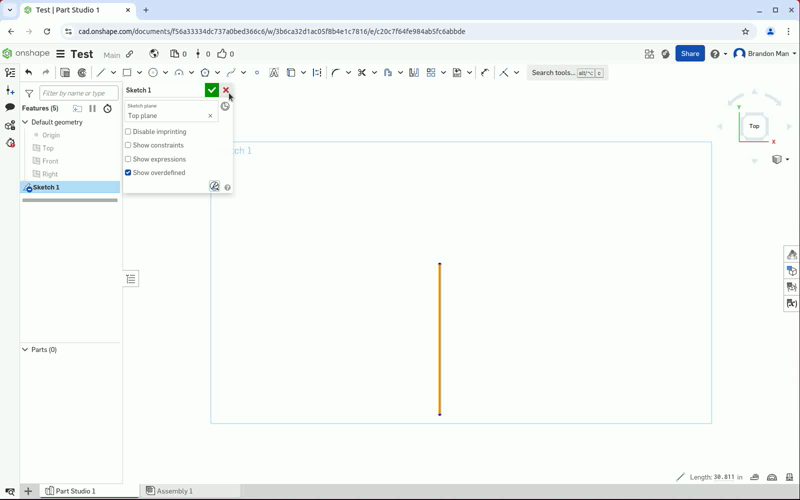
key(shift+h)
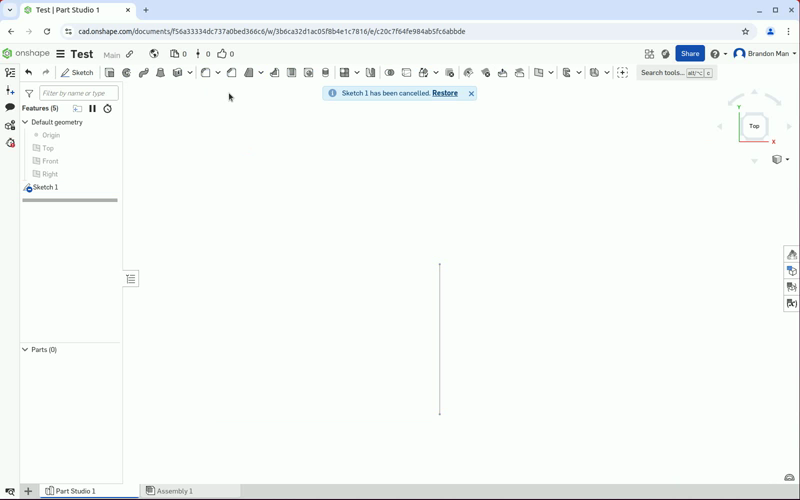
key(shift+s)
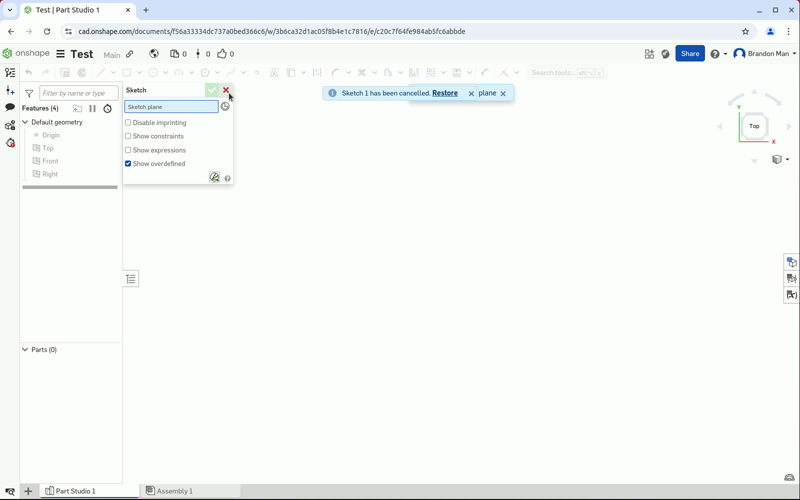
mouse_move(73, 150)
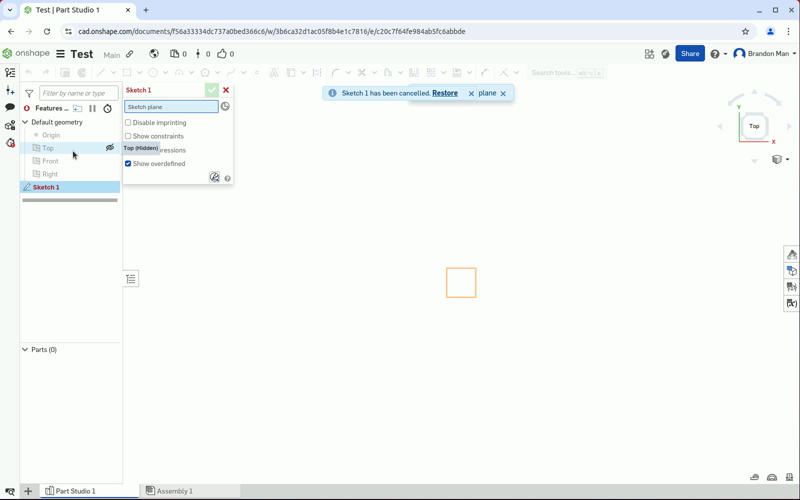
click(73, 150)
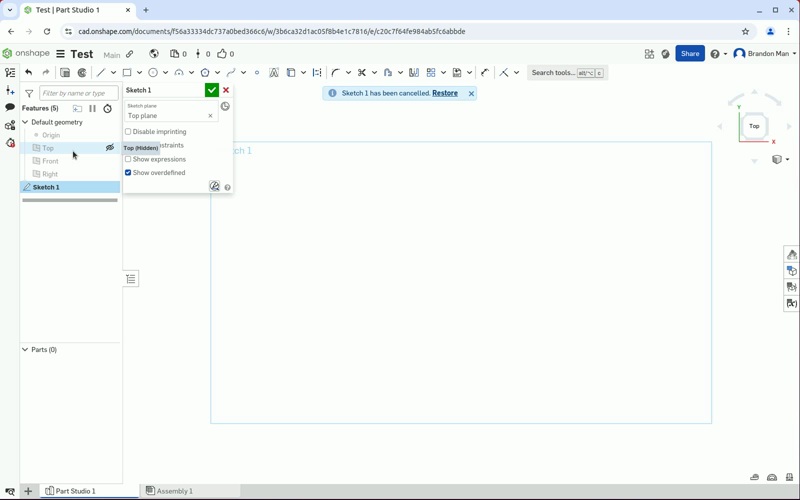
mouse_move(73, 352)
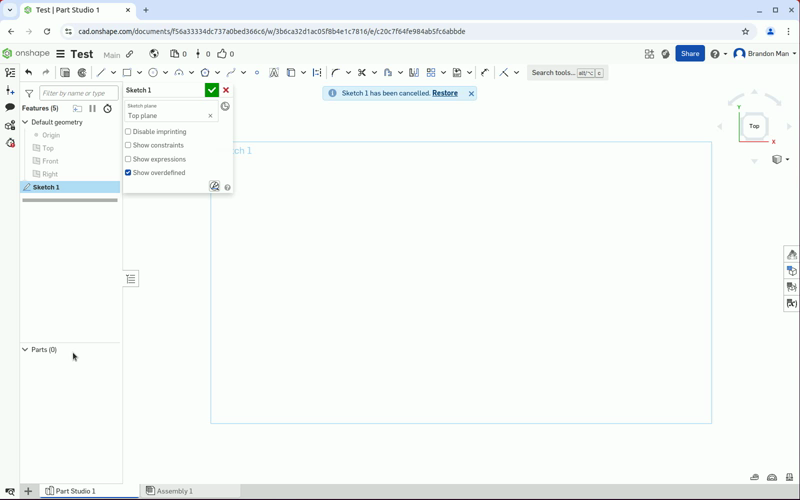
key(y)
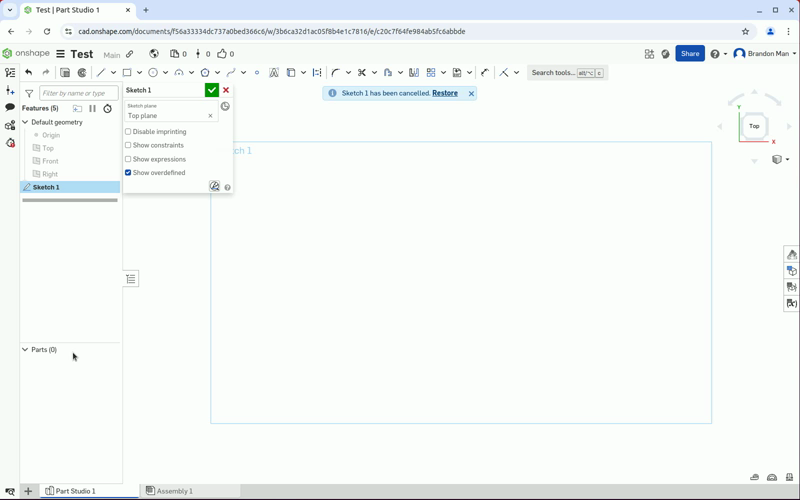
key(l)
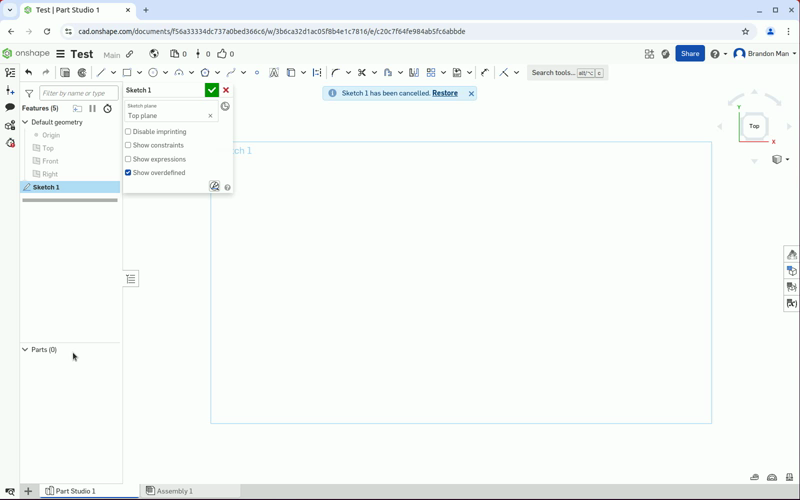
key_down(shift)
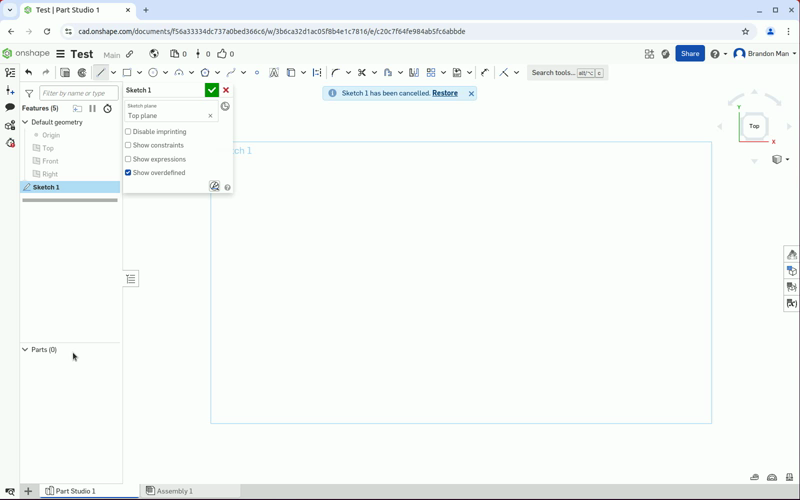
mouse_move(348, 313)
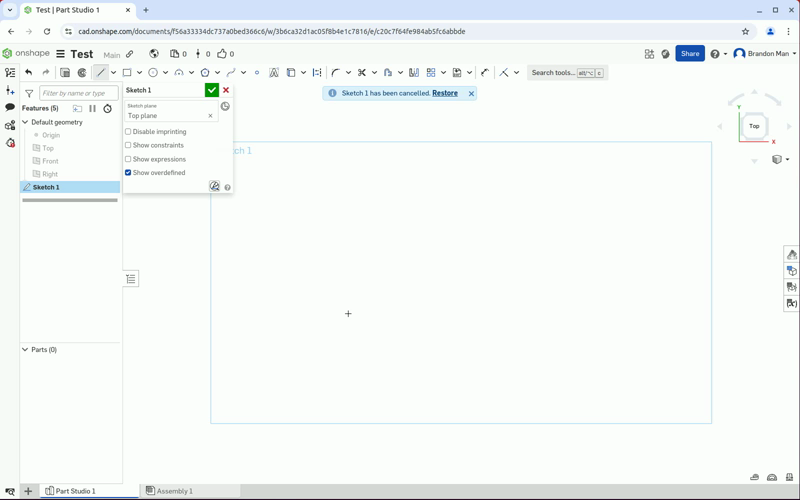
click(348, 313)
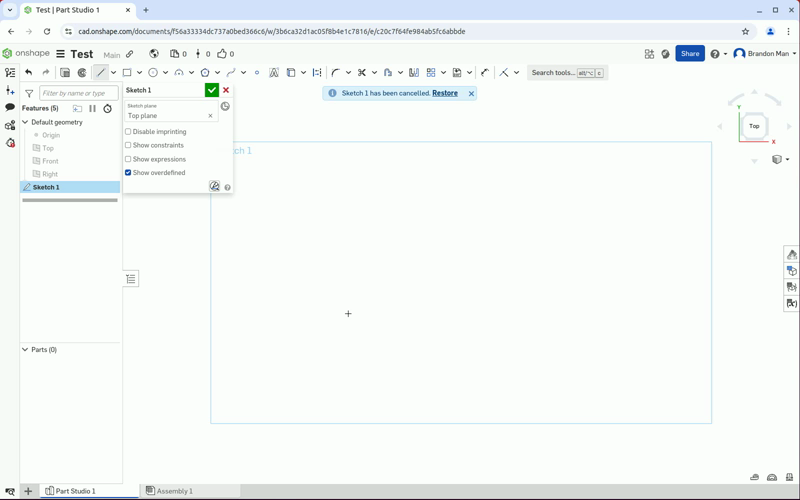
key_up(shift)
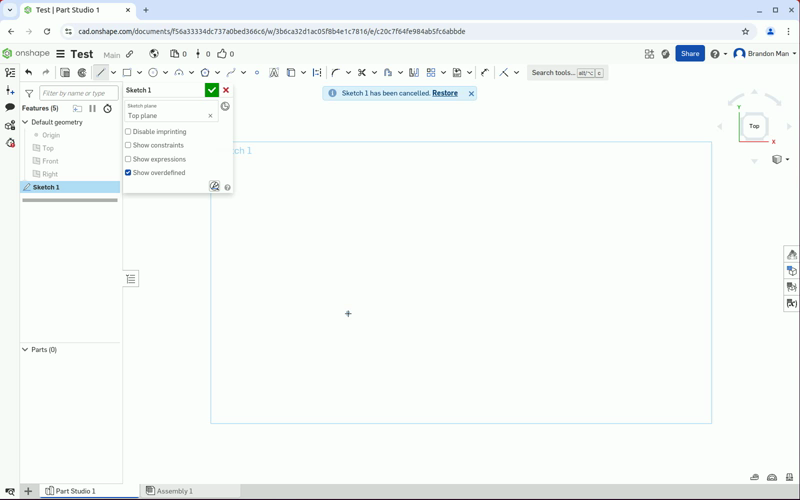
key_down(shift)
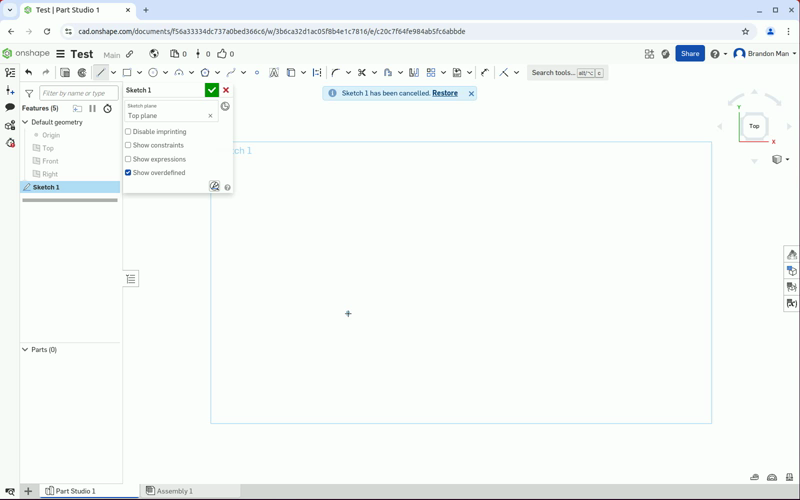
mouse_move(478, 313)
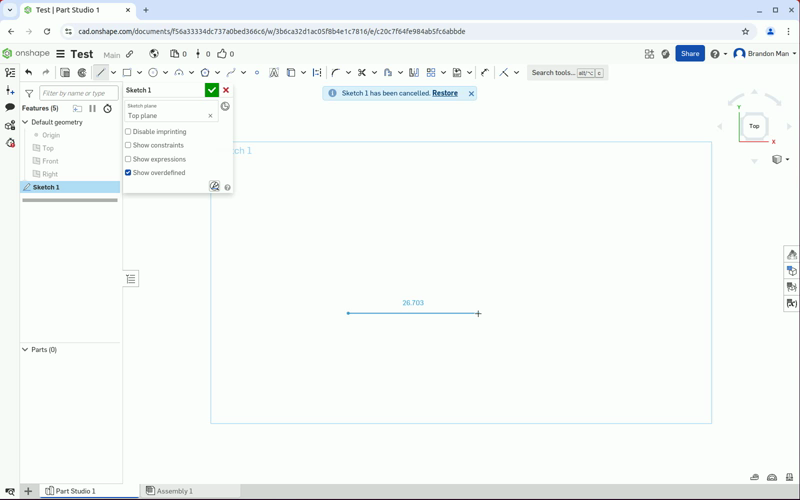
click(478, 313)
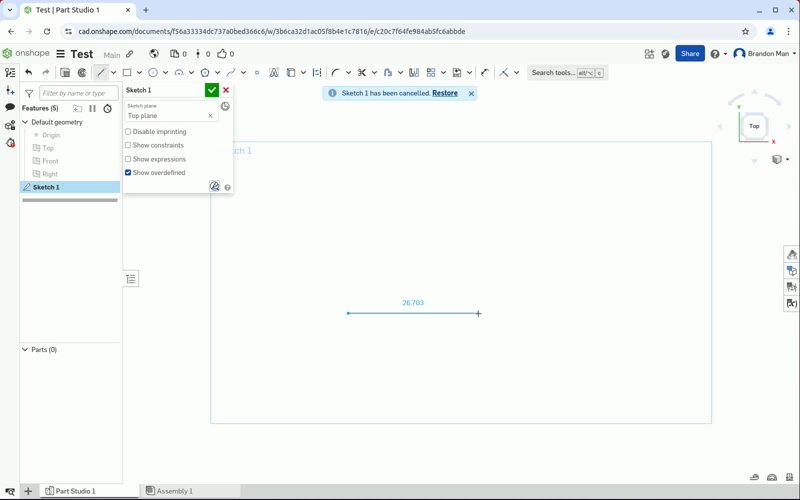
key_up(shift)
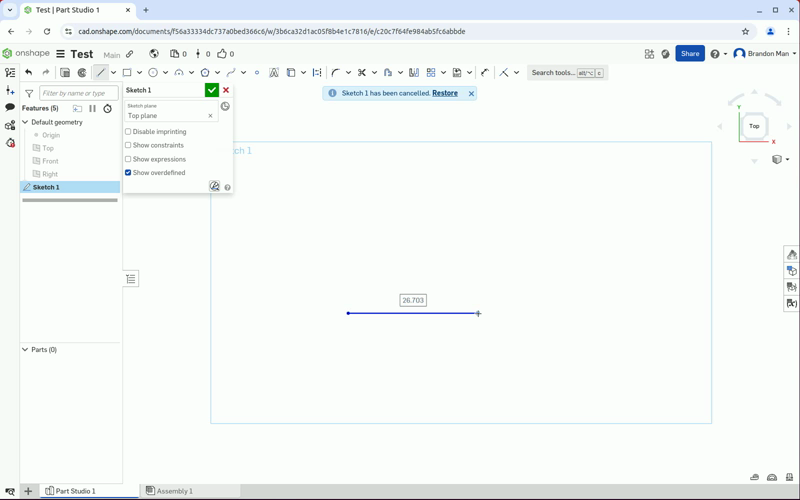
key_down(shift)
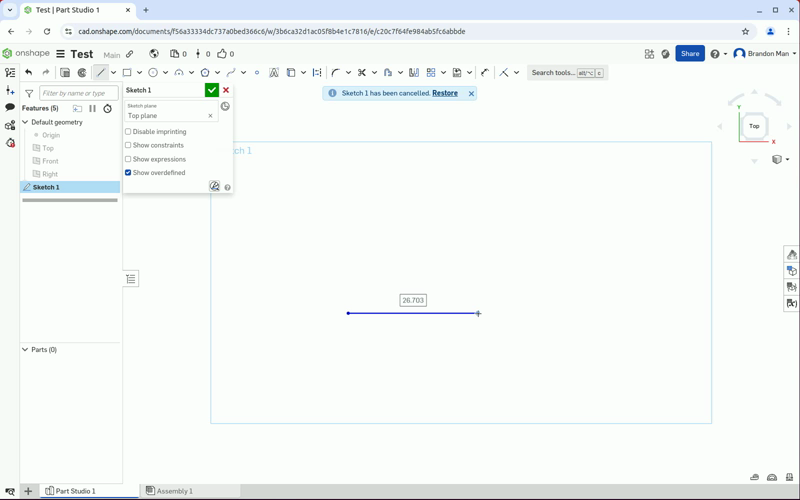
mouse_move(508, 313)
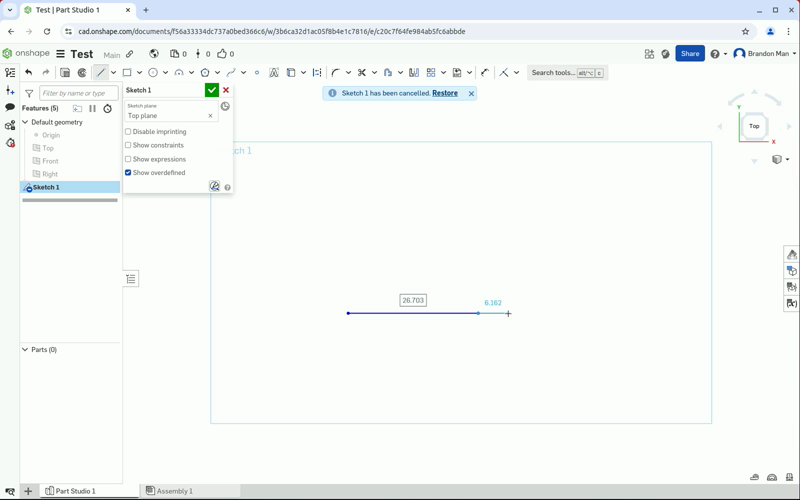
mouse_move(478, 254)
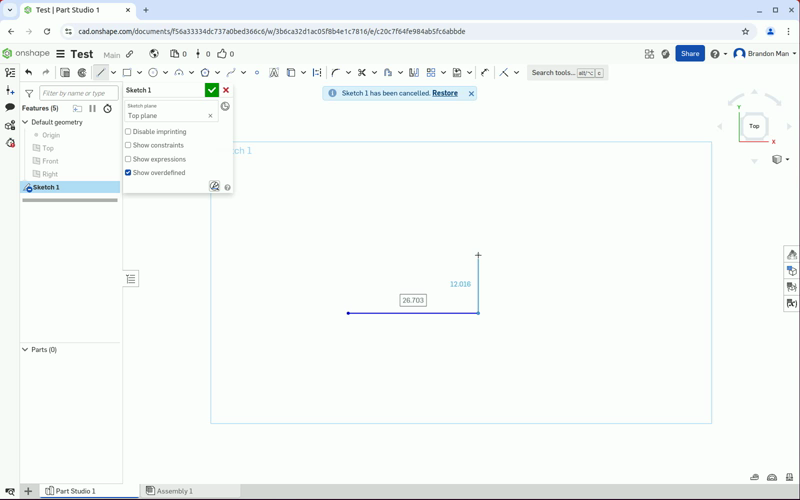
click(478, 254)
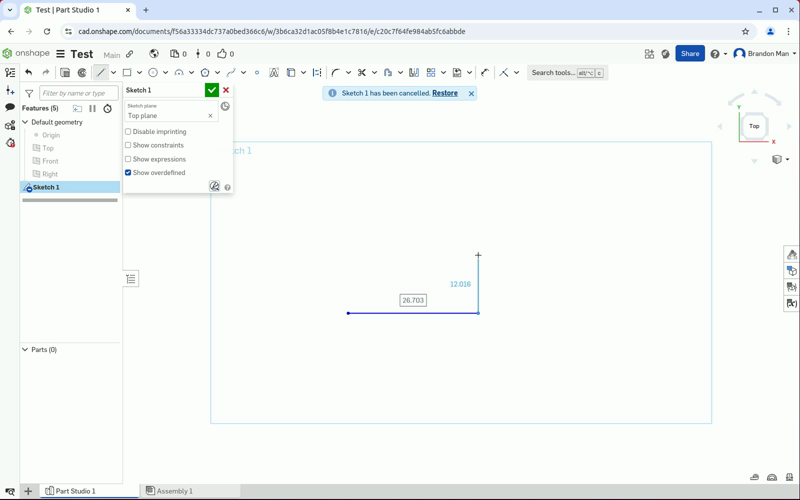
key_up(shift)
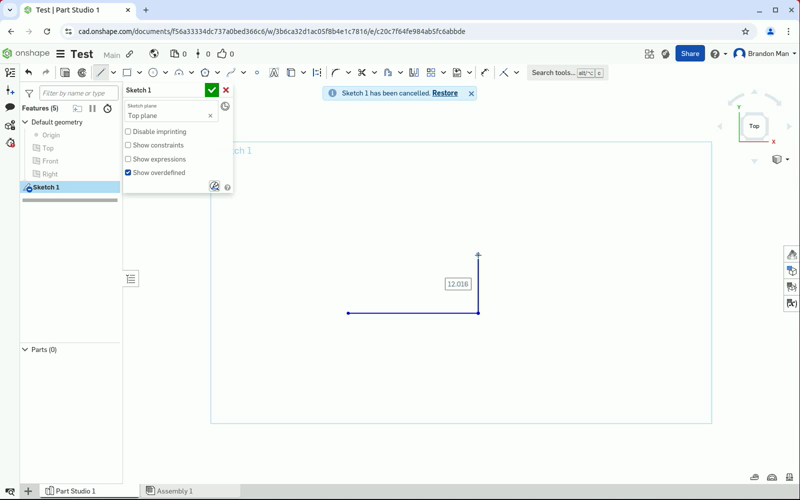
key_down(shift)
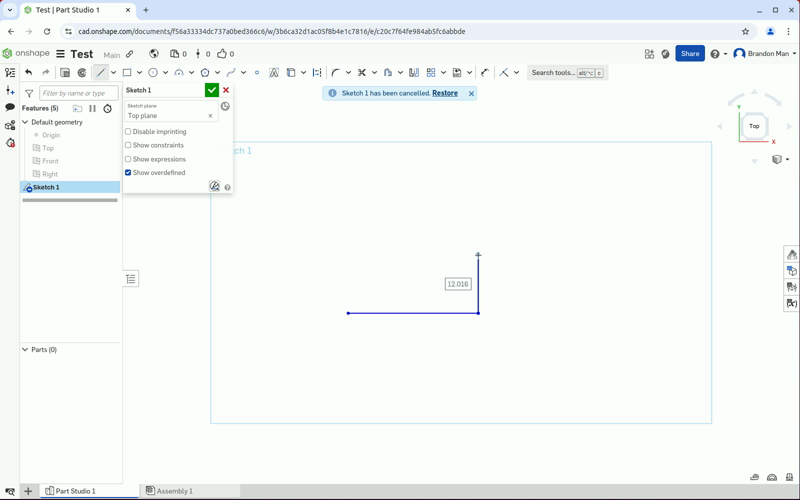
mouse_move(348, 254)
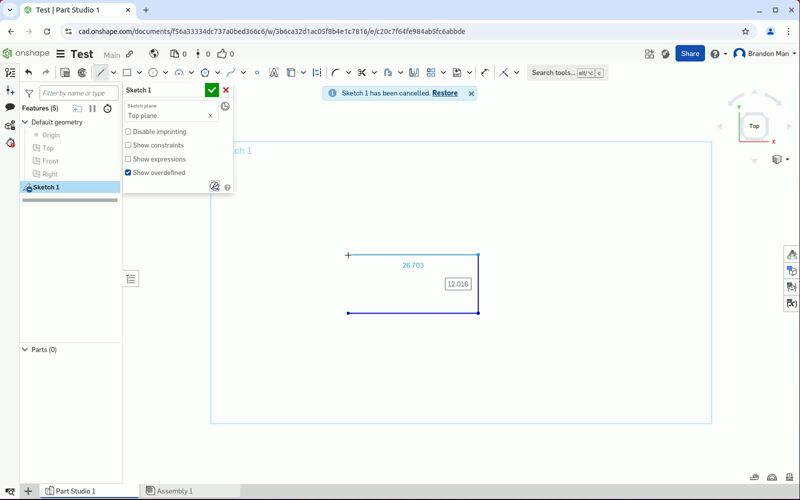
click(348, 254)
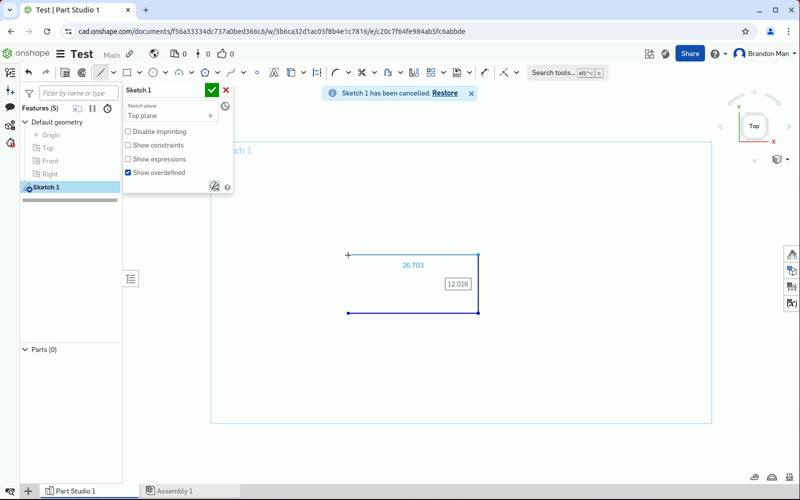
key_up(shift)
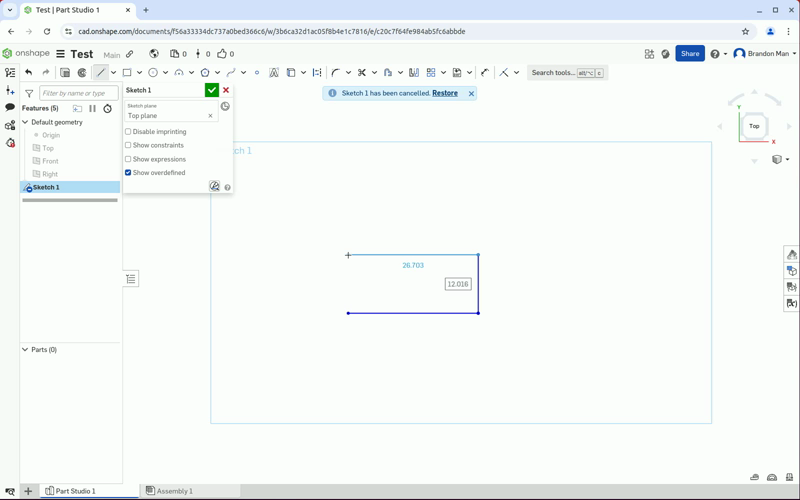
mouse_move(378, 254)
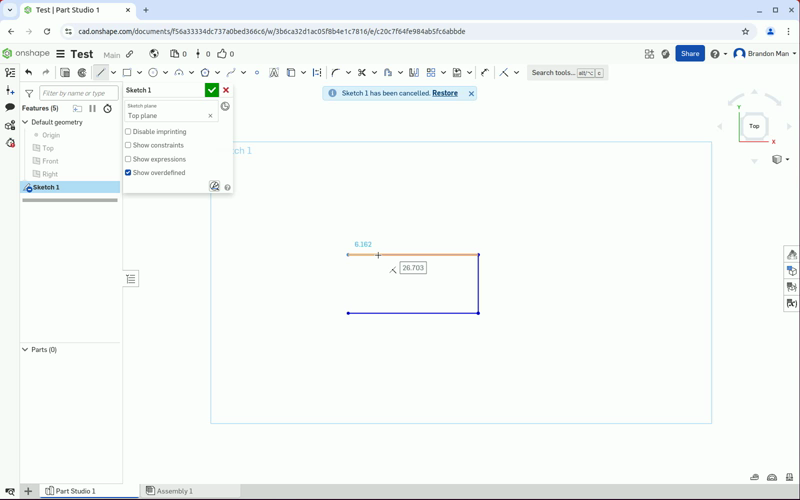
key_down(shift)
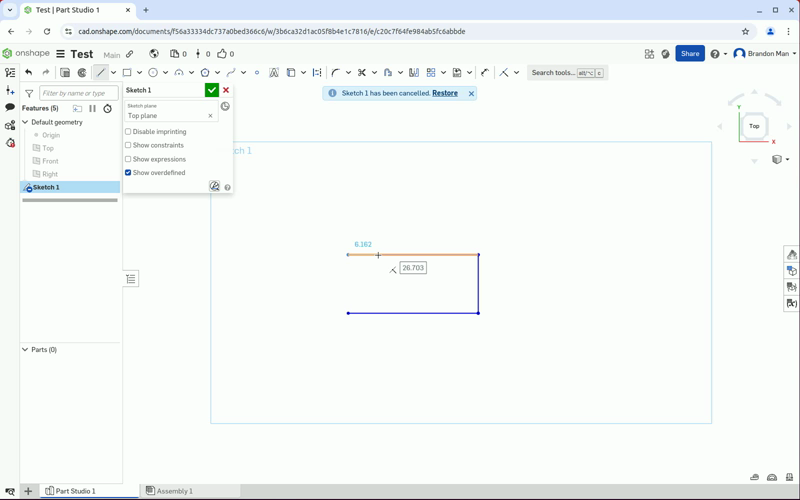
mouse_move(348, 313)
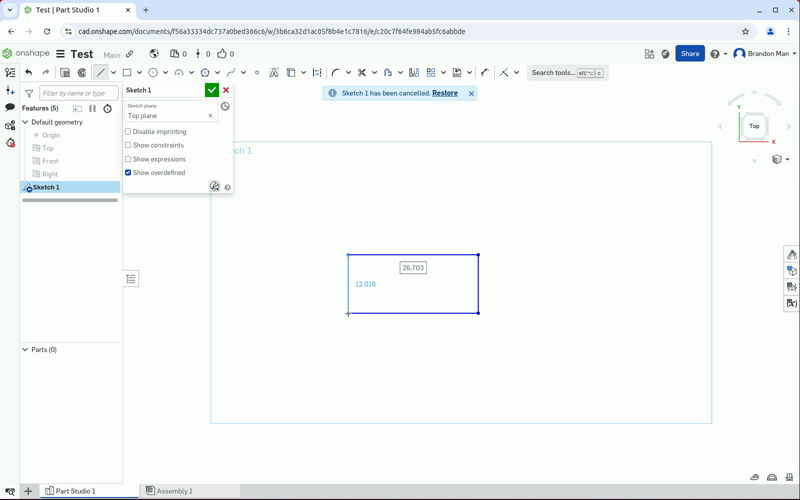
key_up(shift)
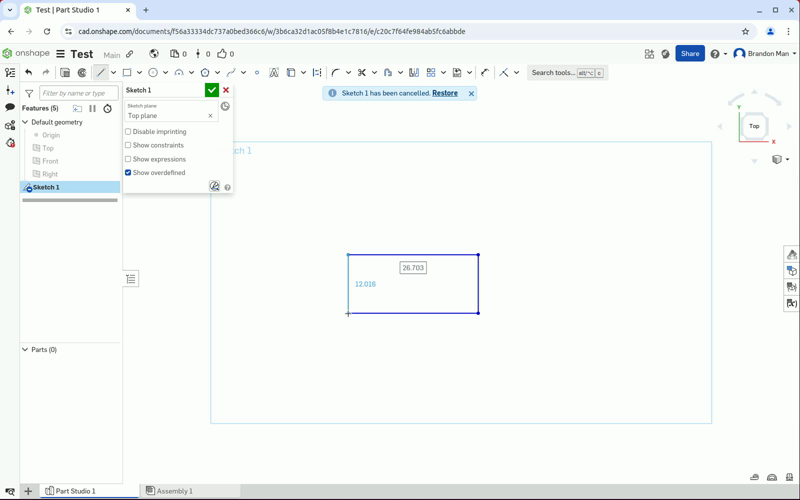
click(348, 313)
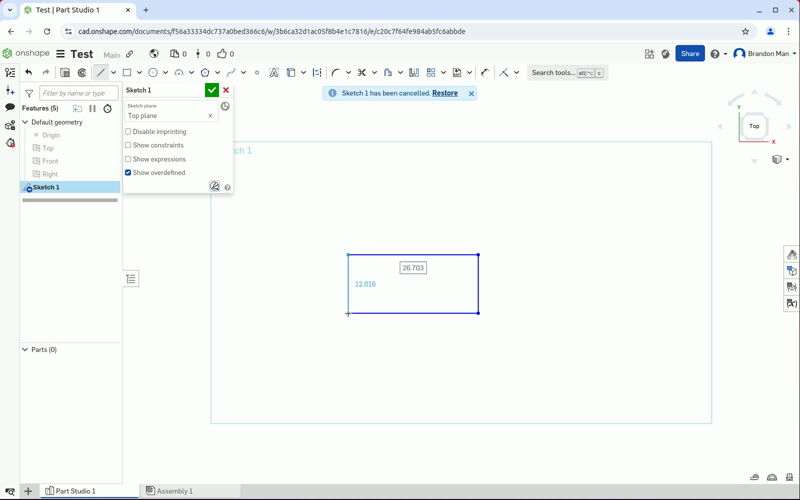
key(esc)
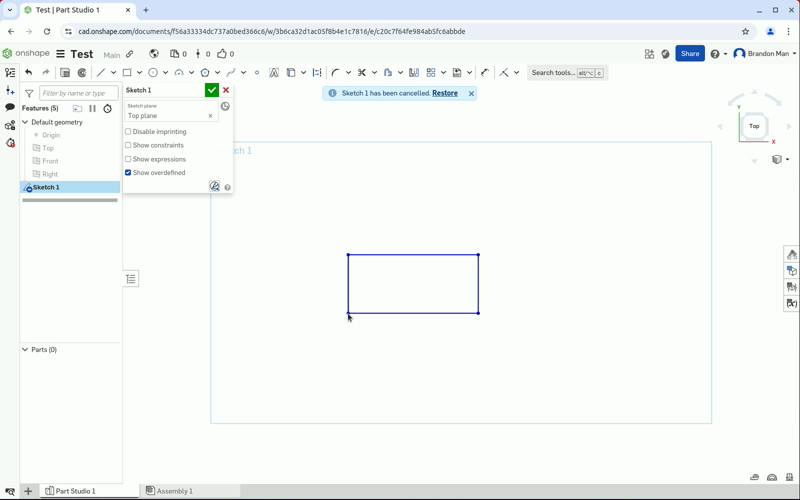
mouse_move(373, 302)
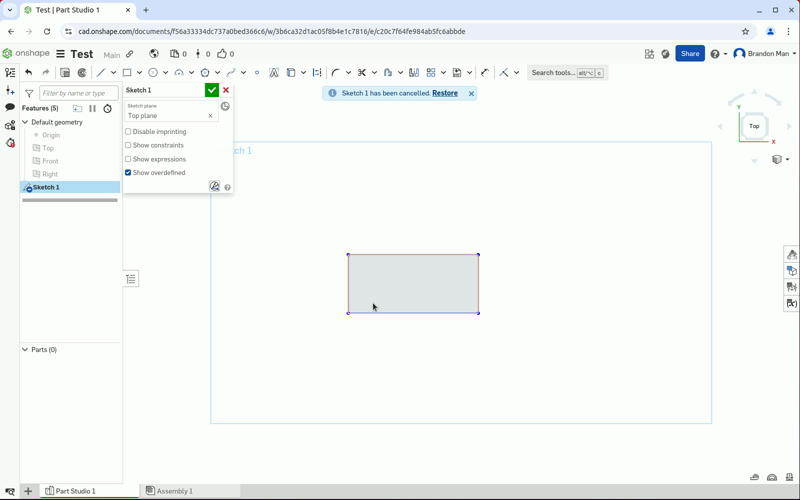
click(373, 302)
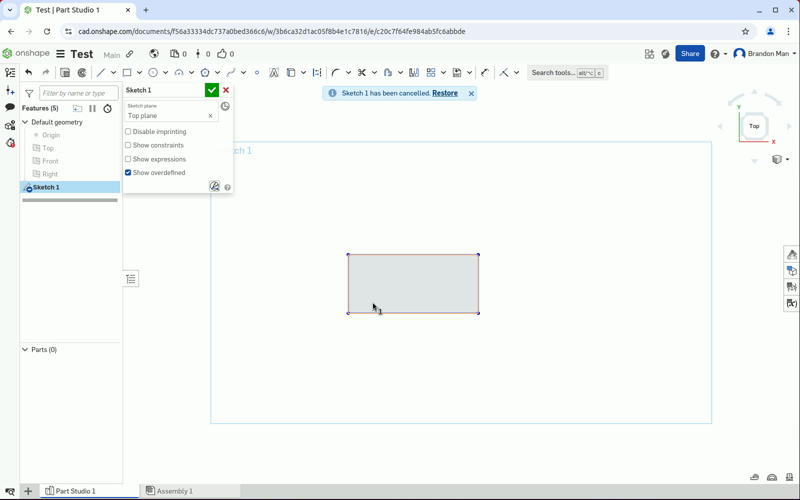
mouse_move(73, 352)
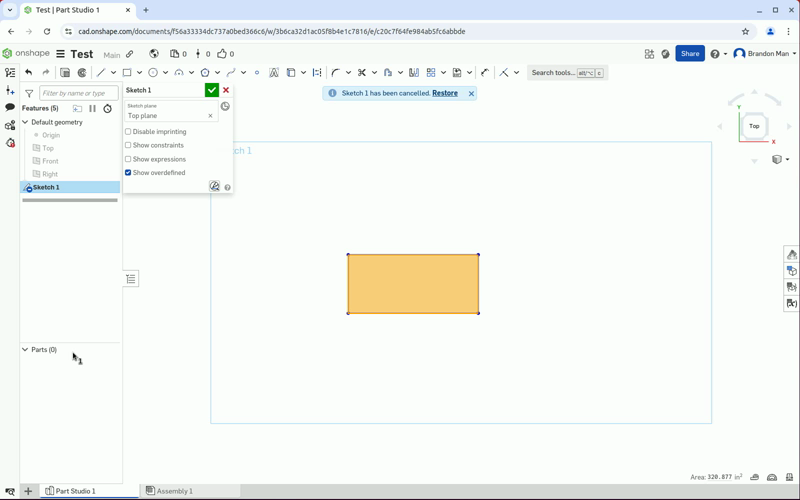
key(shift+y)
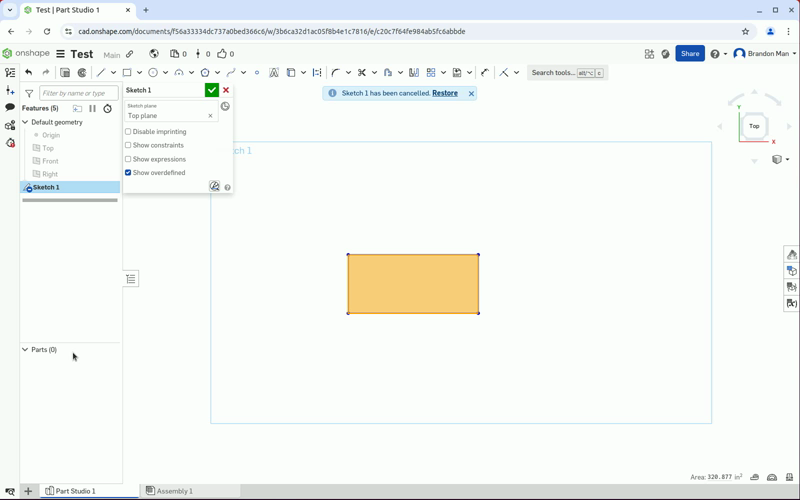
key(shift+e)
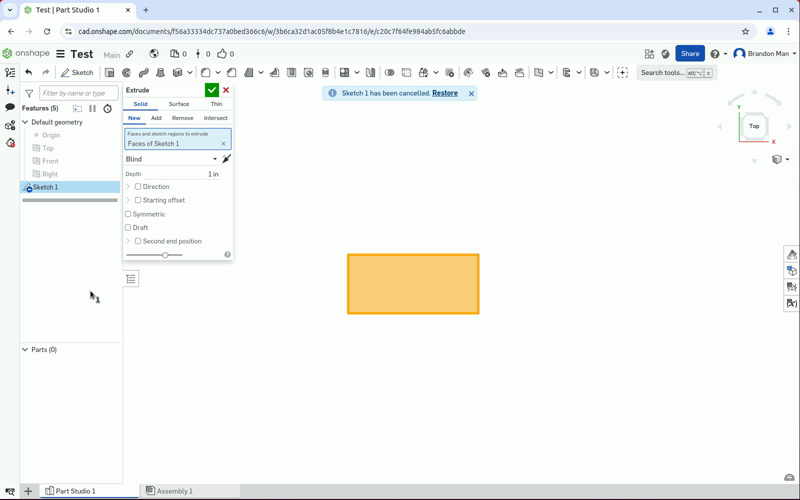
mouse_move(143, 106)
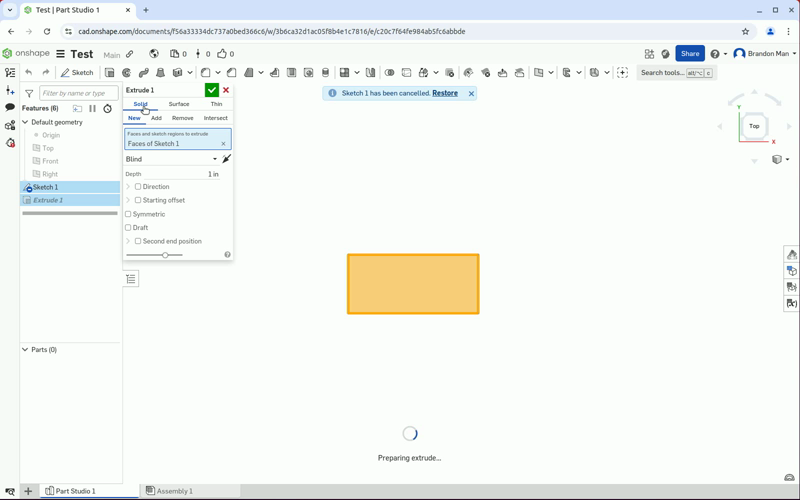
click(143, 106)
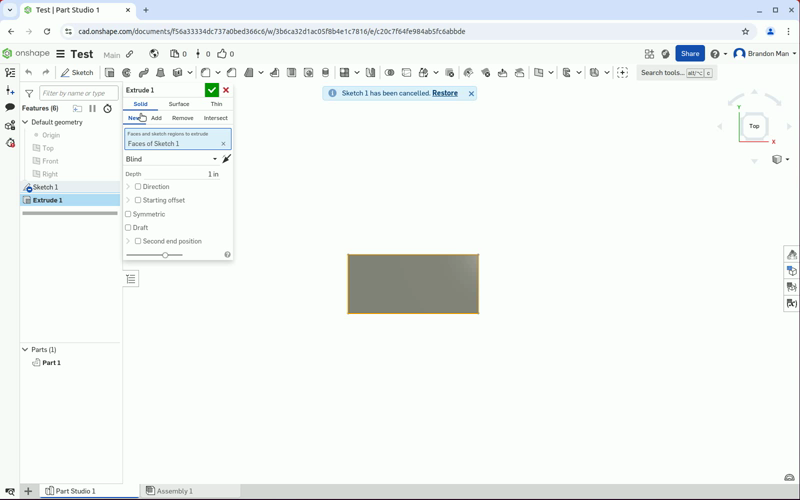
mouse_move(137, 120)
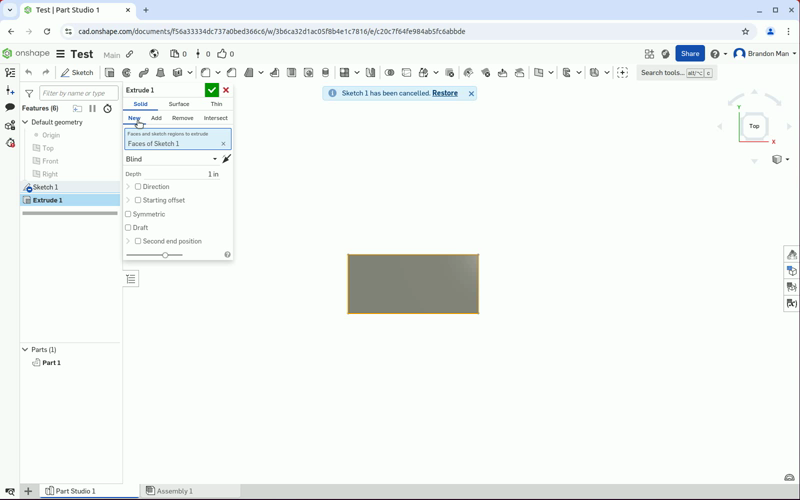
click(137, 120)
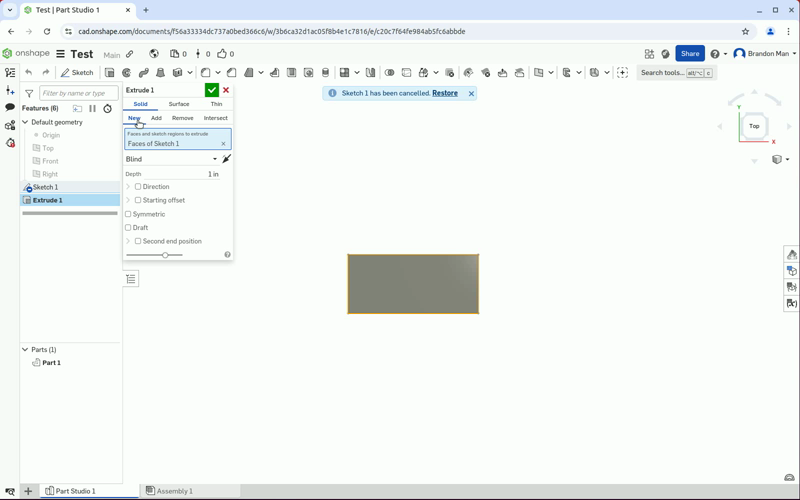
key(tab, 4)
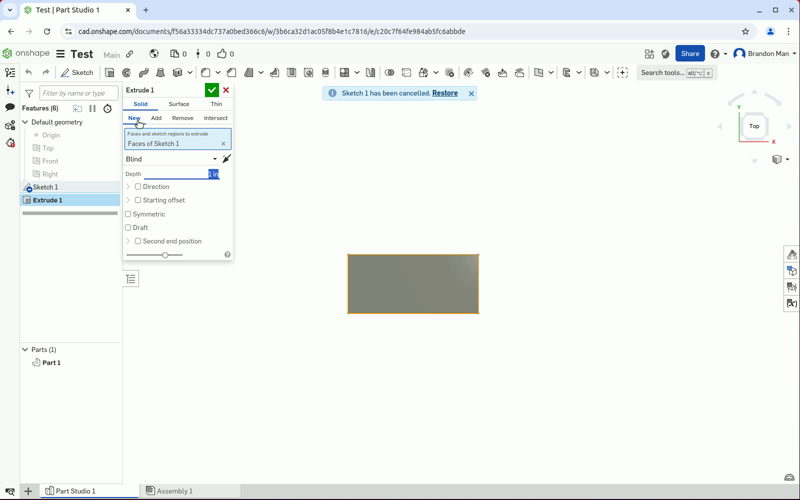
text(0.481)
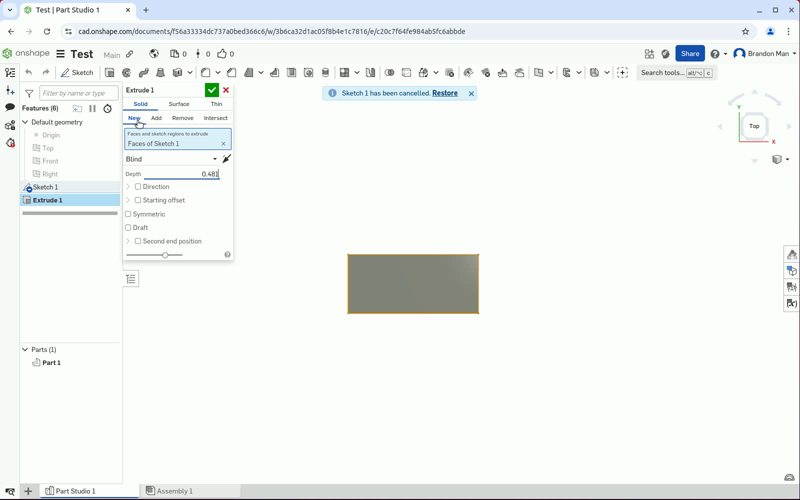
key(enter)
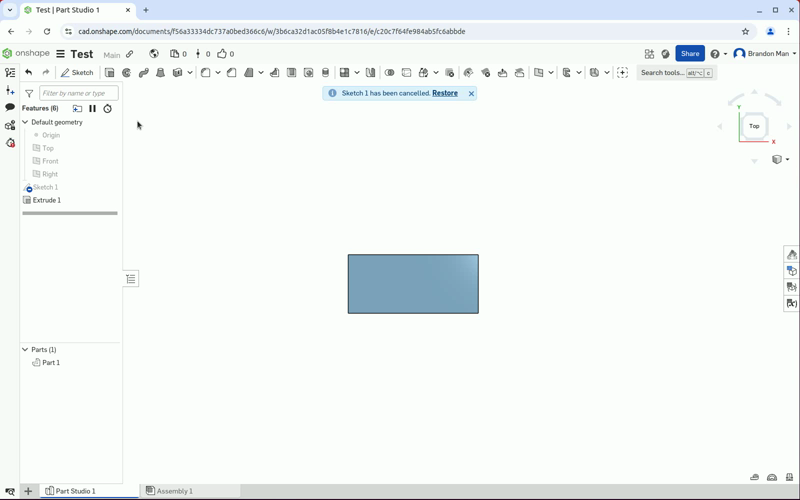
key(shift+h)
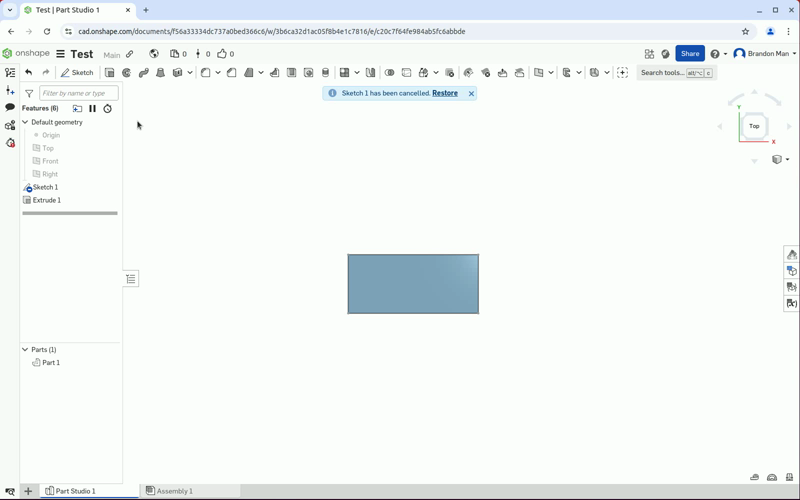
key(shift+h)
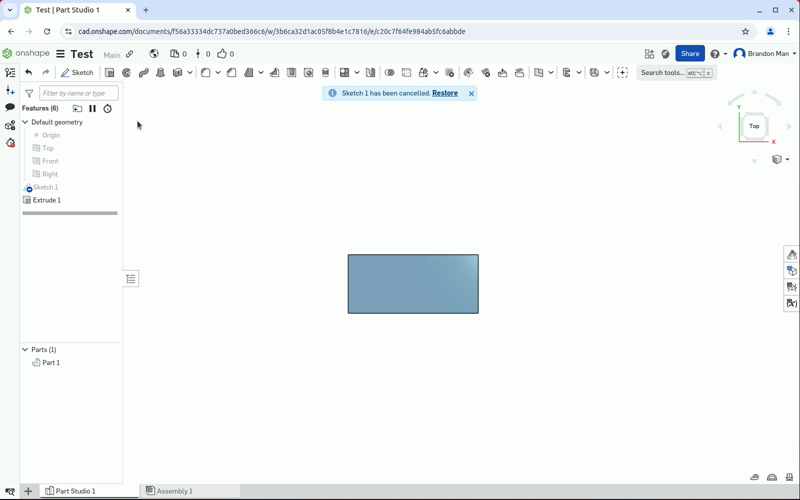
mouse_move(73, 189)
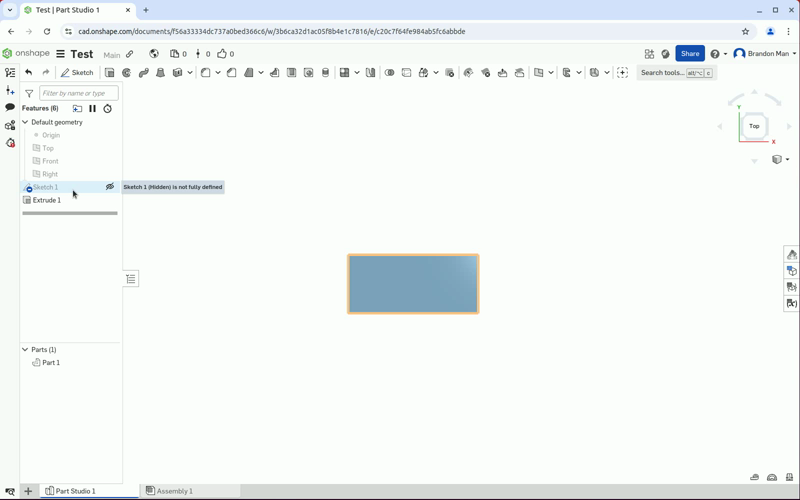
click(73, 189)
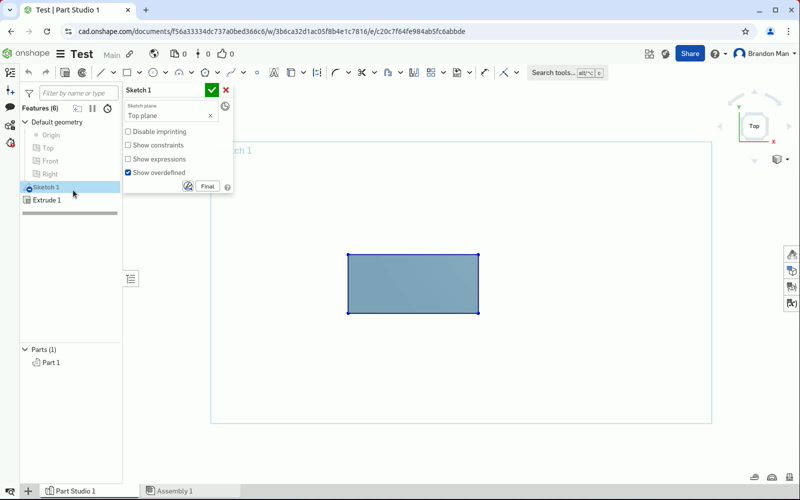
mouse_move(229, 92)
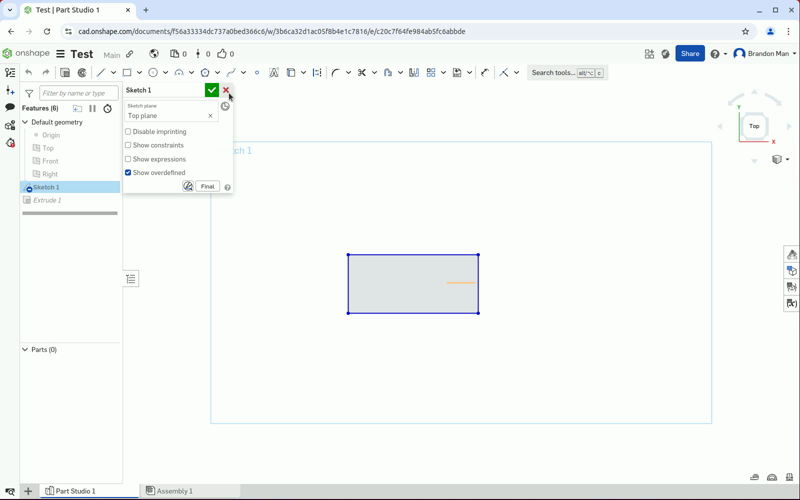
click(229, 92)
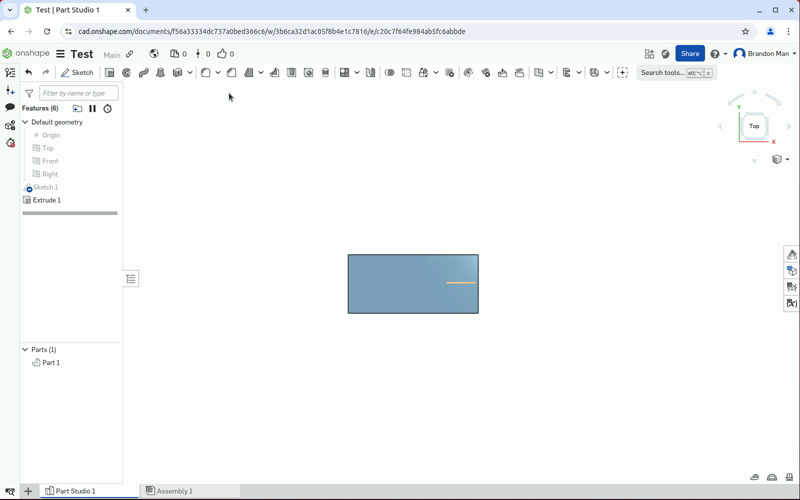
mouse_move(541, 75)
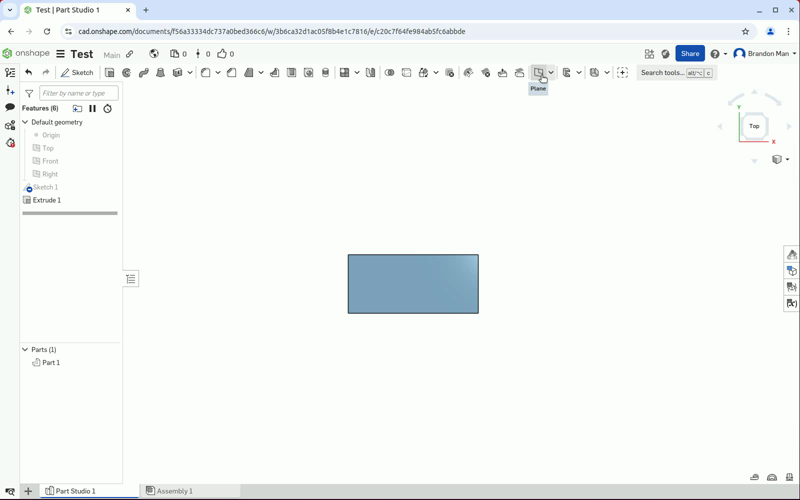
click(541, 75)
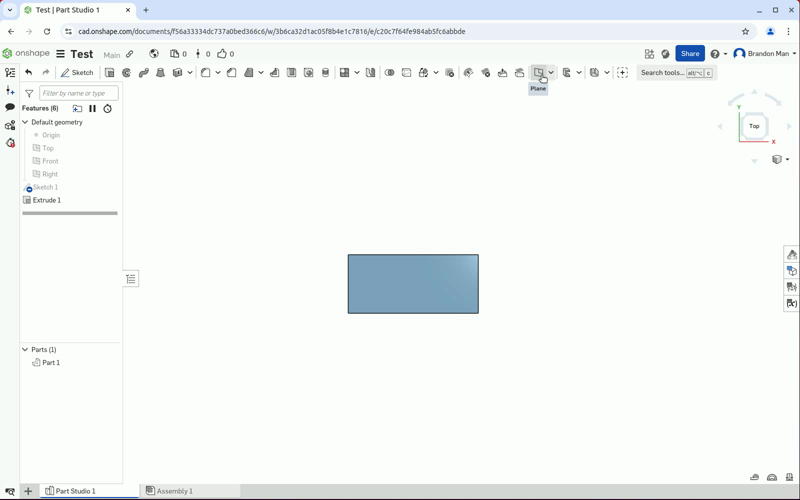
mouse_move(73, 150)
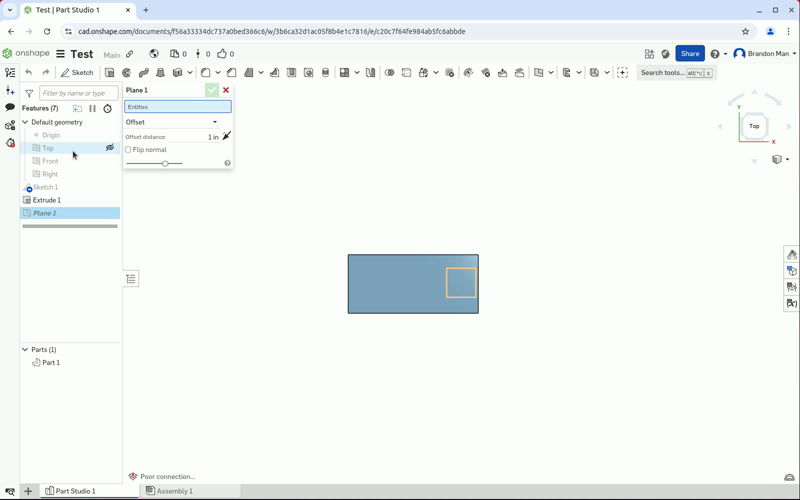
click(73, 150)
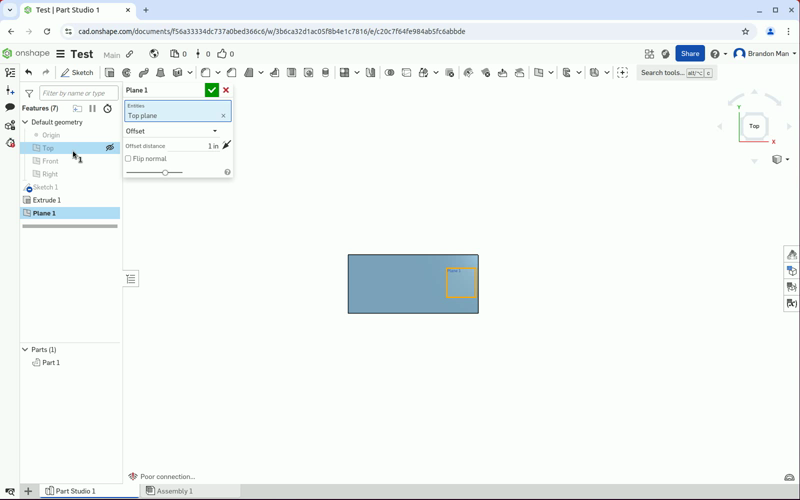
key(tab, 2)
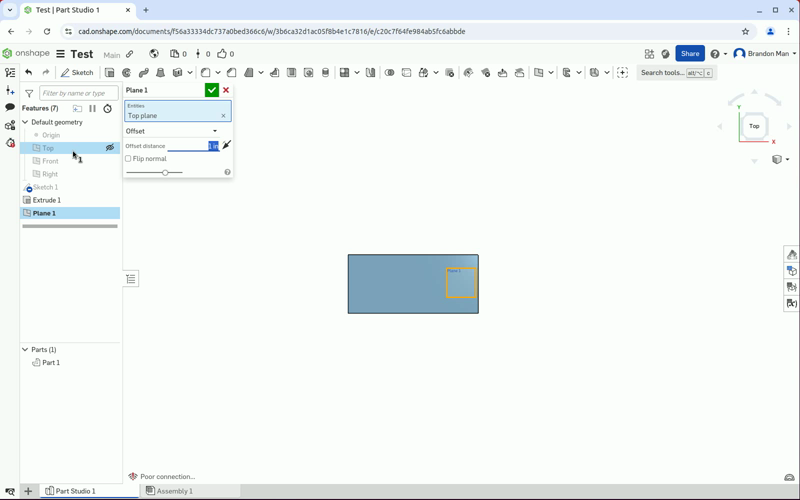
text(0.493)
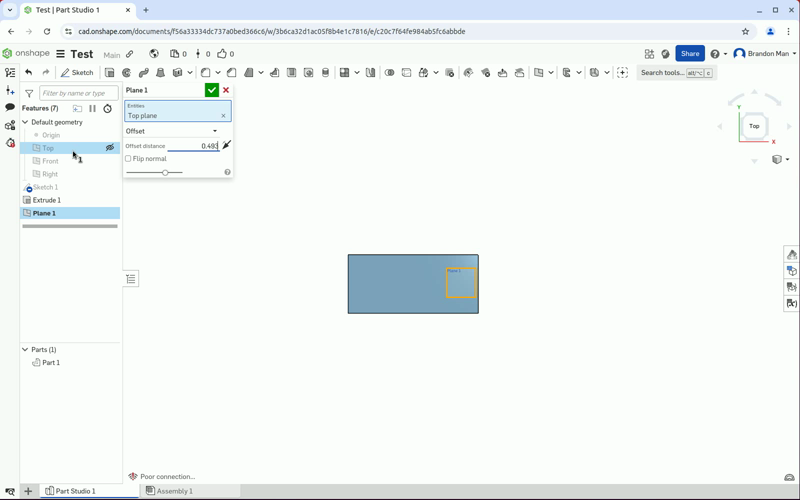
key(enter, 2)
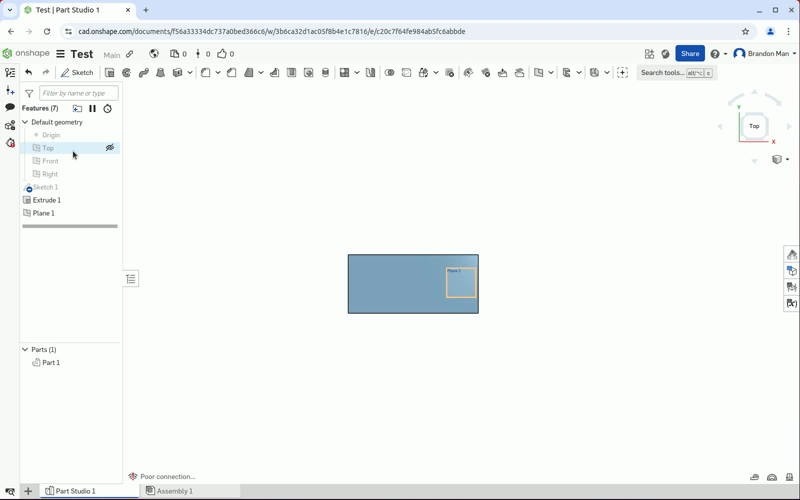
key(shift+s)
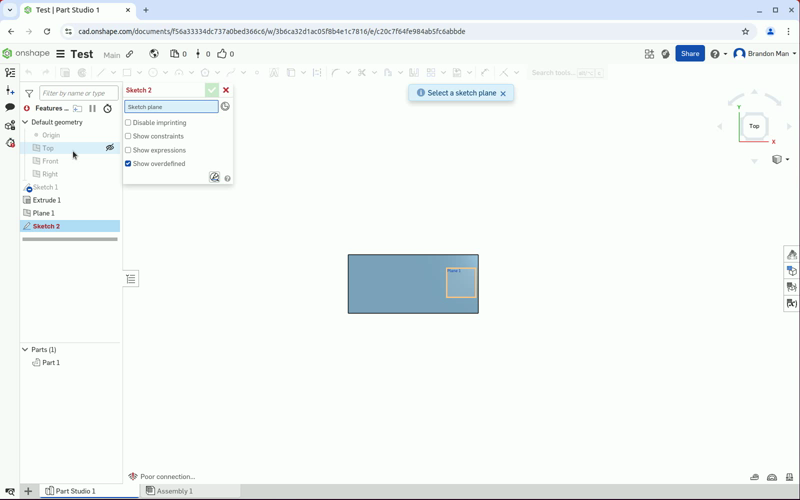
mouse_move(73, 215)
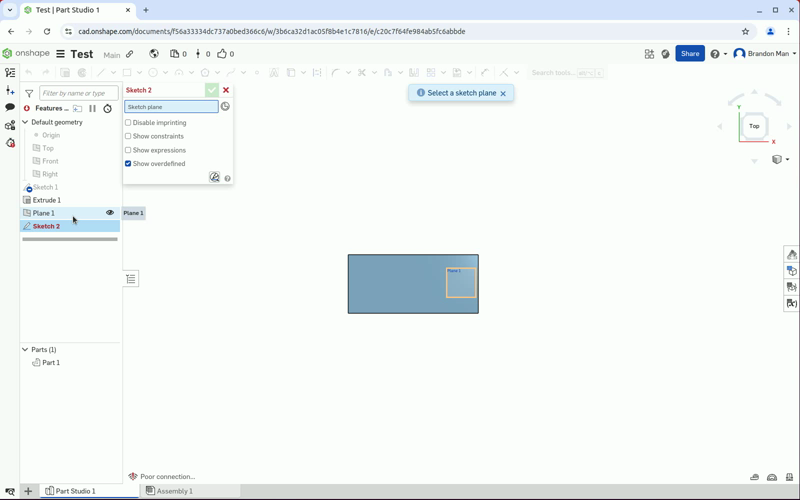
click(73, 215)
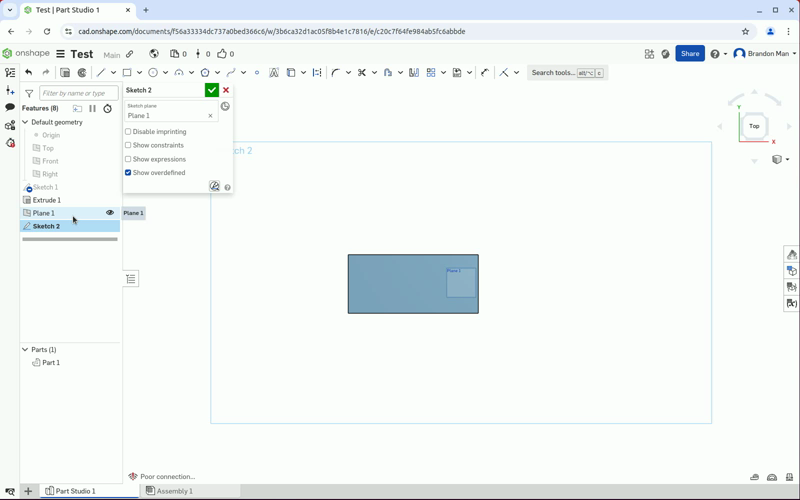
mouse_move(73, 352)
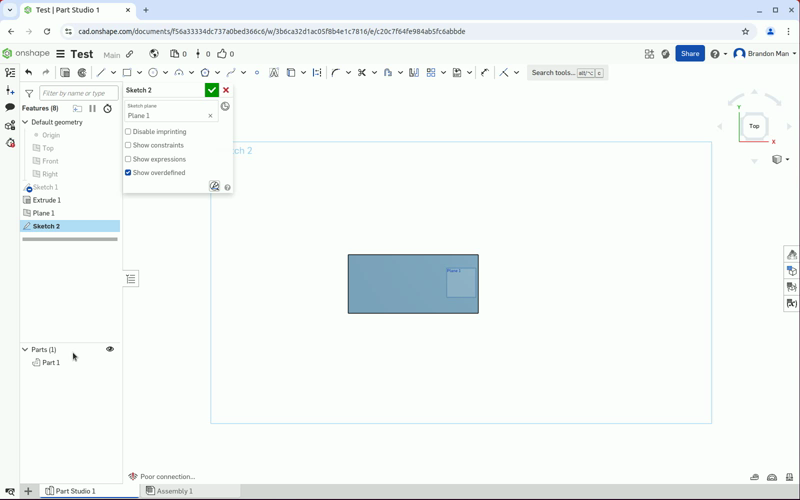
key(y)
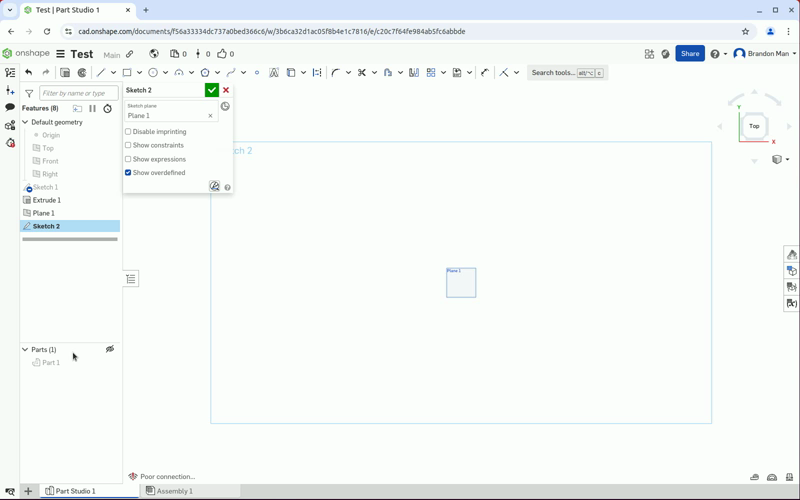
key(c)
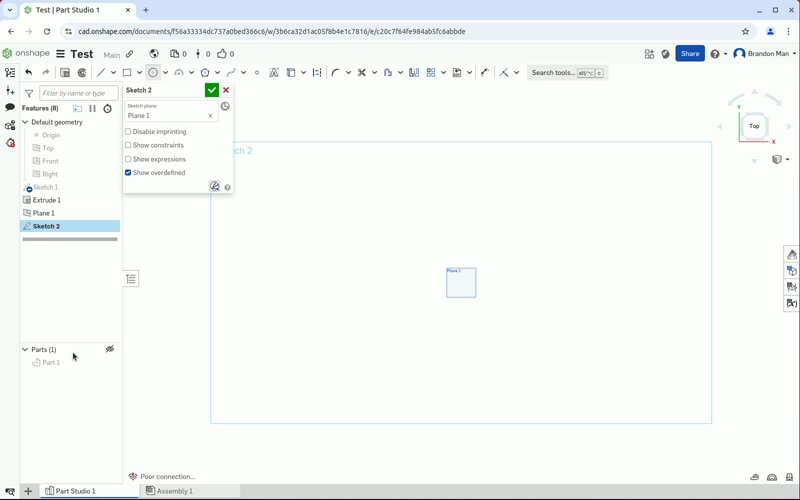
key_down(shift)
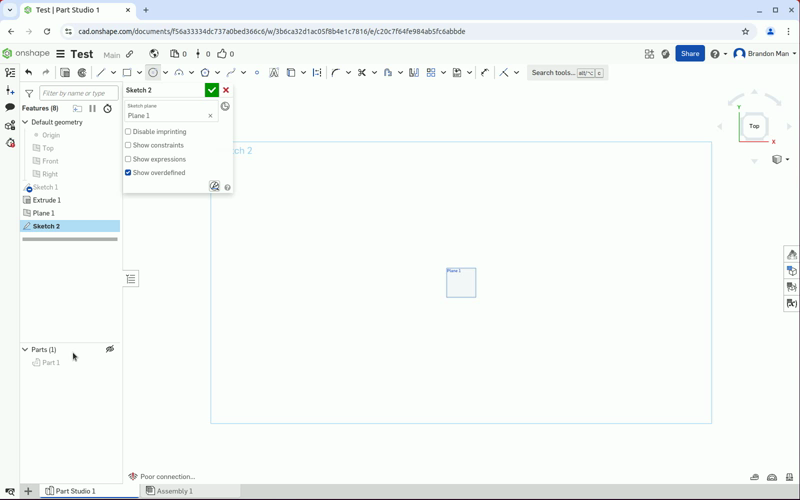
mouse_move(355, 261)
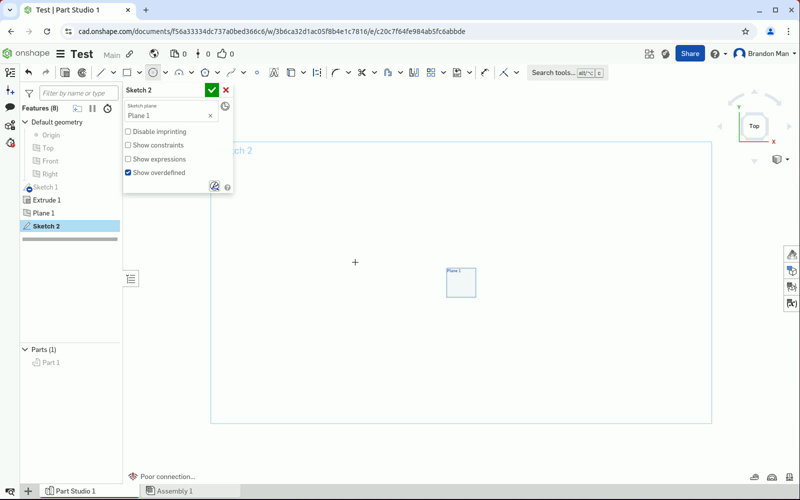
click(355, 261)
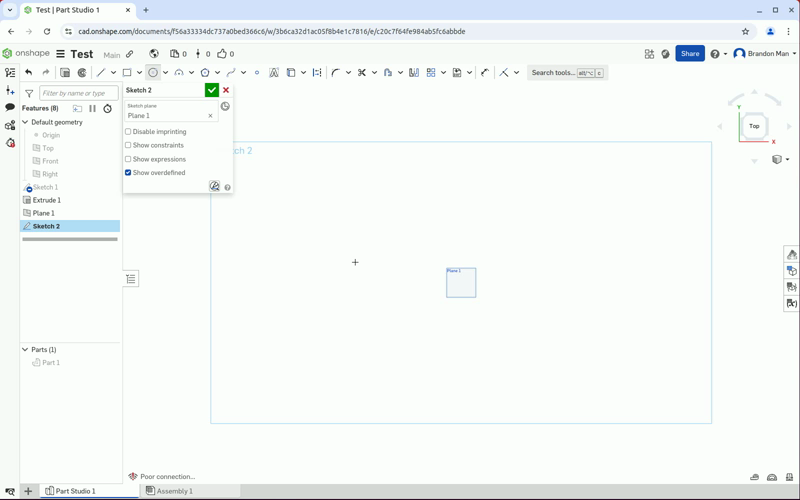
key_up(shift)
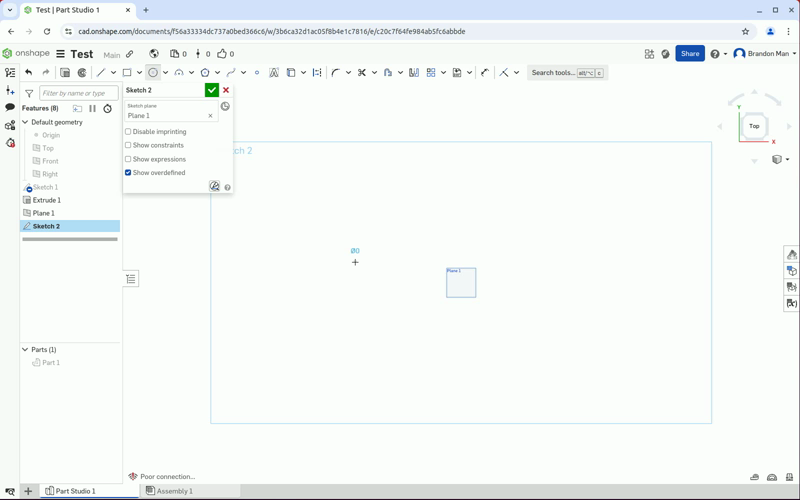
mouse_move(358, 261)
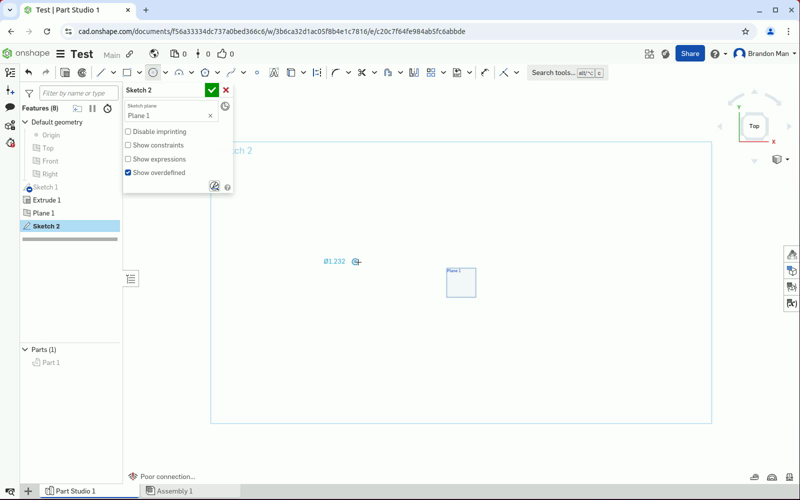
click(358, 261)
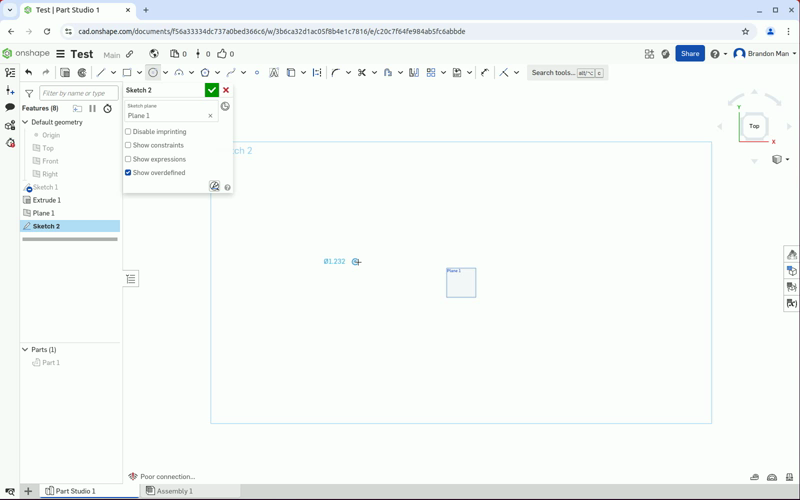
key(esc)
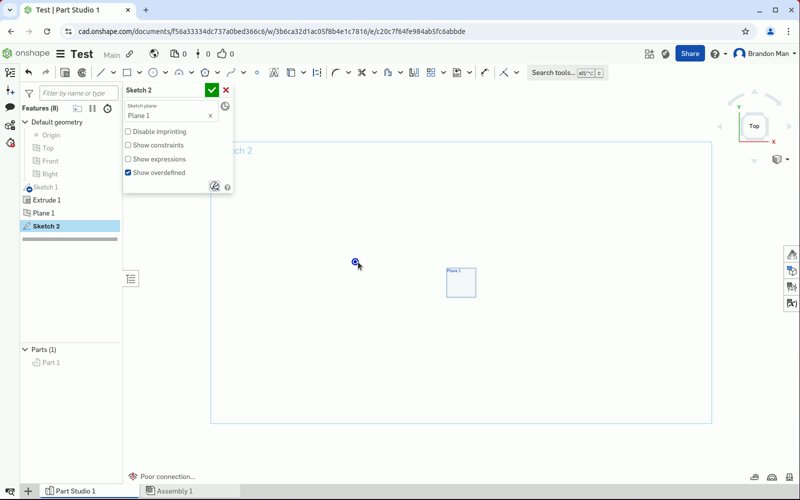
mouse_move(357, 262)
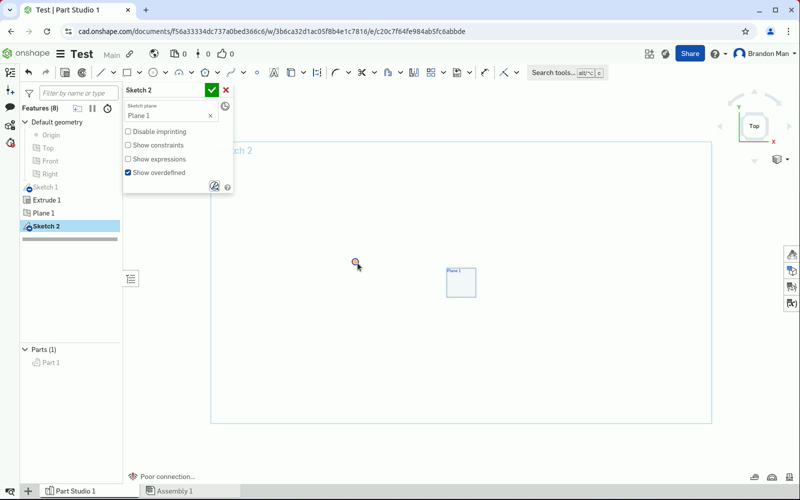
scroll(6)
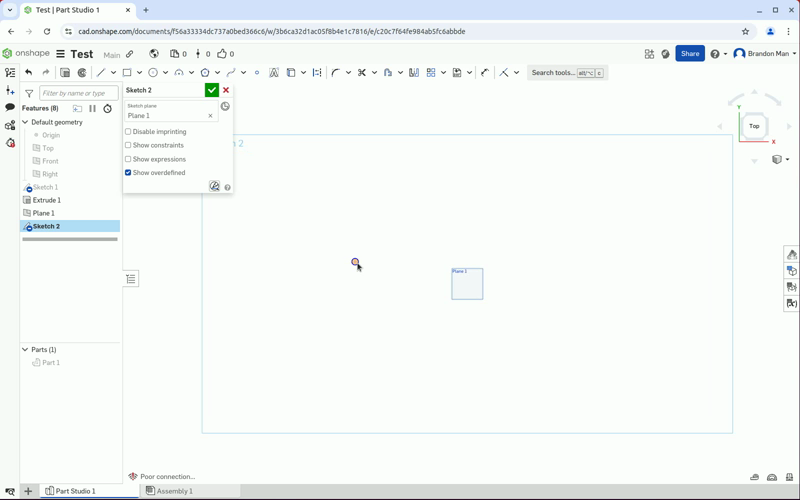
scroll(6)
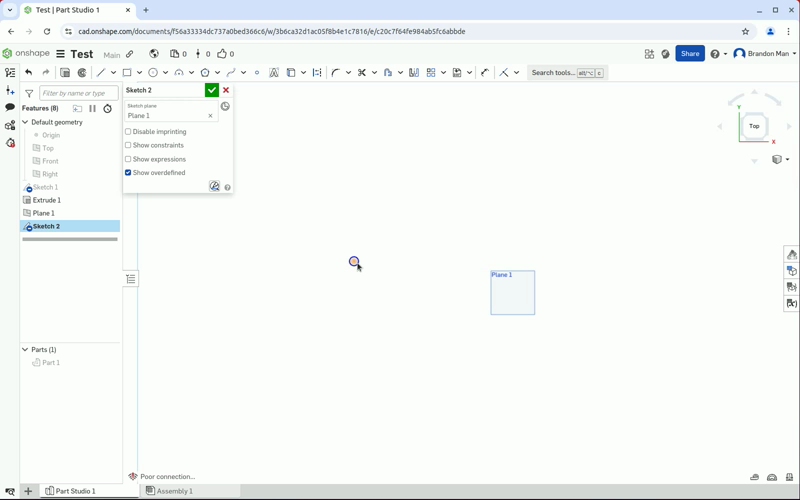
scroll(6)
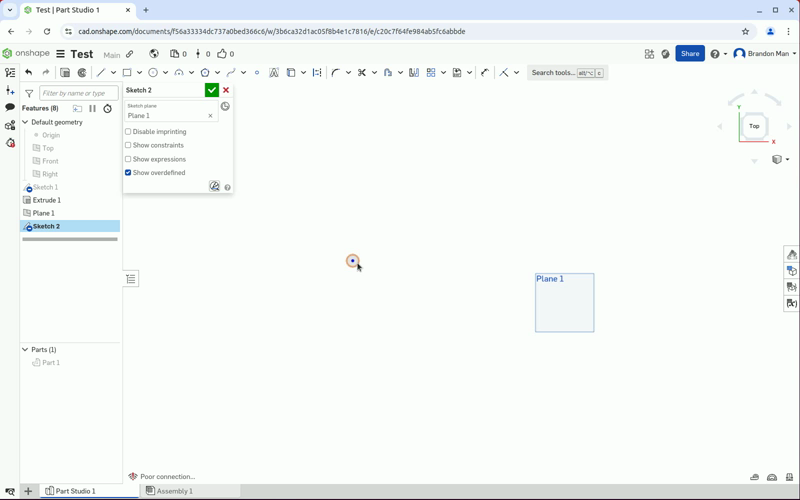
scroll(6)
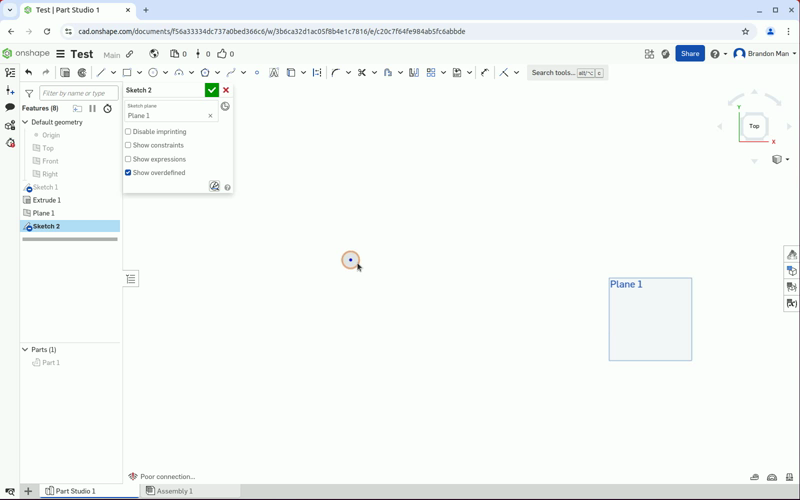
scroll(6)
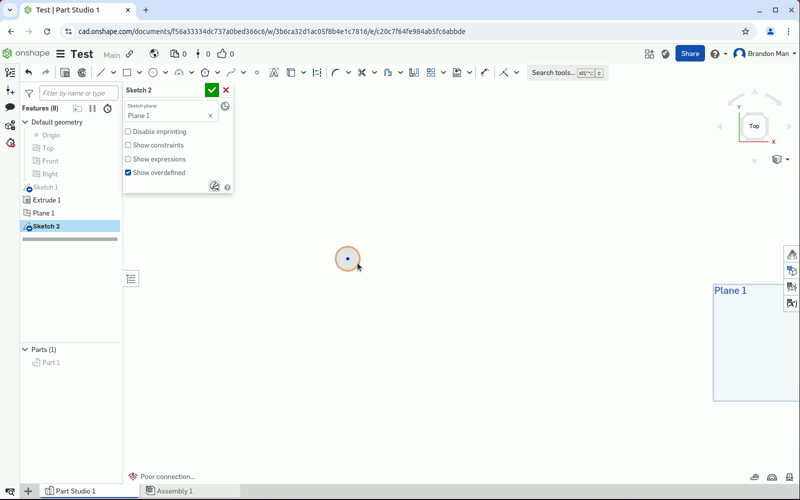
scroll(6)
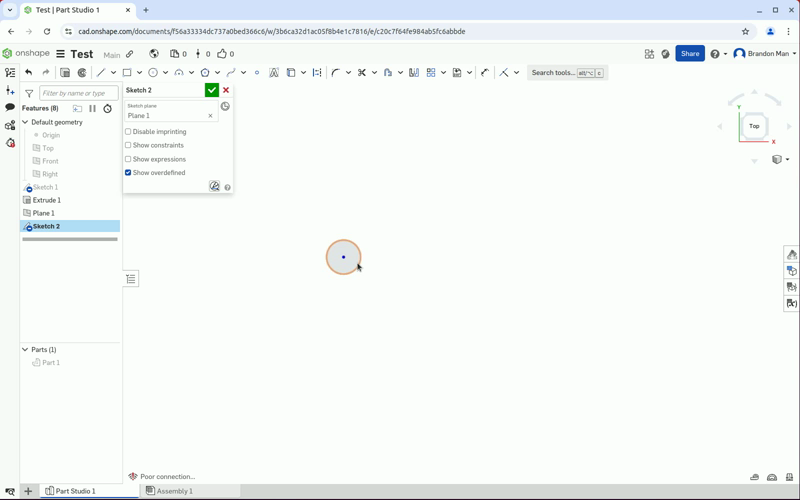
scroll(6)
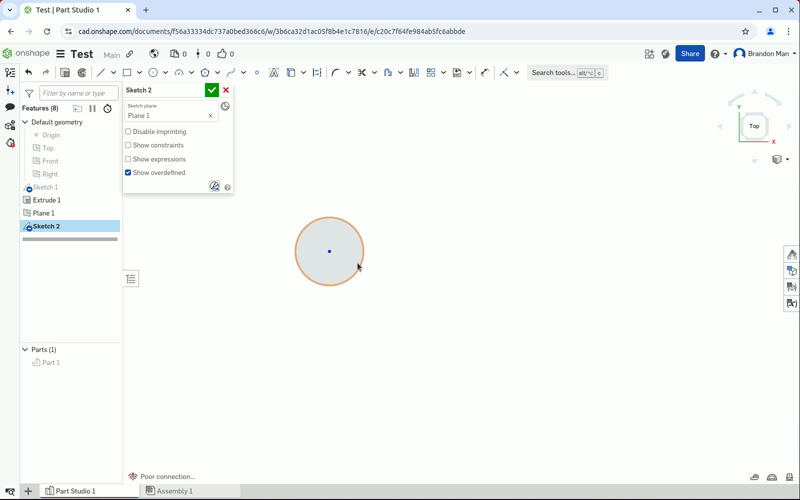
click(357, 262)
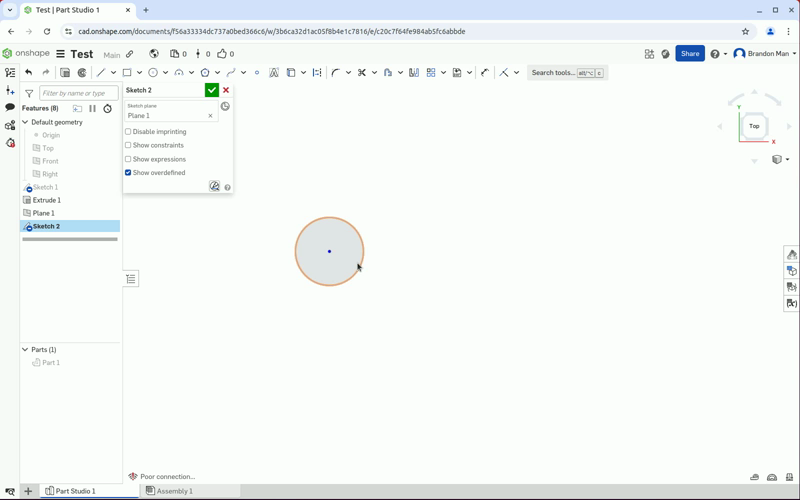
scroll(-6)
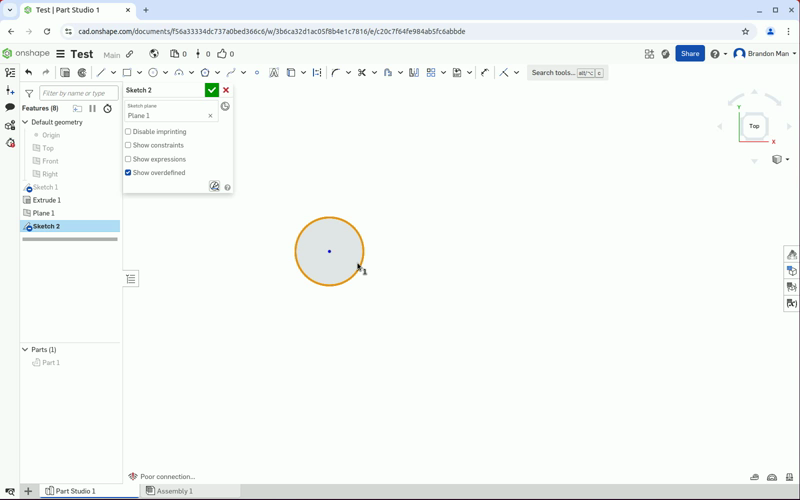
scroll(-6)
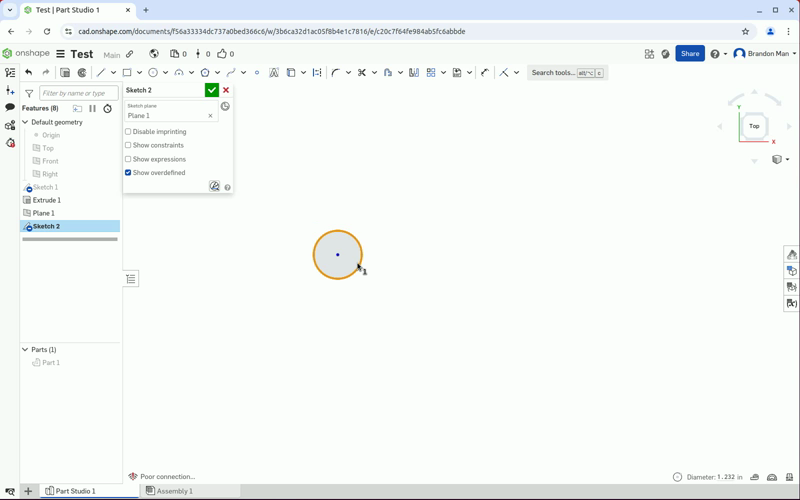
scroll(-6)
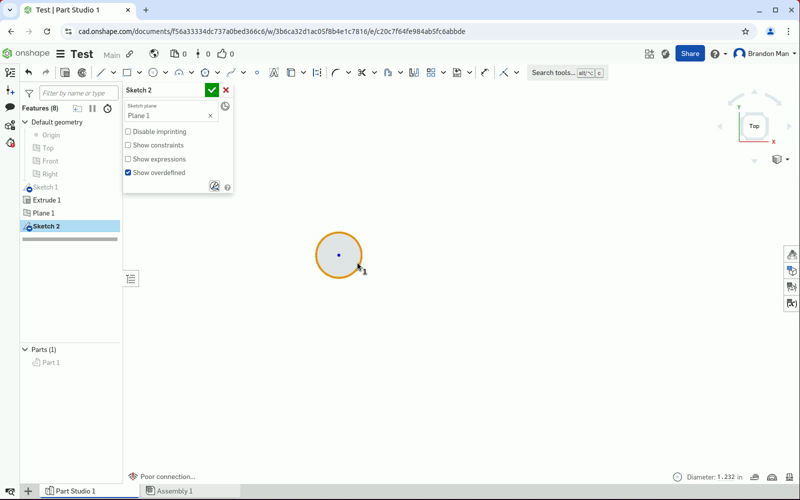
scroll(-6)
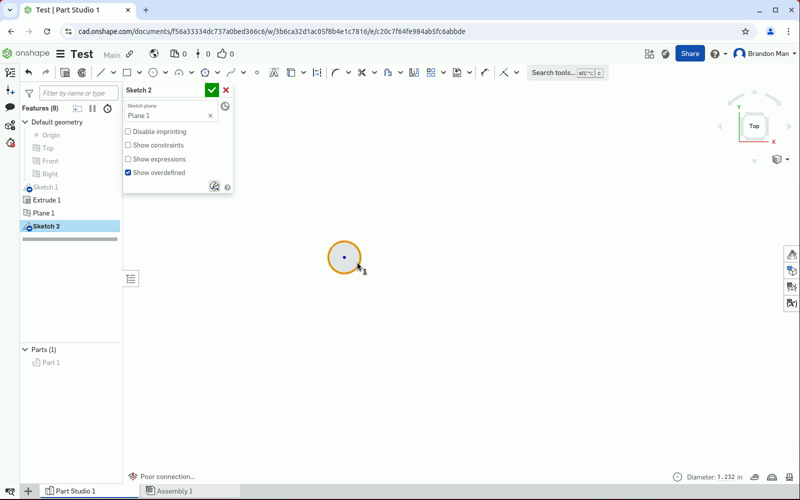
scroll(-6)
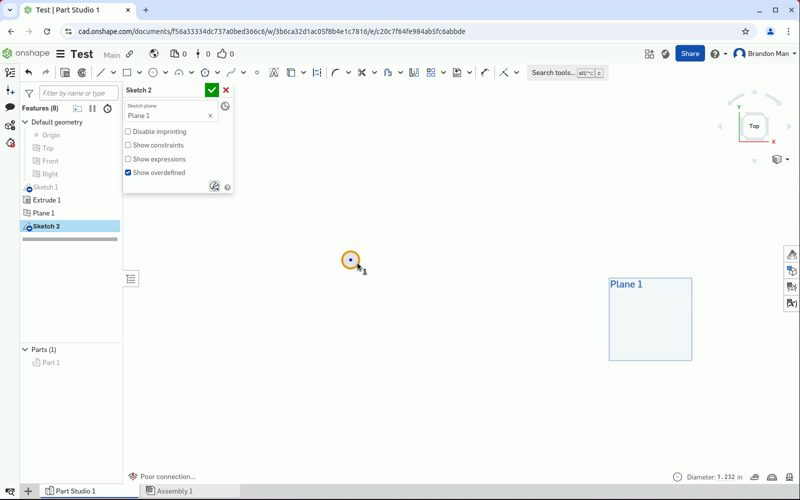
scroll(-6)
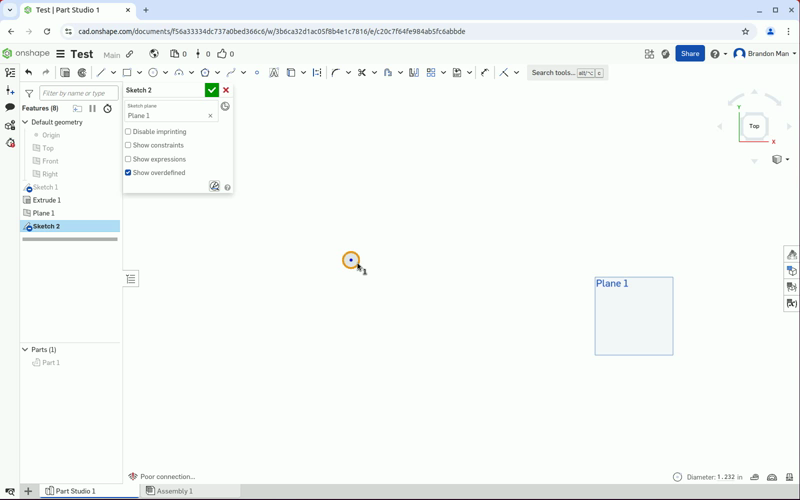
scroll(-6)
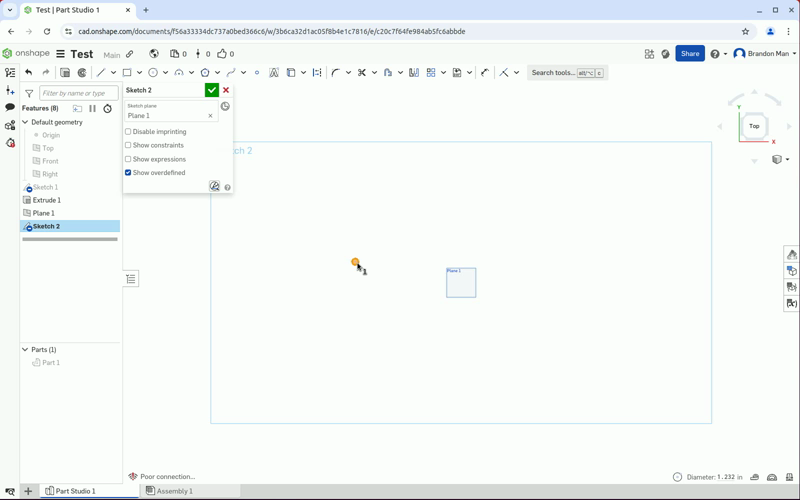
mouse_move(73, 352)
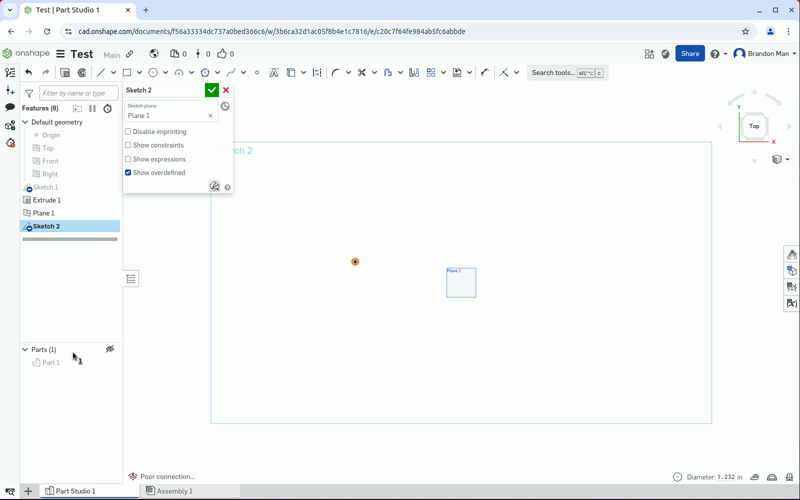
key(shift+y)
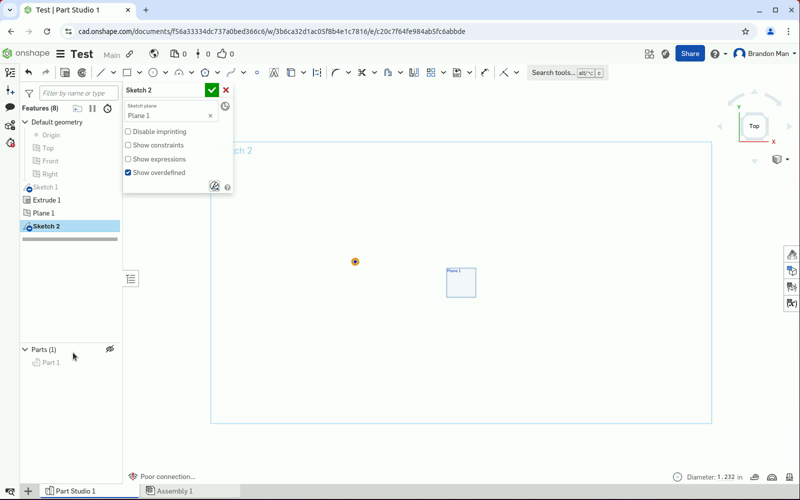
key(shift+e)
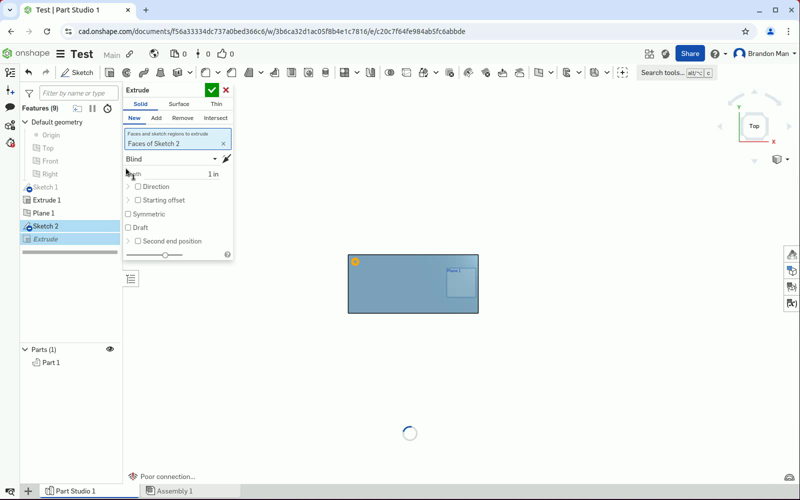
mouse_move(143, 106)
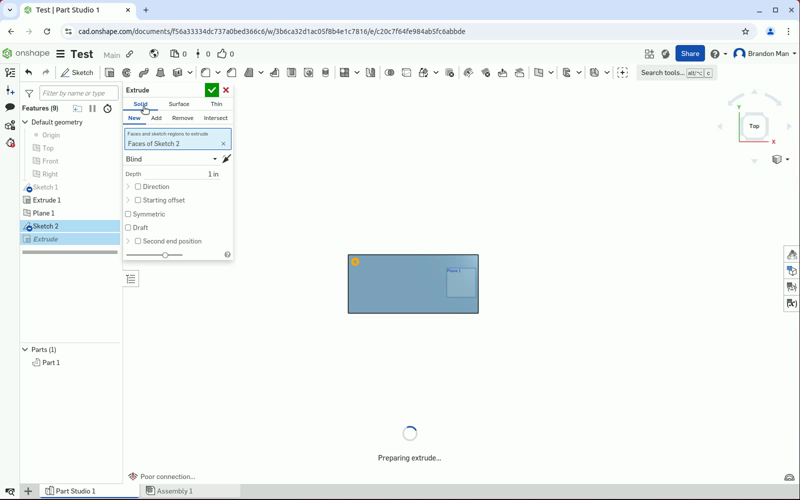
click(143, 106)
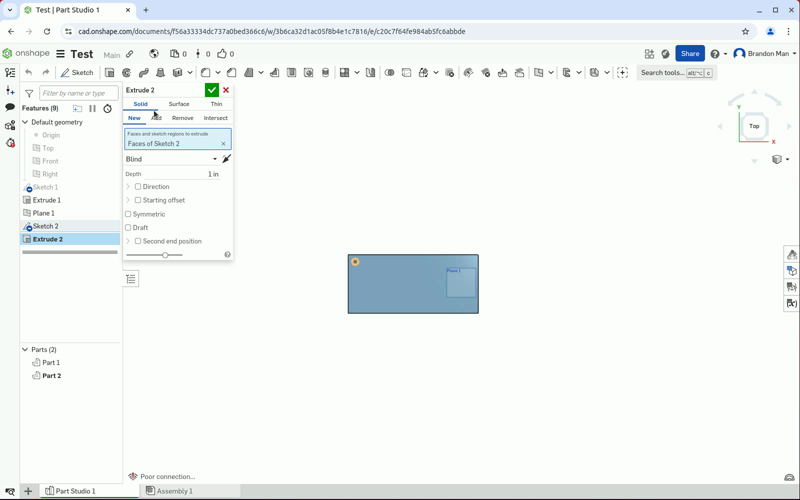
mouse_move(186, 120)
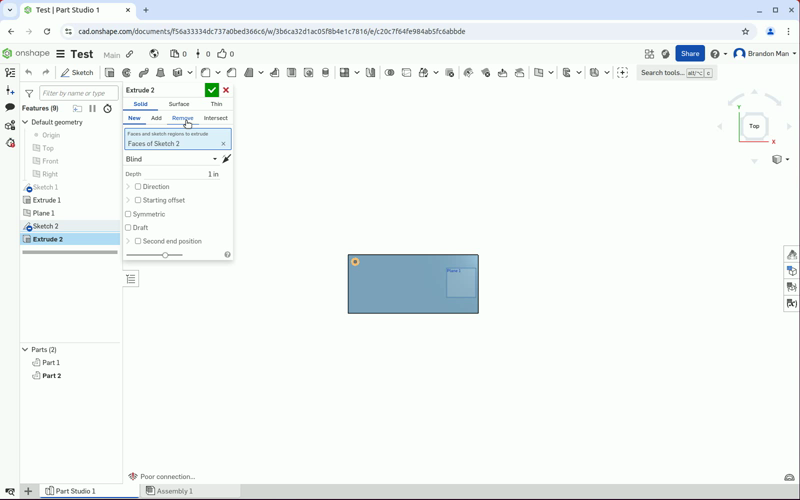
click(186, 120)
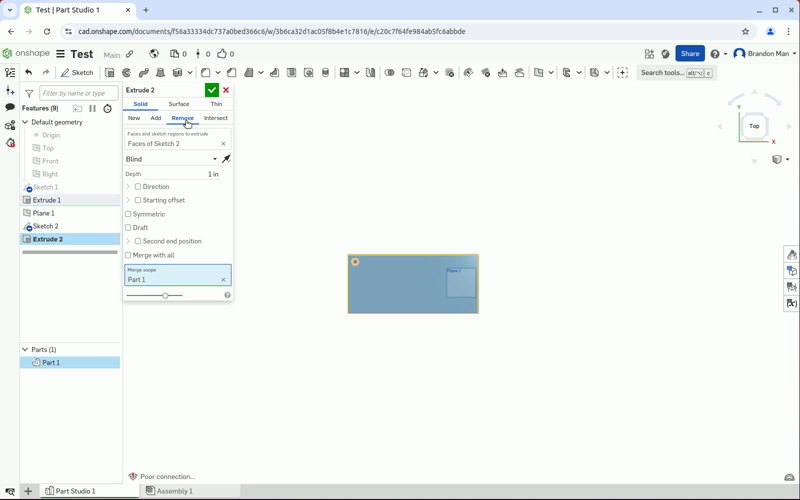
key(tab, 4)
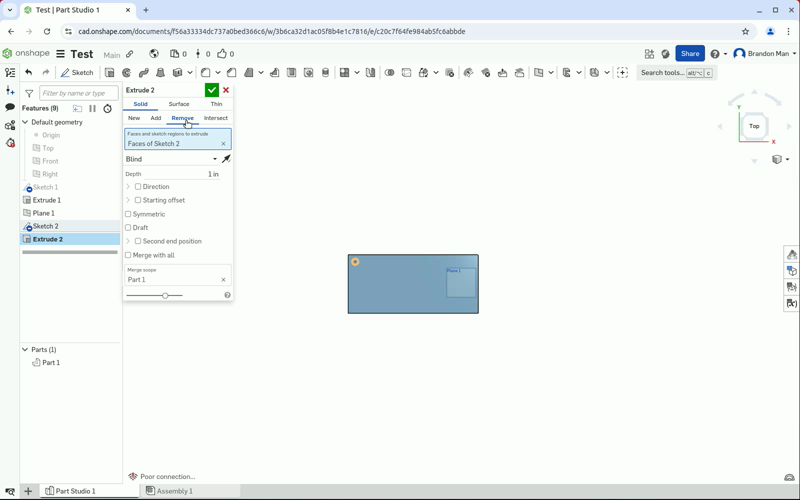
text(8.425)
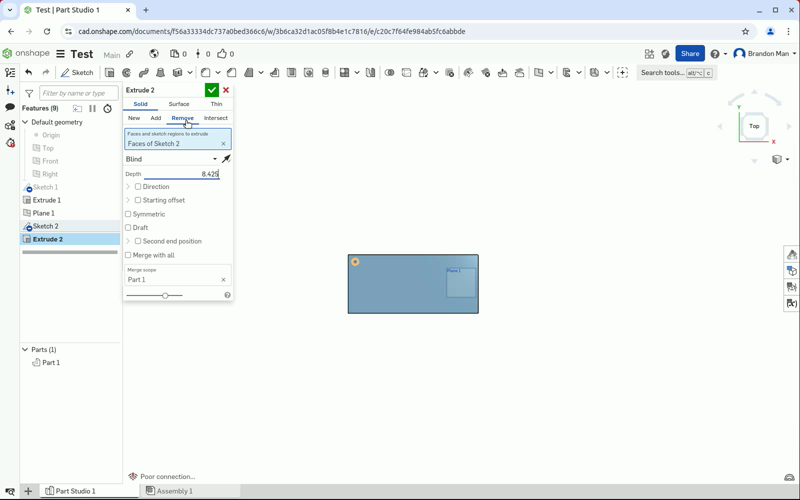
key(tab, 6)
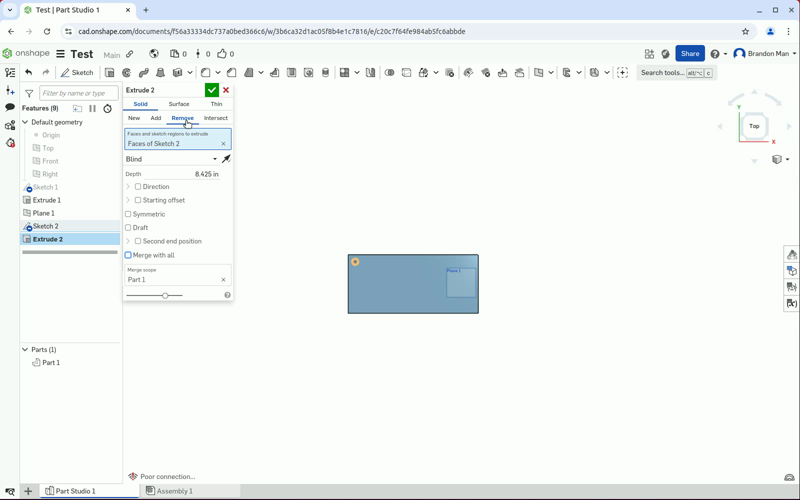
key(space)
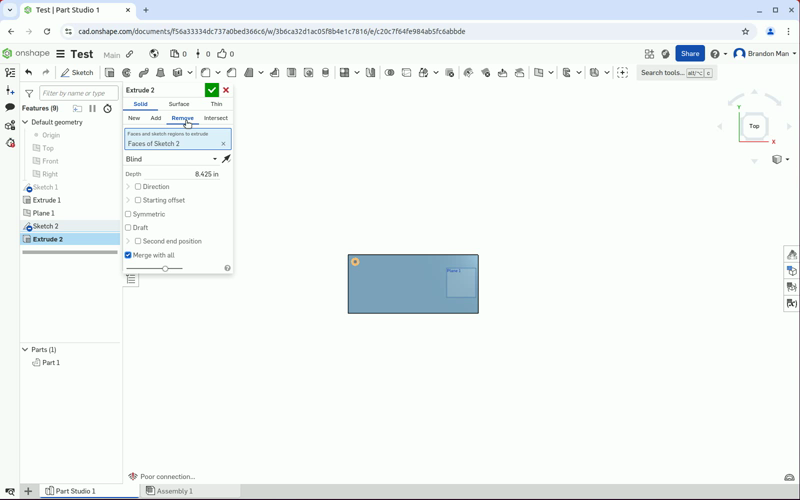
key(enter)
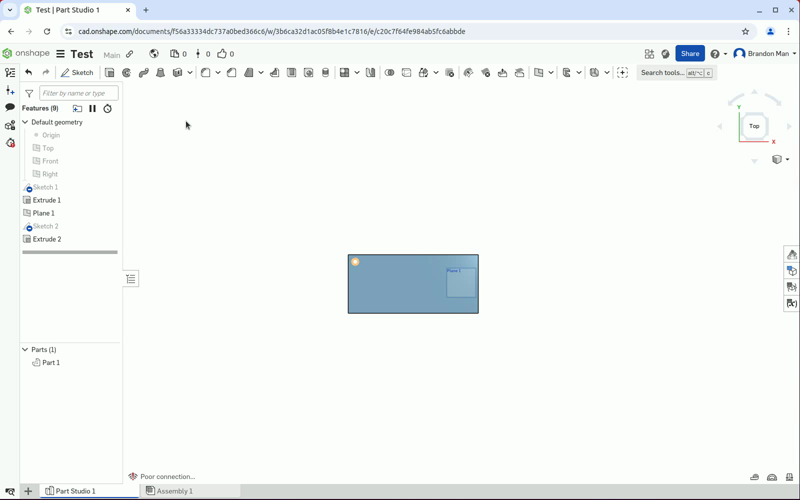
key(shift+h)
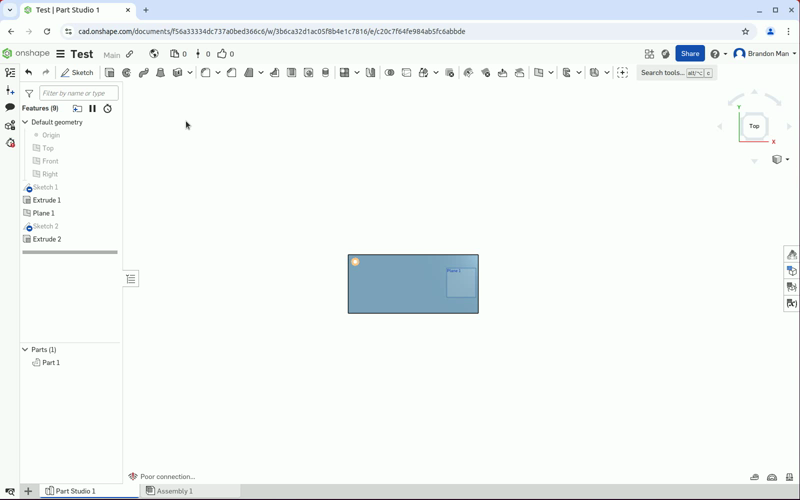
key(shift+h)
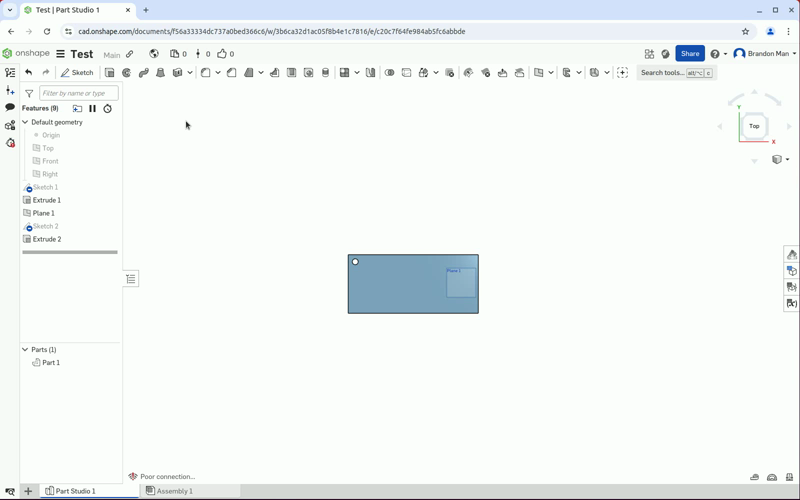
mouse_move(73, 189)
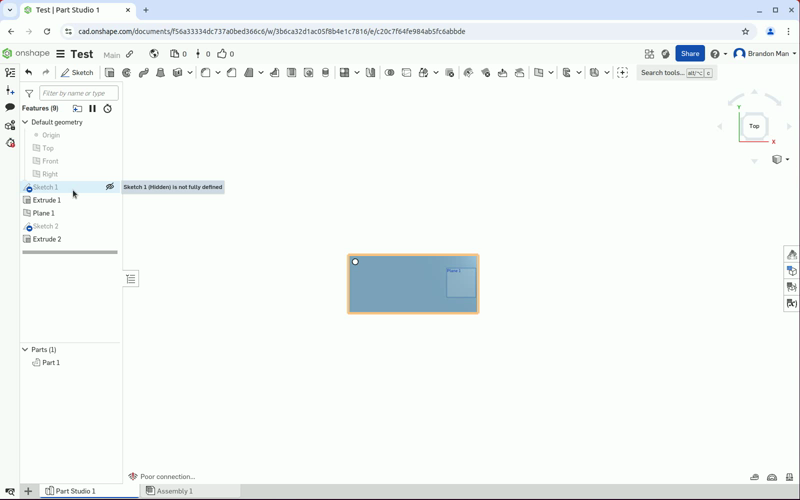
click(73, 189)
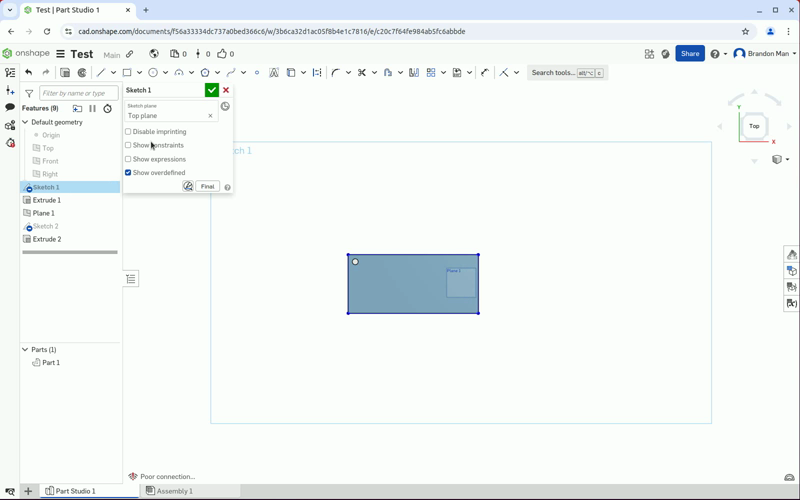
mouse_move(229, 92)
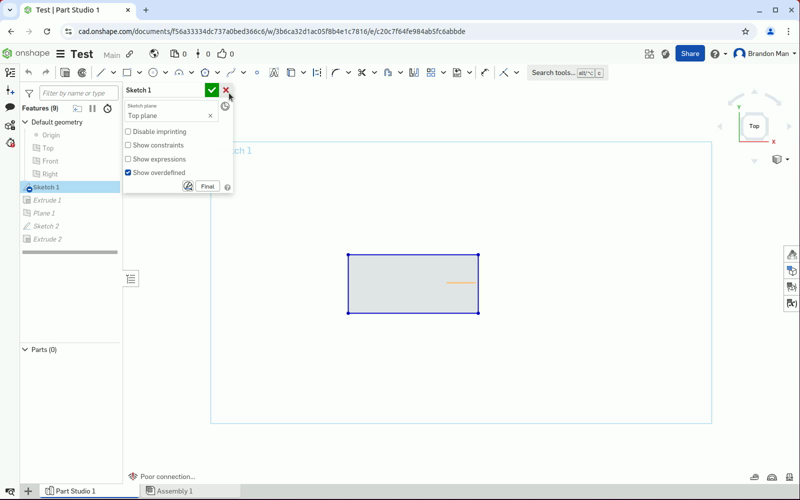
click(229, 92)
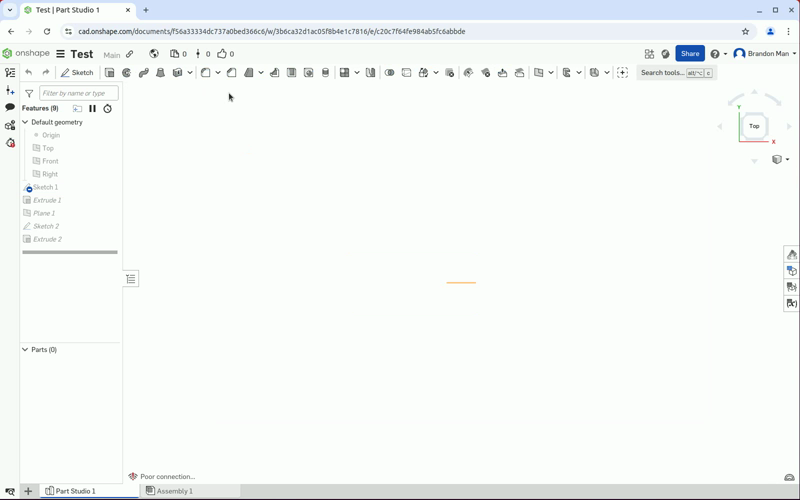
key(shift+s)
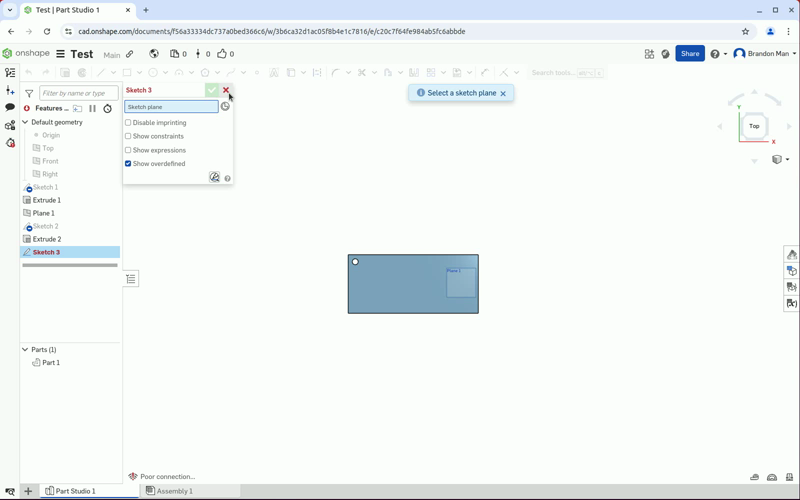
mouse_move(73, 215)
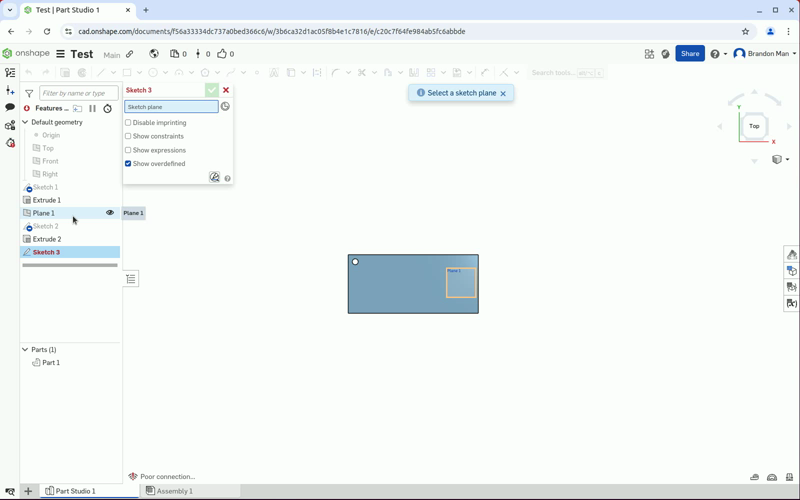
click(73, 215)
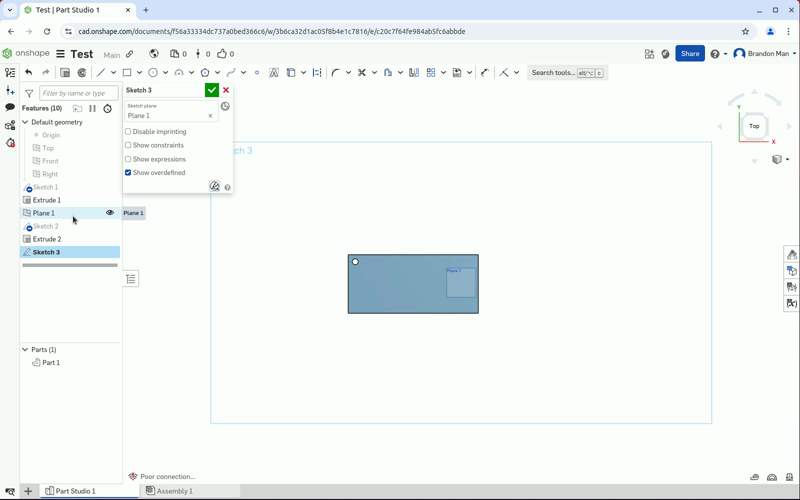
mouse_move(73, 352)
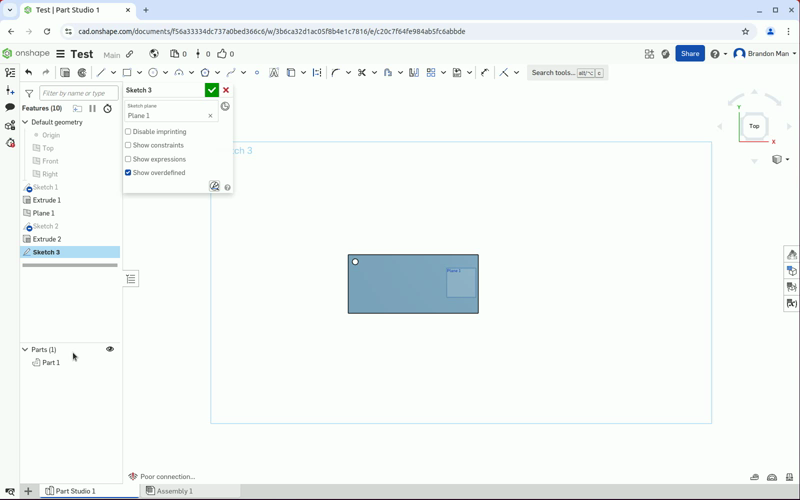
key(y)
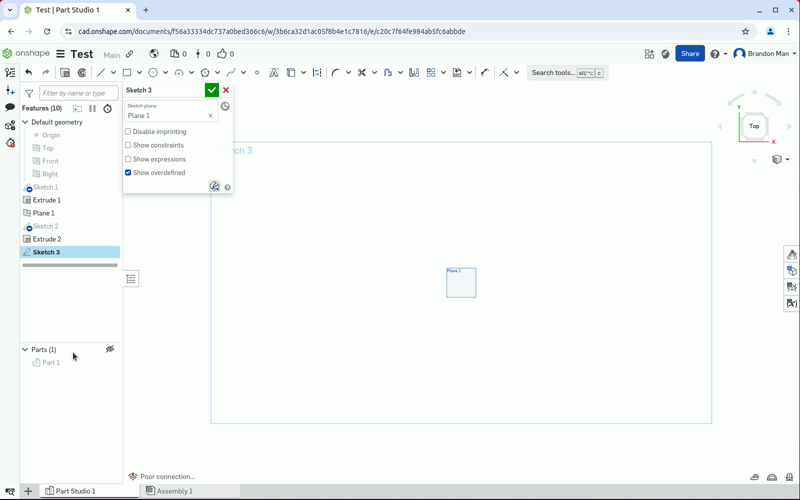
key(c)
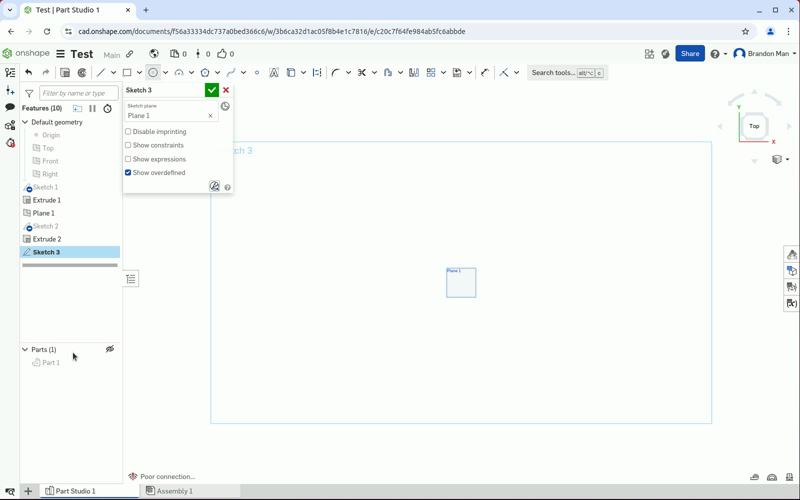
key_down(shift)
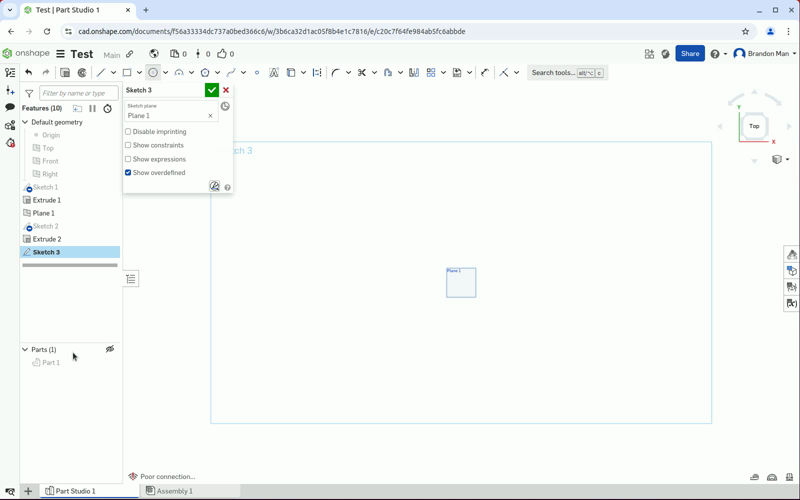
mouse_move(472, 261)
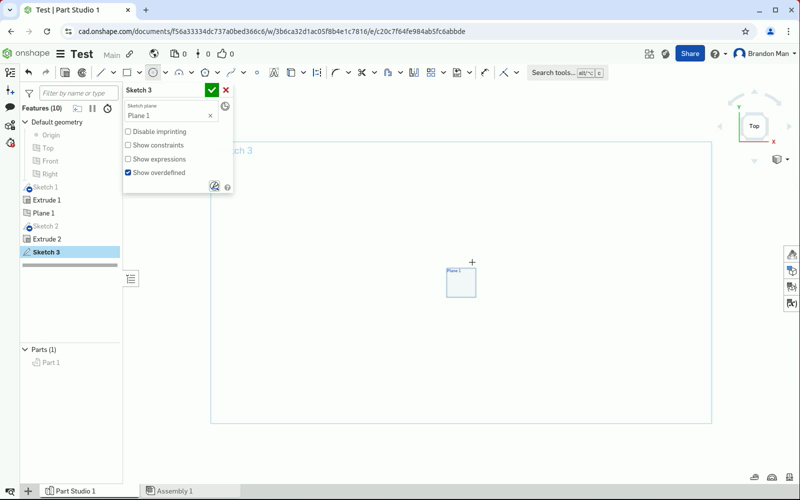
click(472, 261)
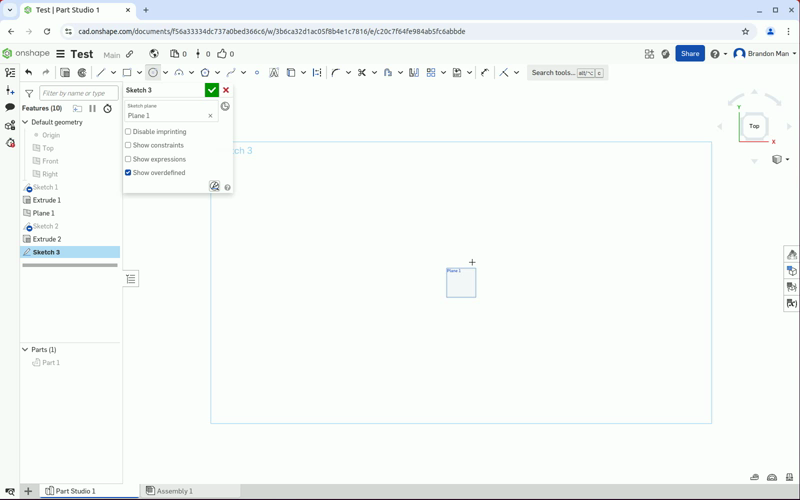
key_up(shift)
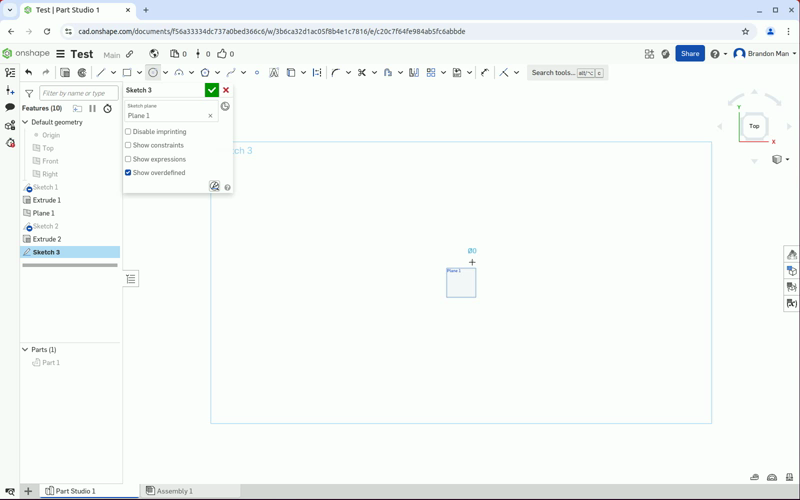
mouse_move(475, 261)
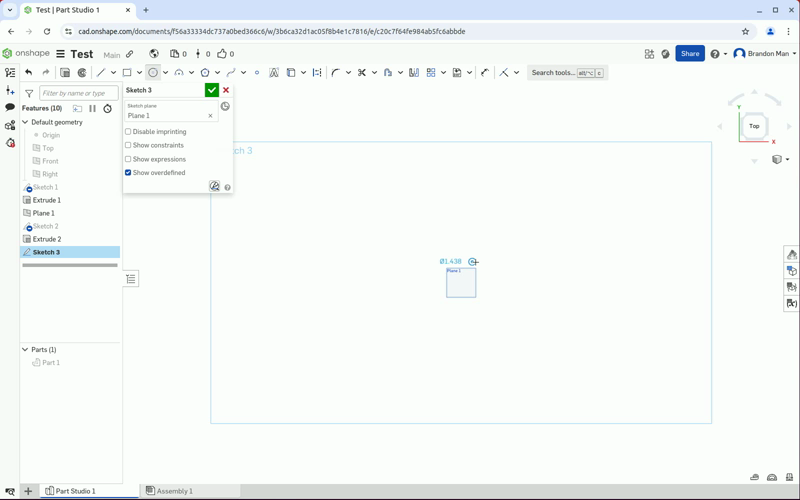
click(475, 261)
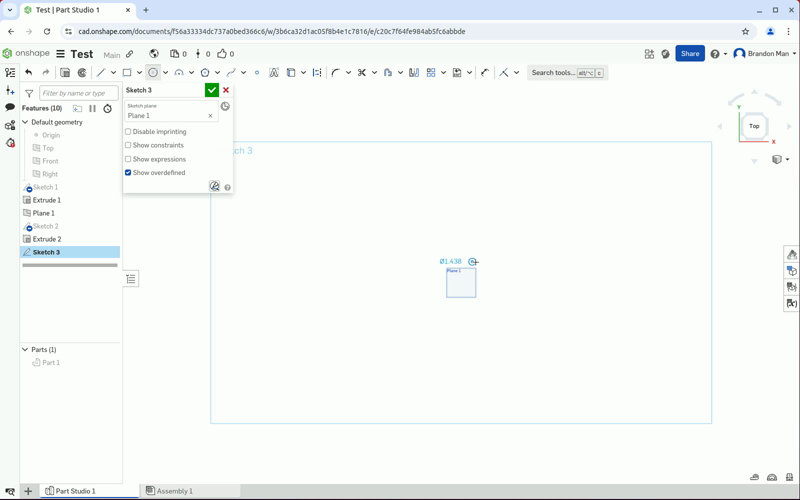
key(esc)
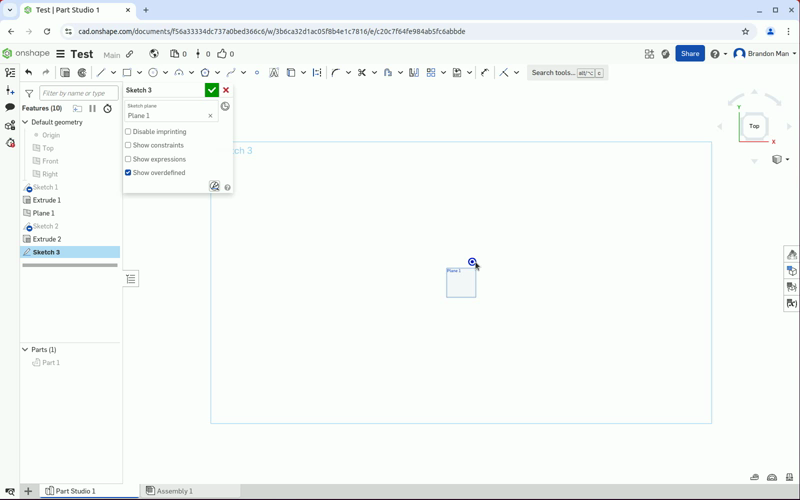
mouse_move(471, 264)
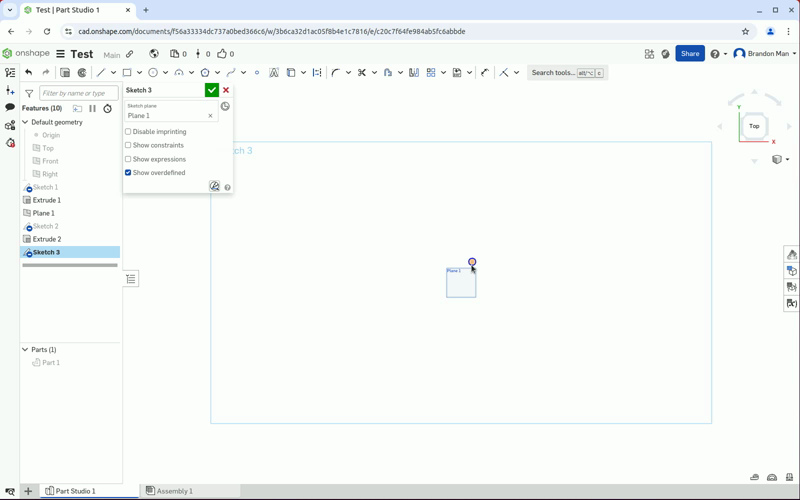
scroll(6)
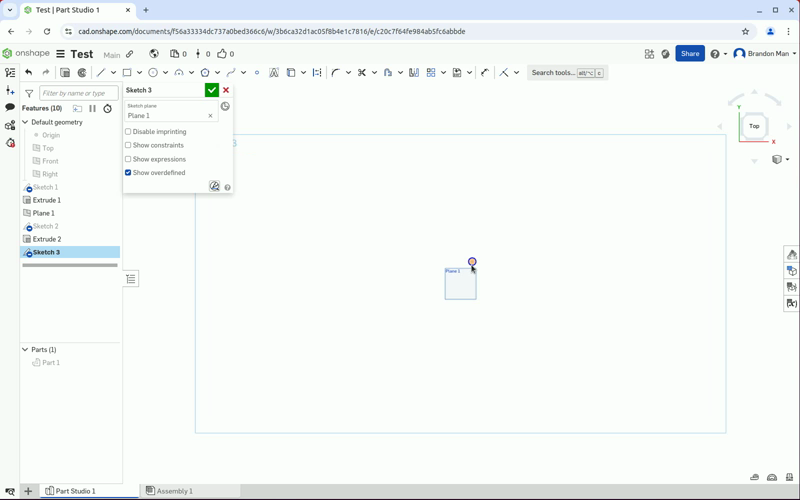
scroll(6)
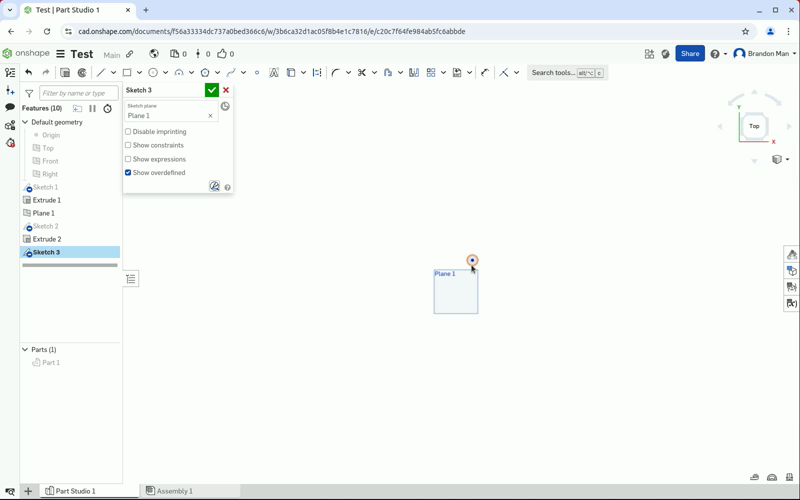
scroll(6)
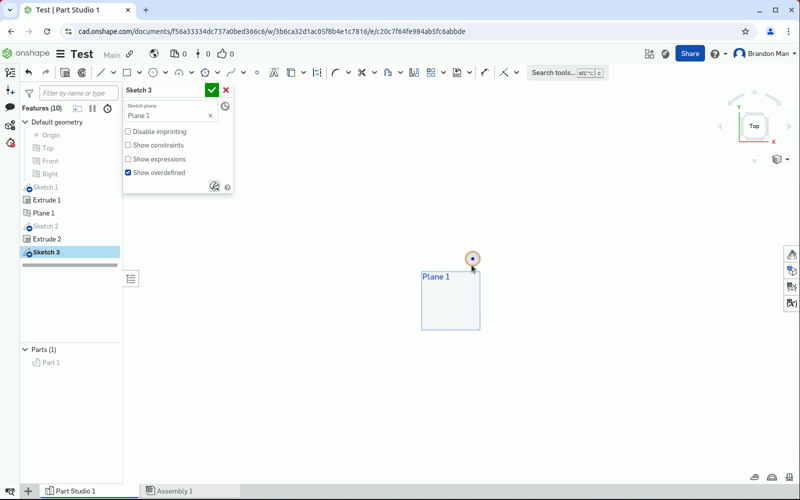
scroll(6)
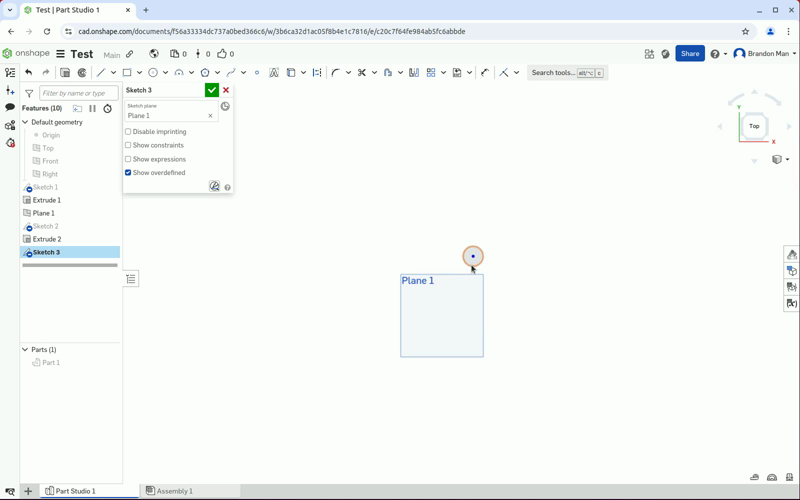
scroll(6)
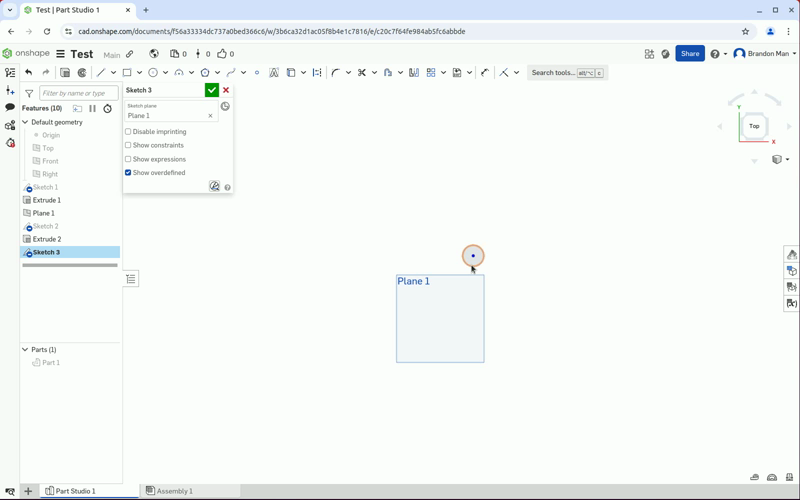
scroll(6)
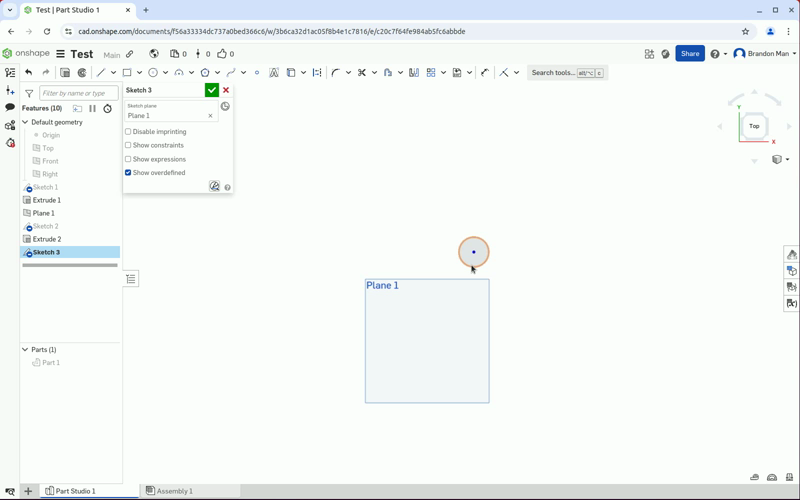
scroll(6)
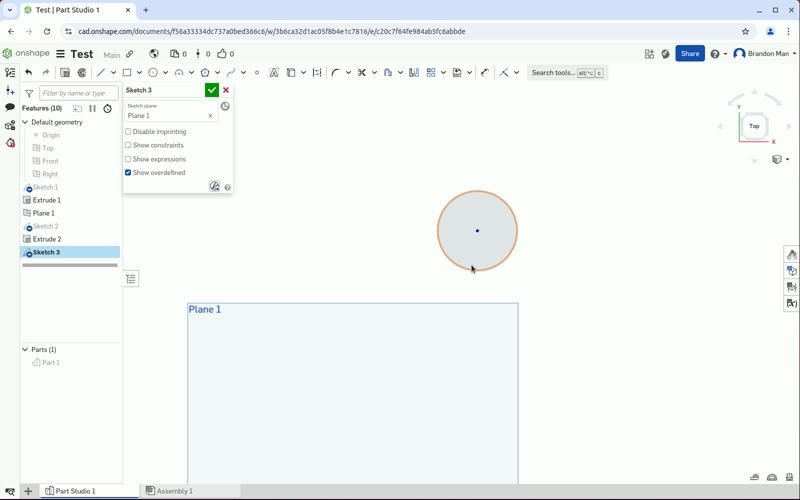
click(471, 264)
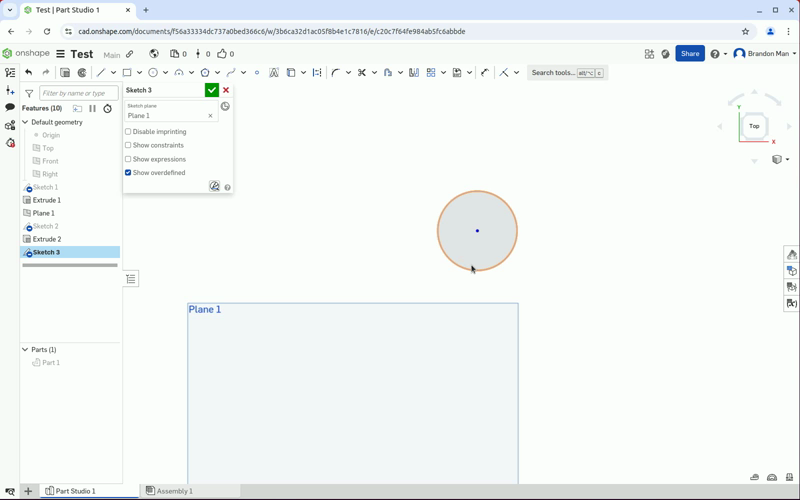
scroll(-6)
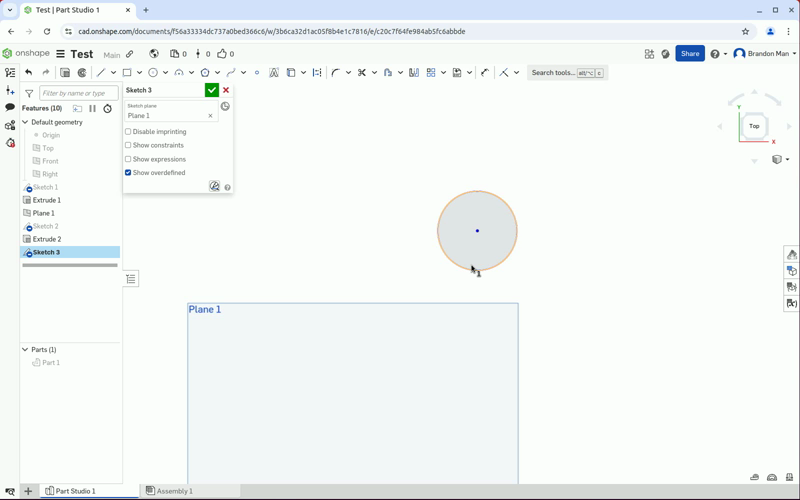
scroll(-6)
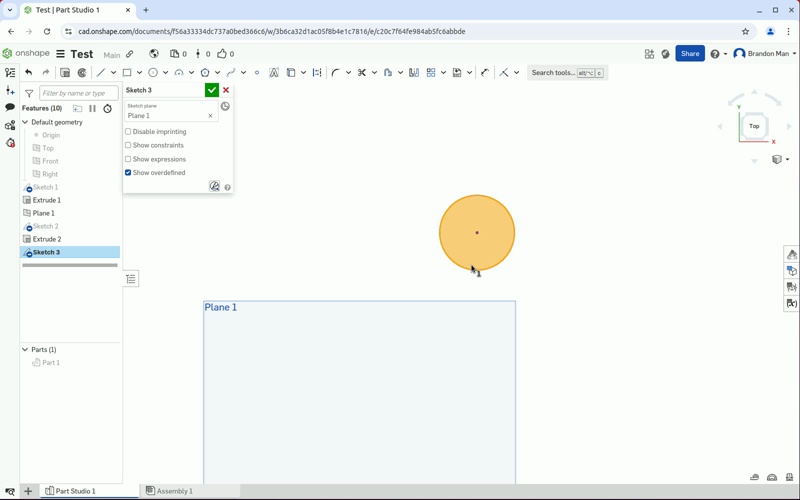
scroll(-6)
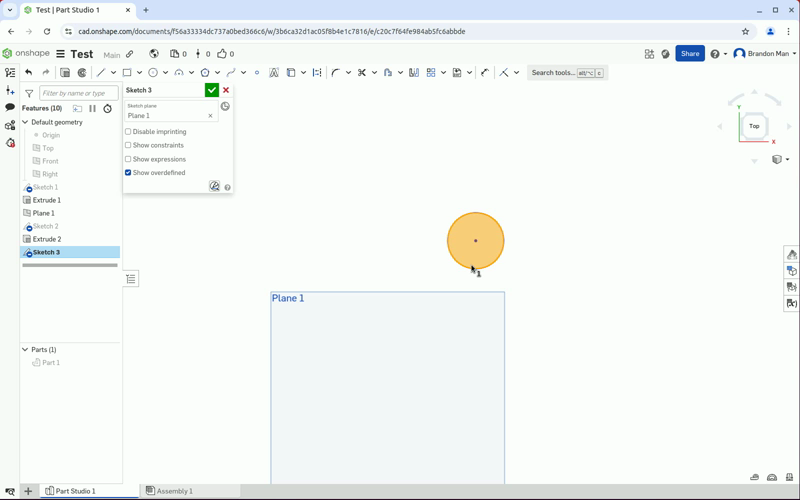
scroll(-6)
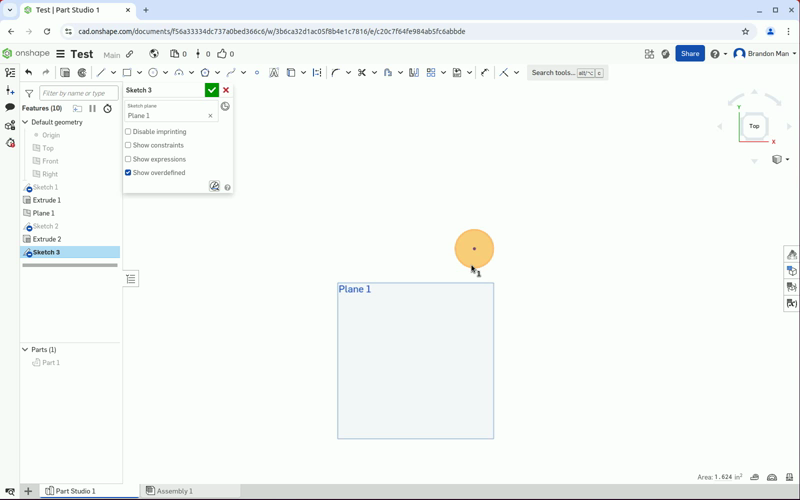
scroll(-6)
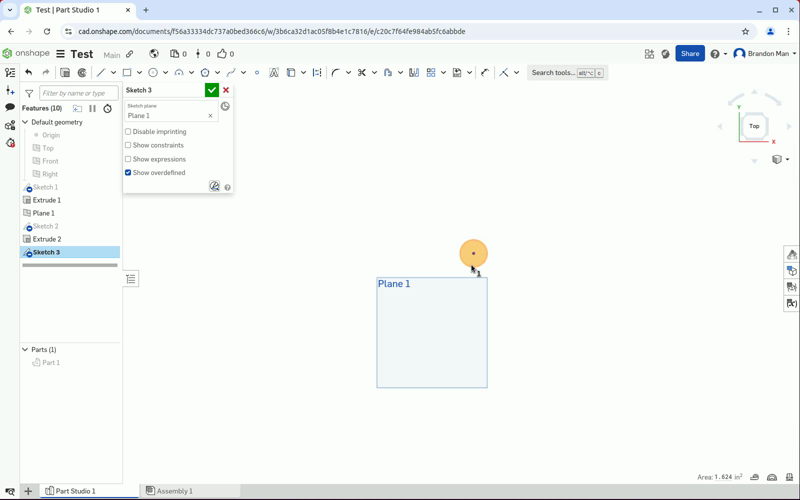
scroll(-6)
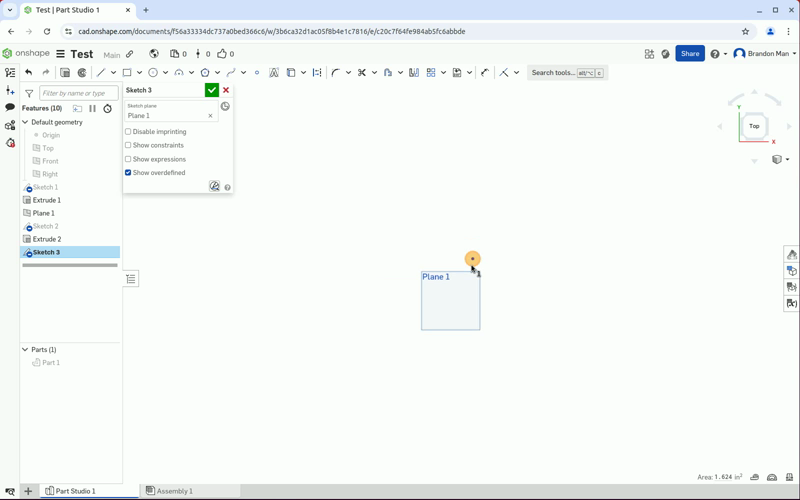
scroll(-6)
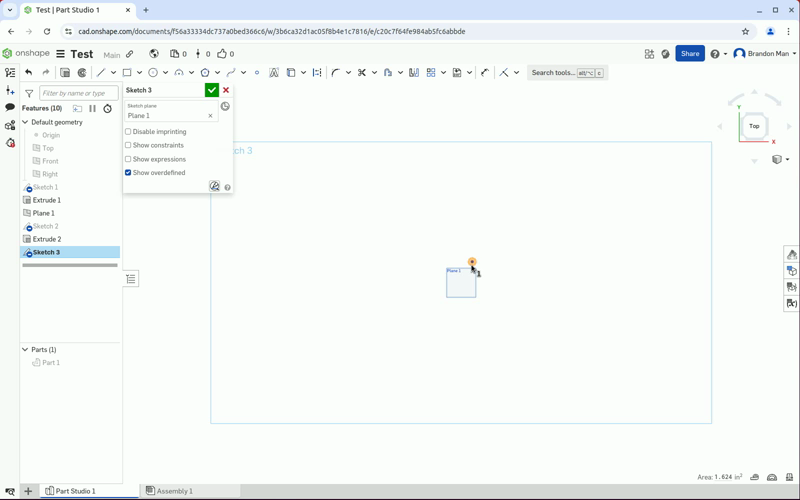
mouse_move(73, 352)
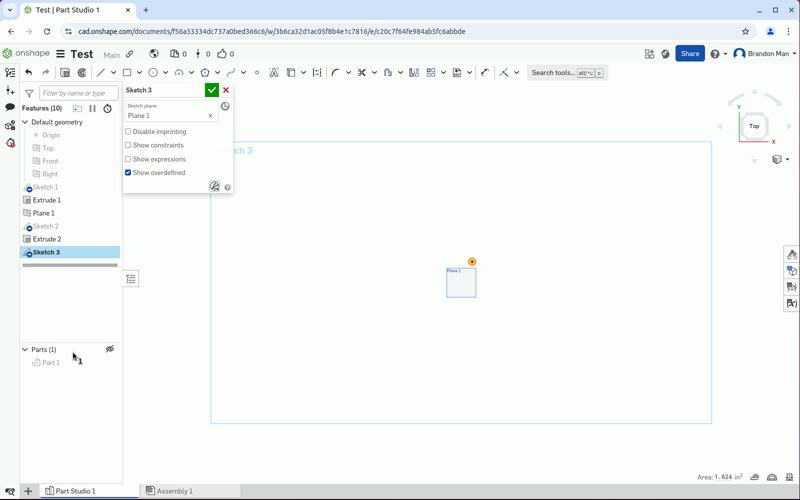
key(shift+y)
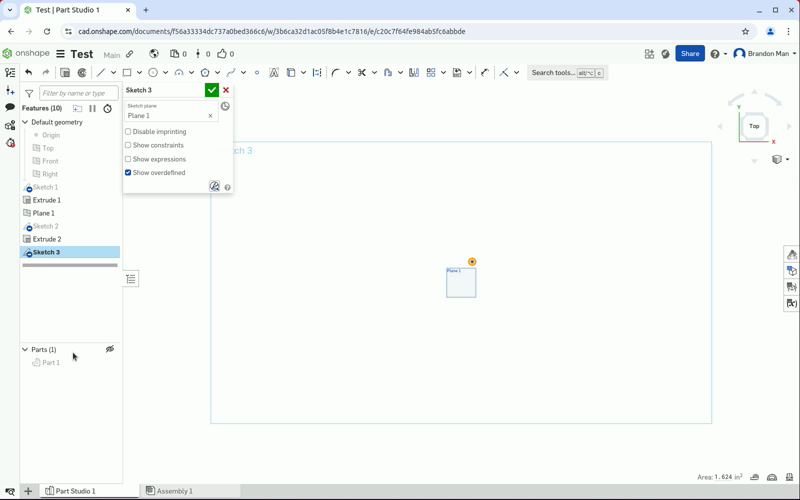
key(shift+e)
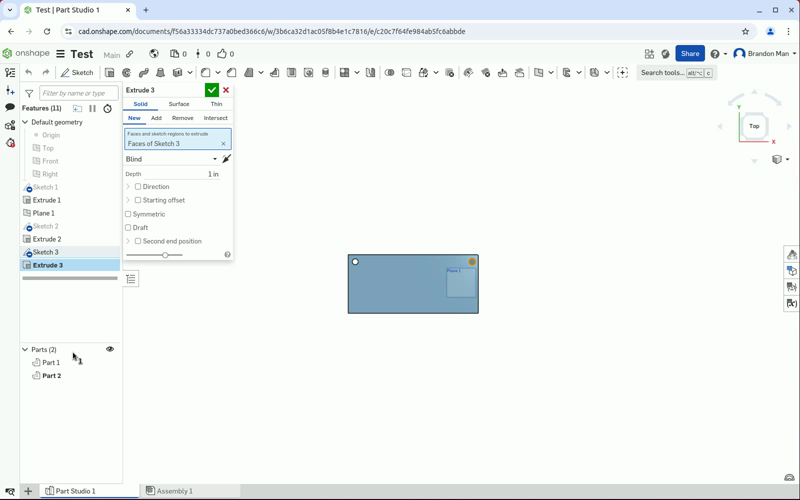
mouse_move(143, 106)
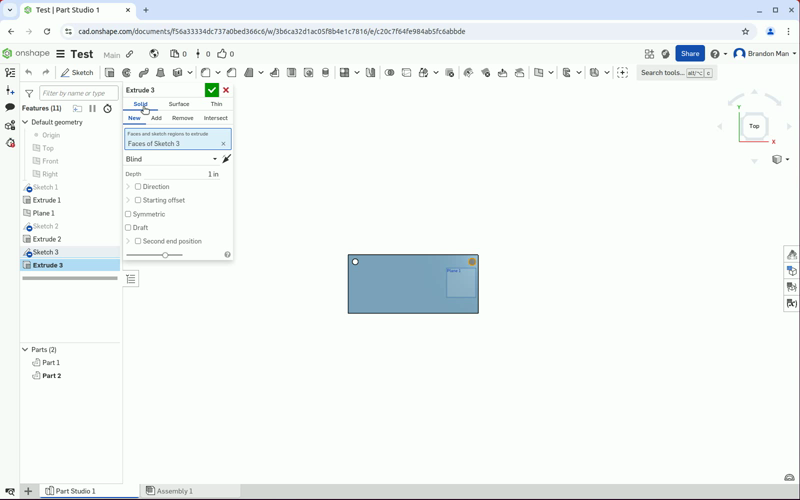
click(143, 106)
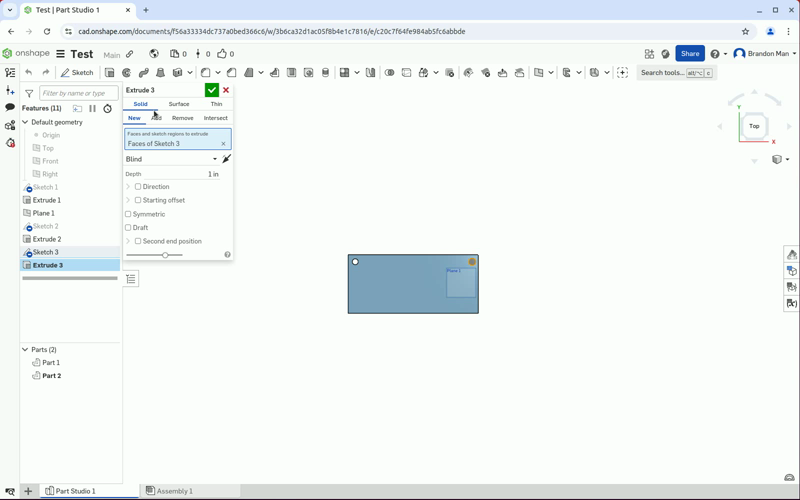
mouse_move(186, 120)
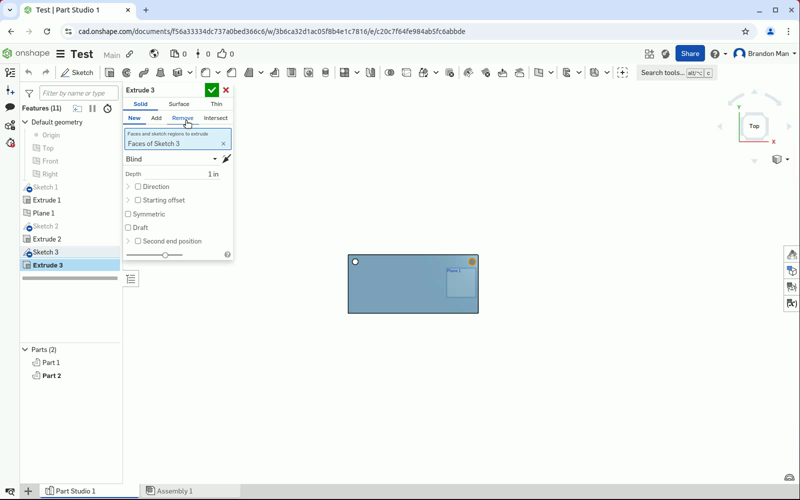
click(186, 120)
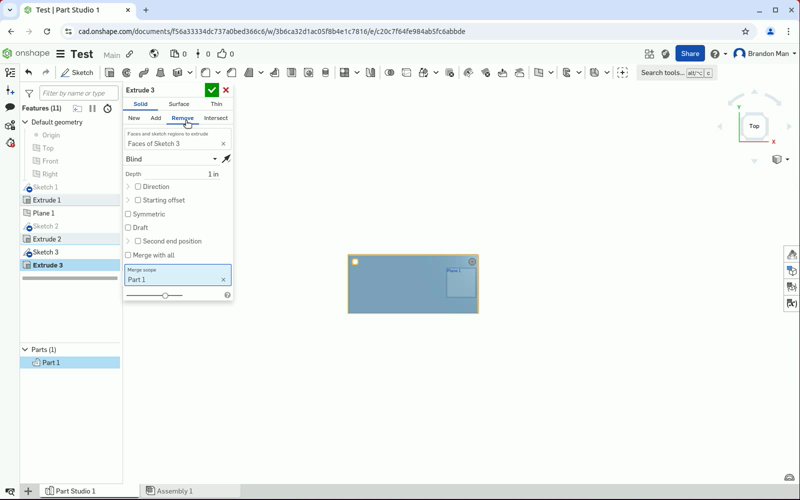
key(tab, 4)
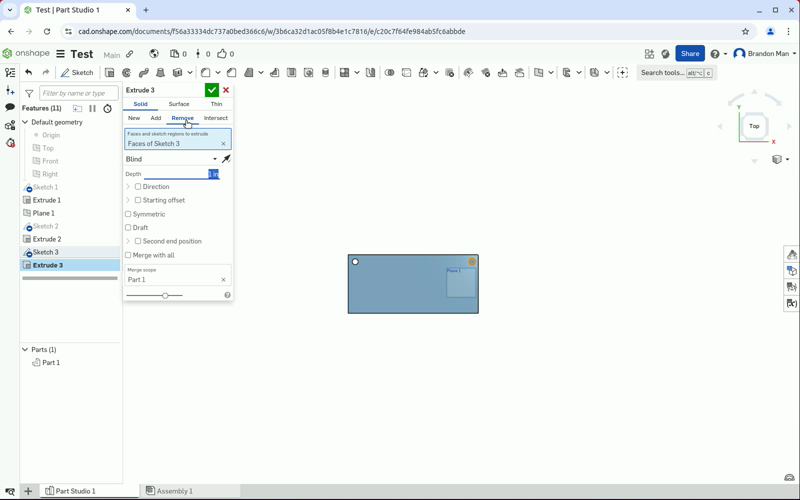
text(8.425)
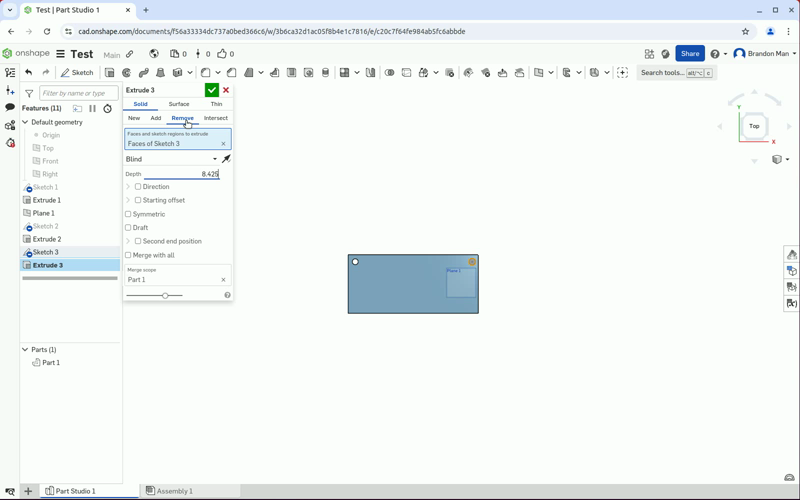
key(tab, 6)
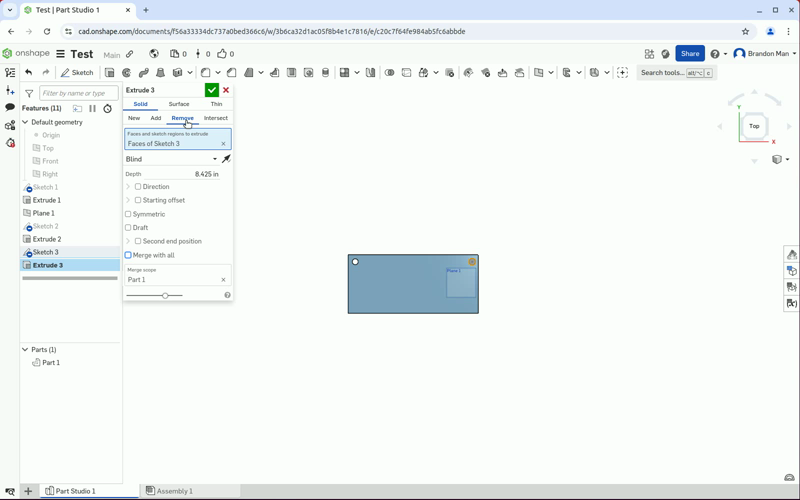
key(space)
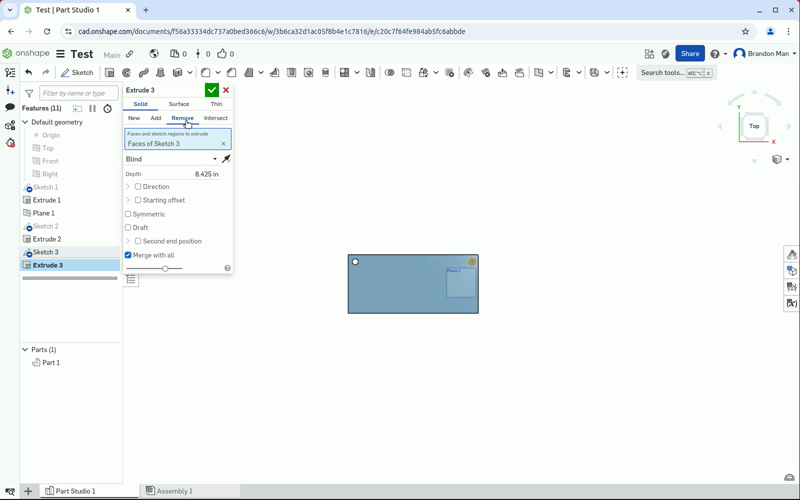
key(enter)
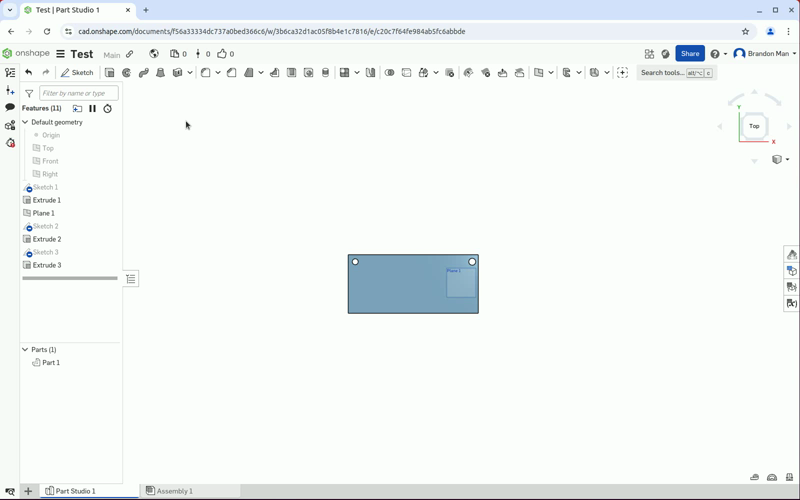
key(shift+h)
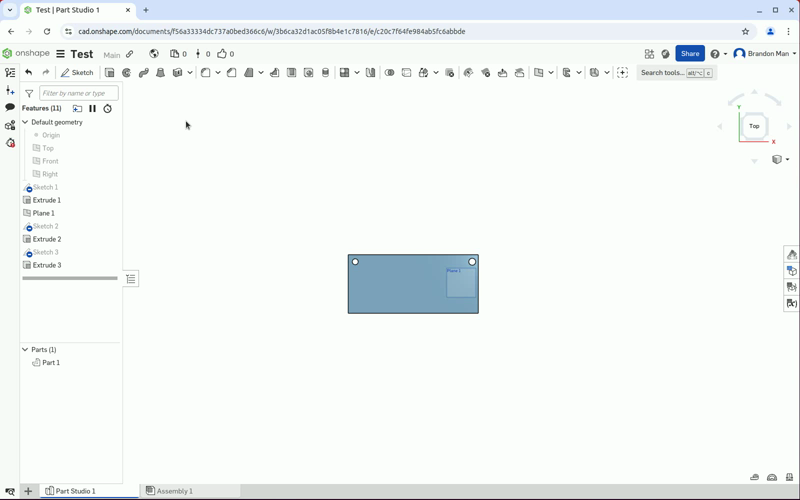
key(shift+h)
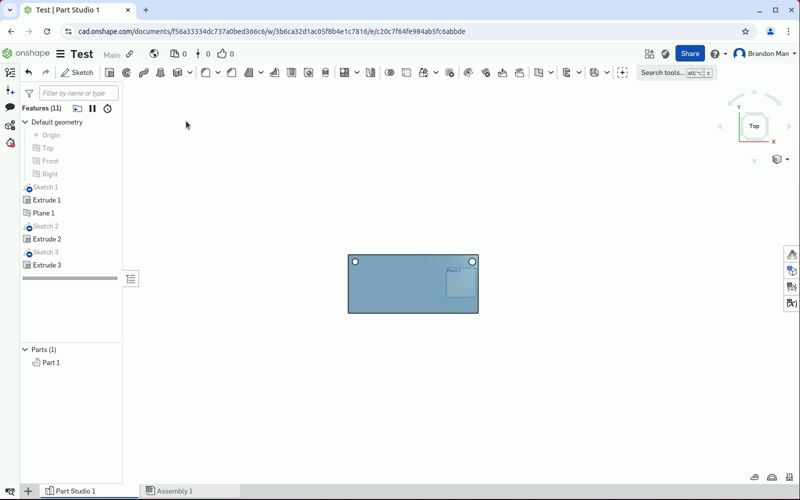
mouse_move(73, 189)
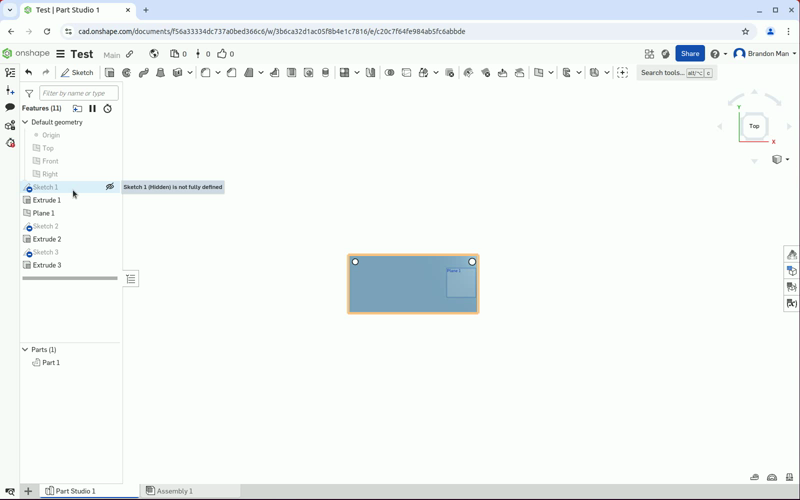
click(73, 189)
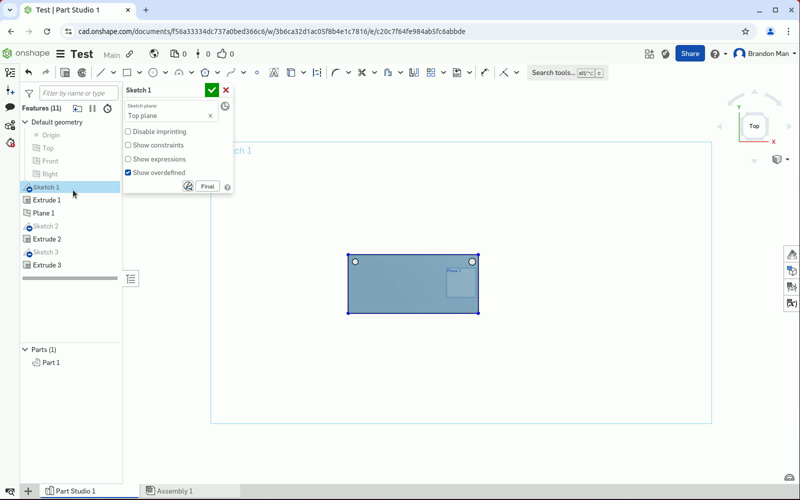
mouse_move(229, 92)
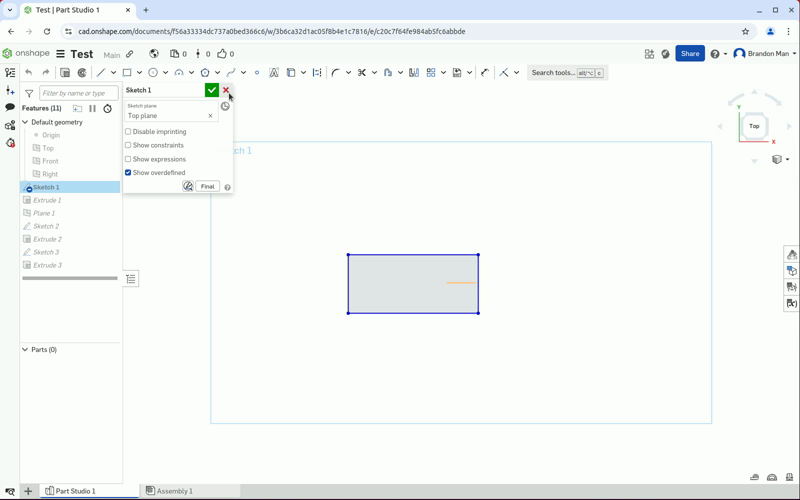
click(229, 92)
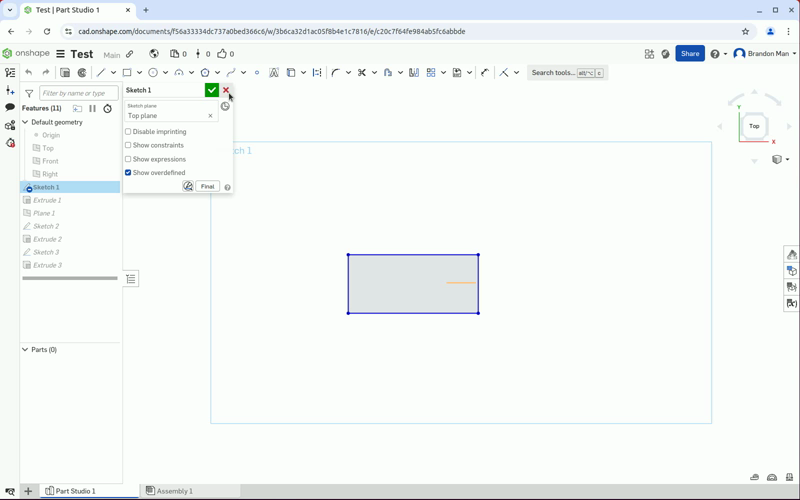
key(shift+s)
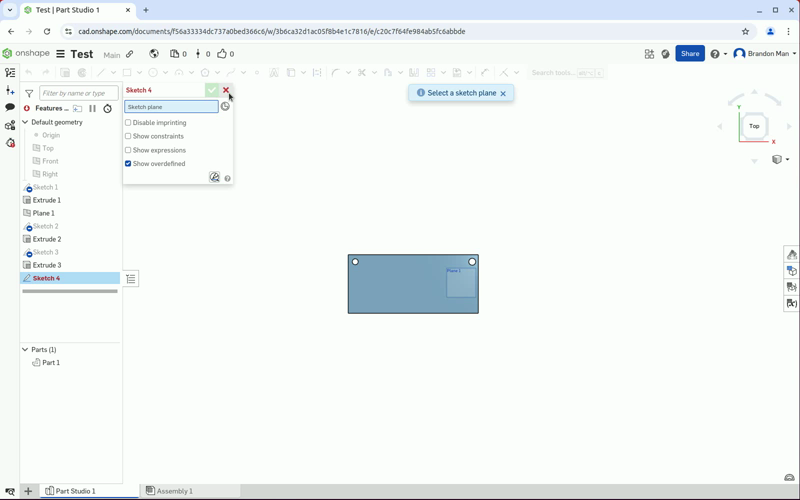
mouse_move(73, 215)
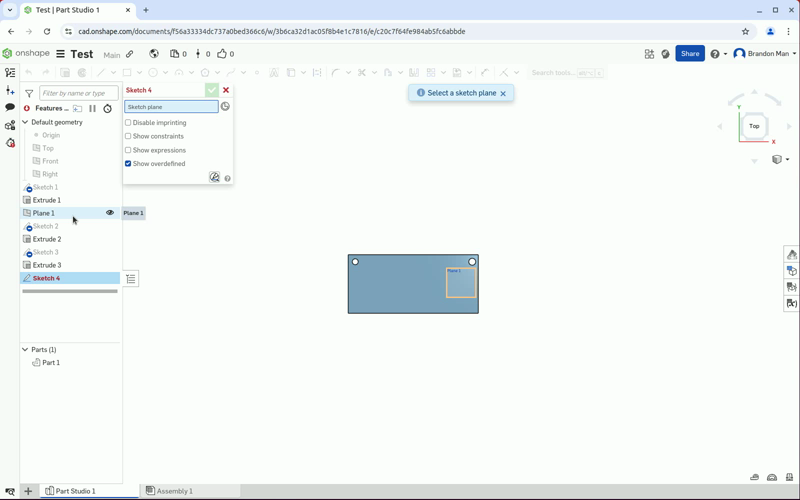
click(73, 215)
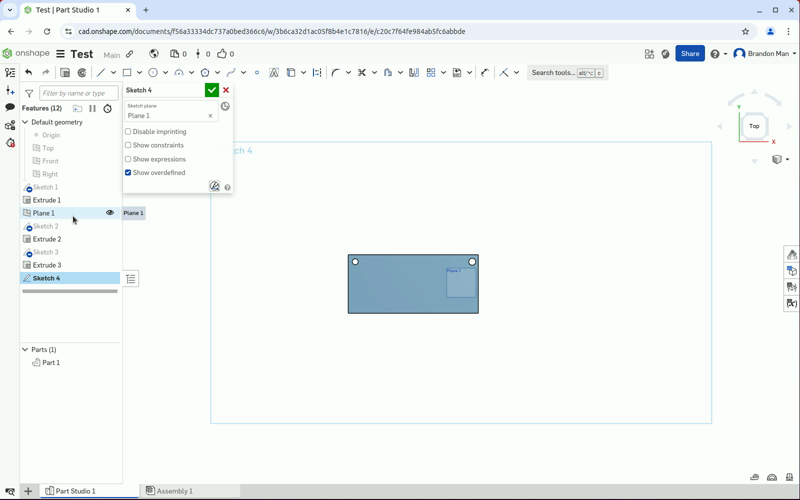
mouse_move(73, 352)
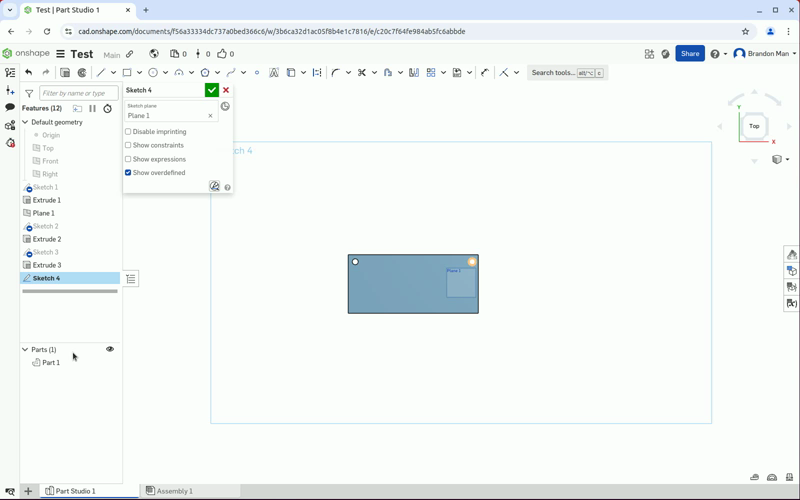
key(y)
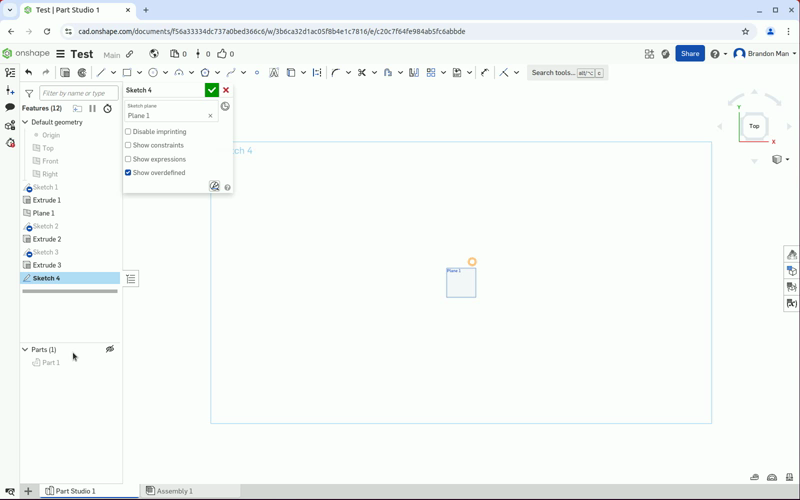
key(c)
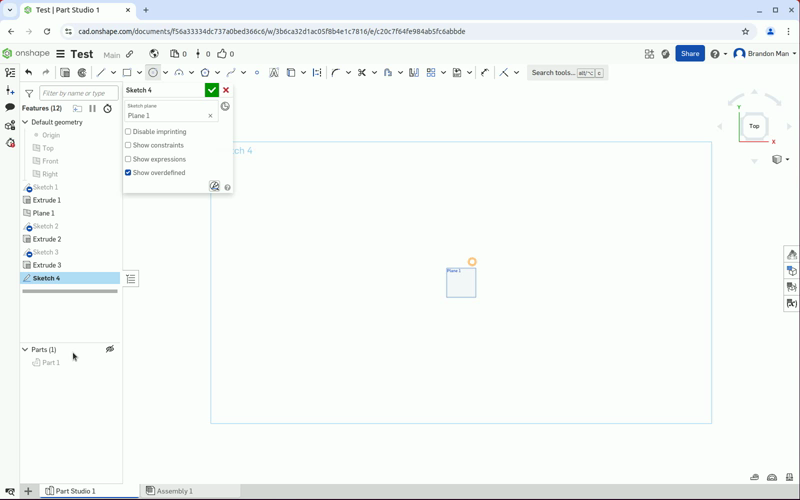
key_down(shift)
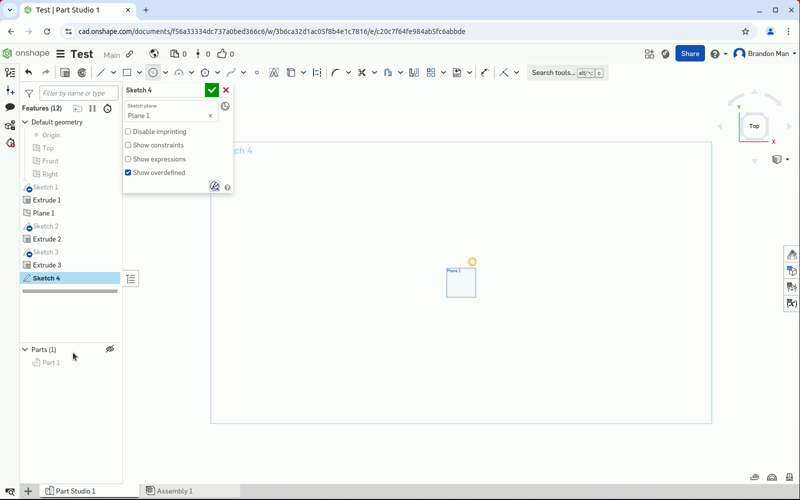
mouse_move(472, 307)
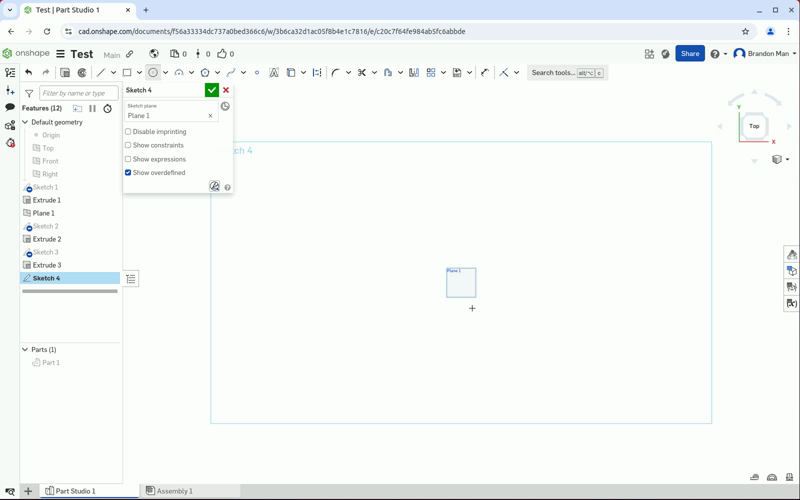
click(472, 307)
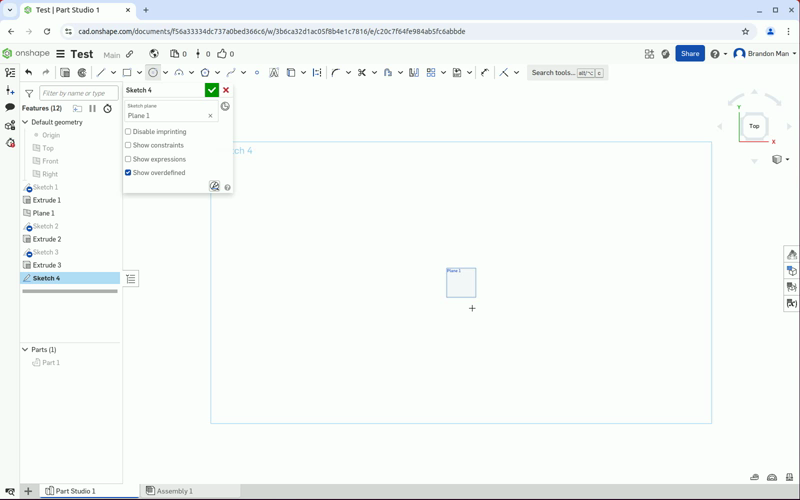
key_up(shift)
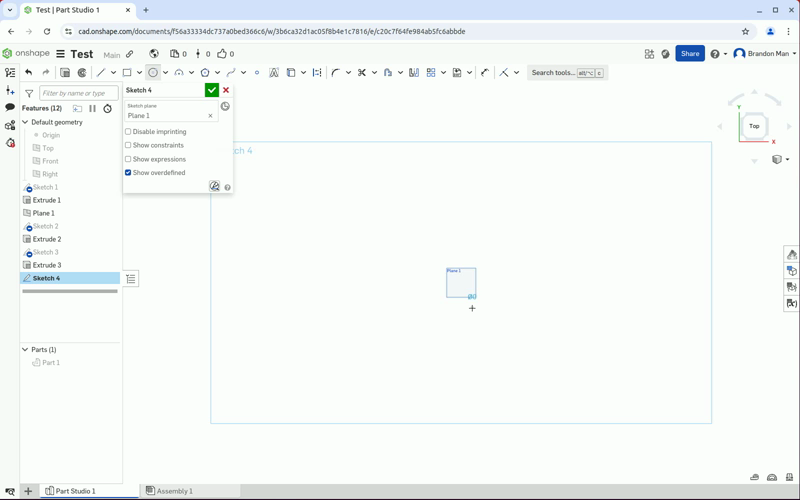
mouse_move(475, 307)
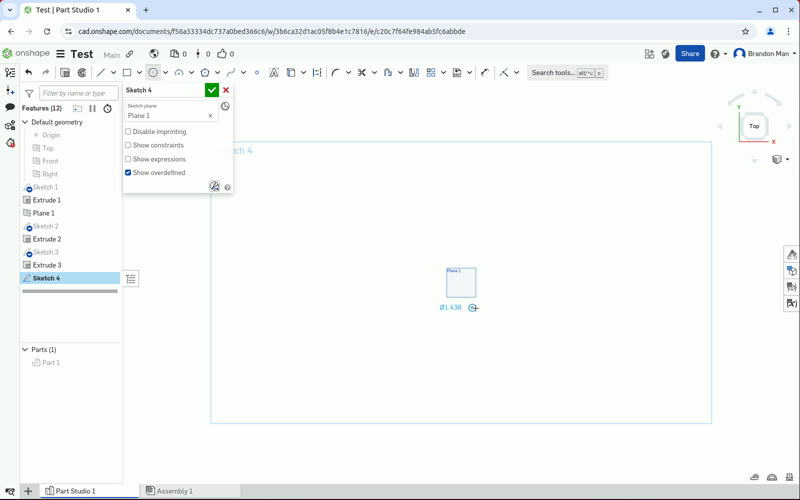
click(475, 307)
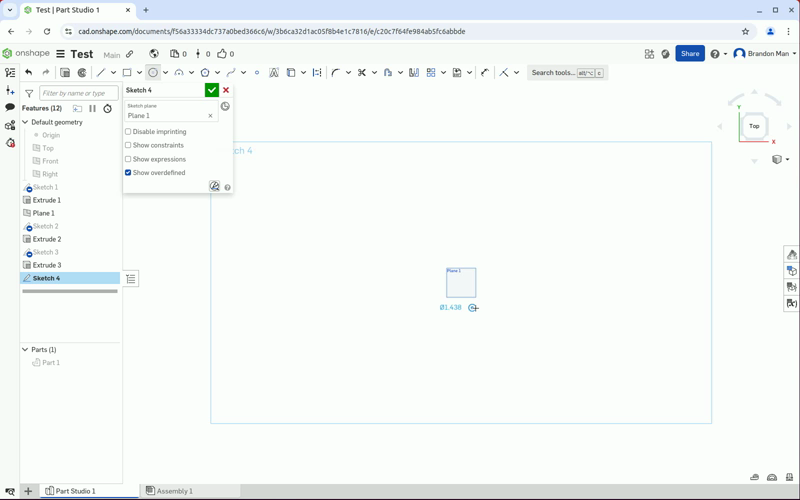
key(esc)
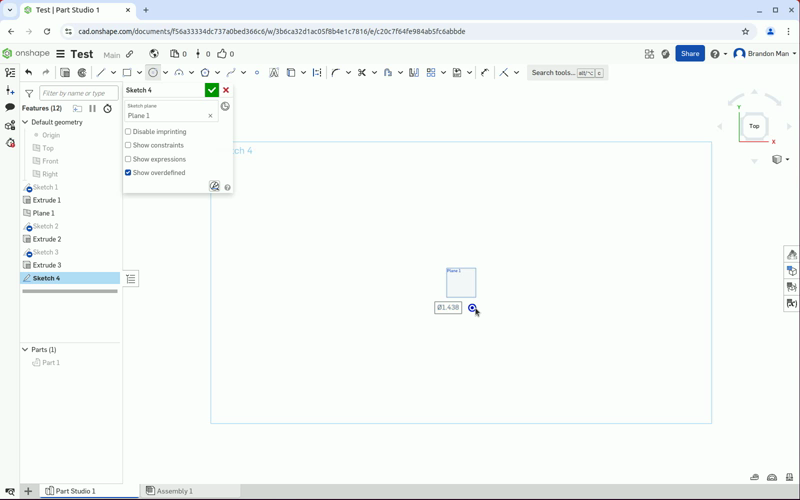
mouse_move(470, 306)
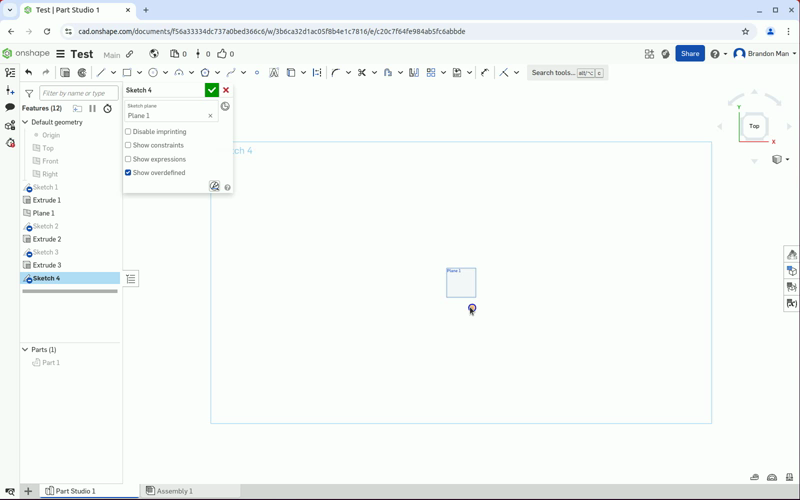
scroll(6)
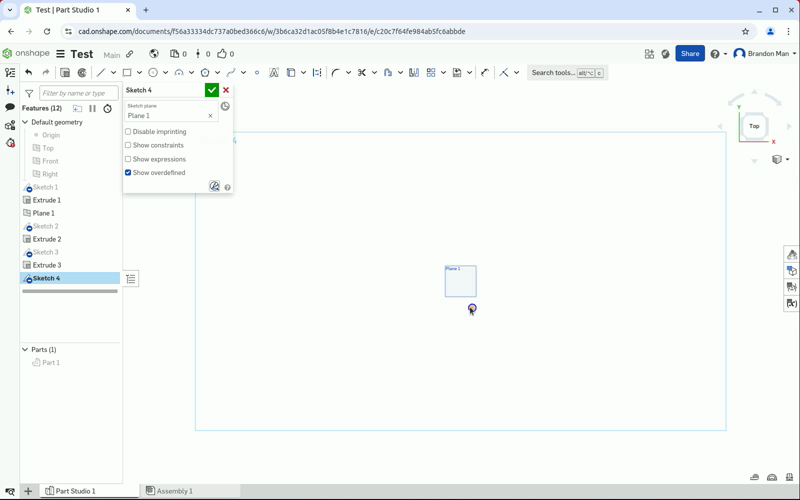
scroll(6)
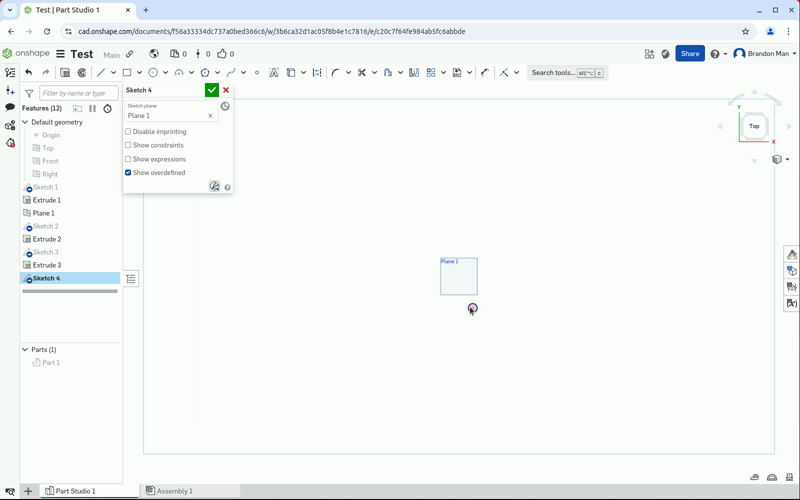
scroll(6)
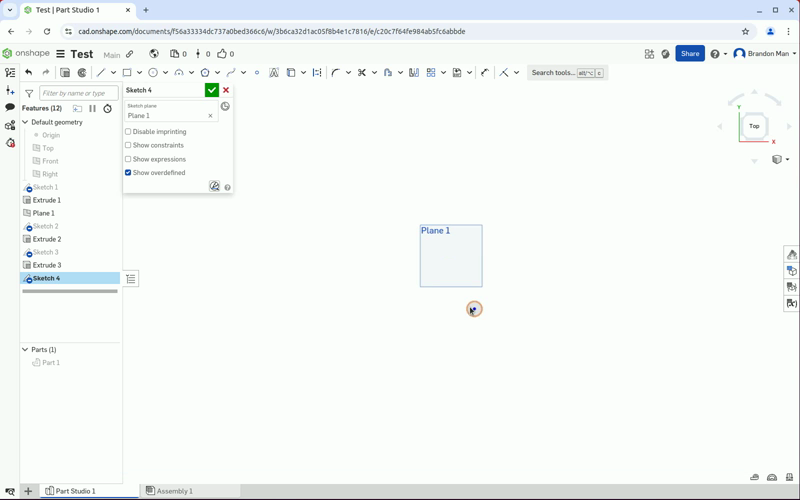
scroll(6)
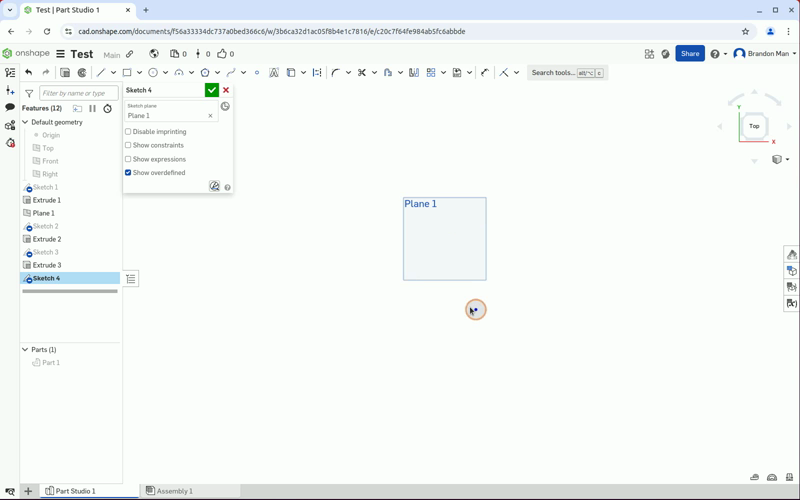
scroll(6)
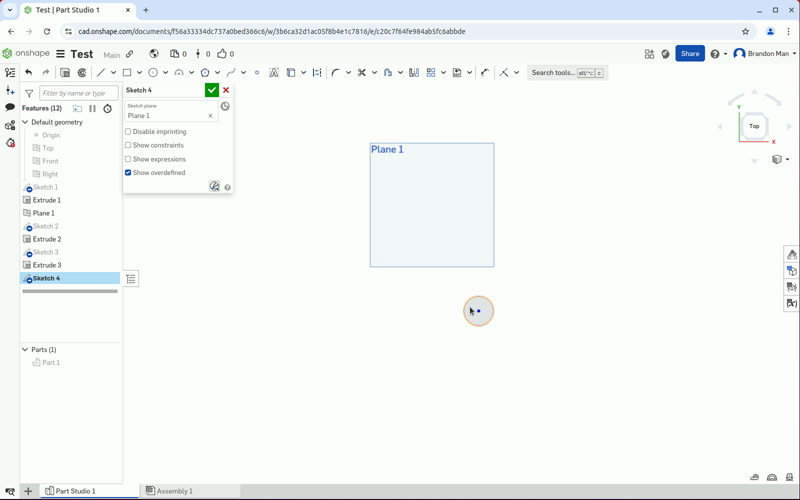
scroll(6)
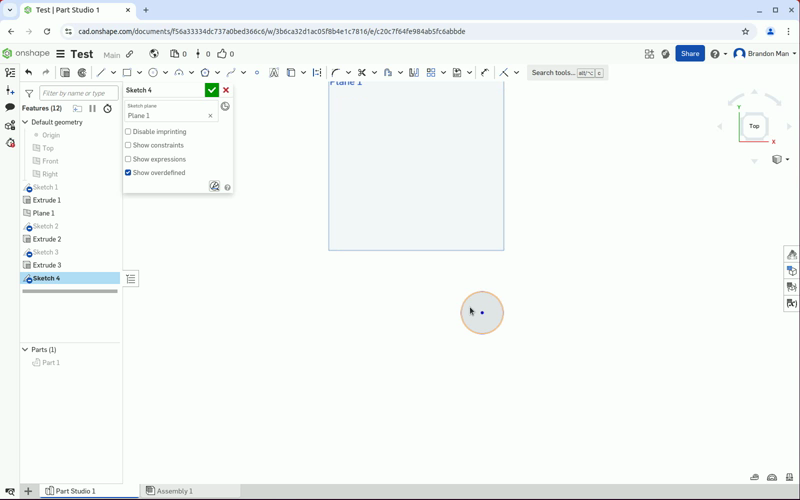
scroll(6)
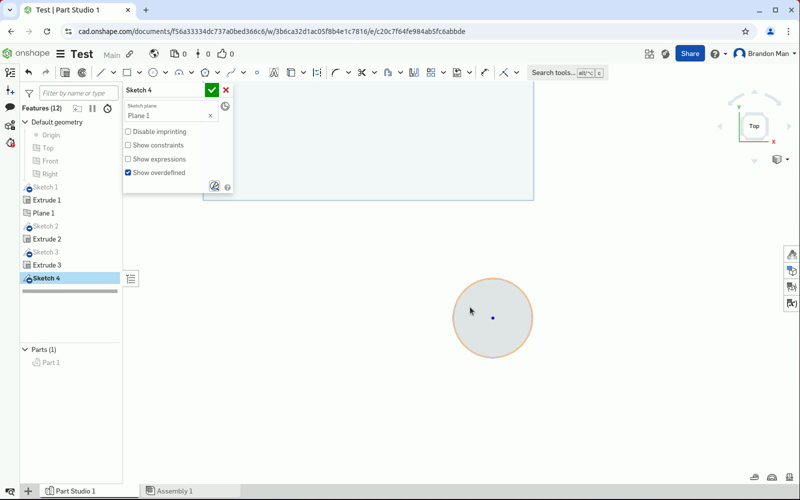
click(470, 306)
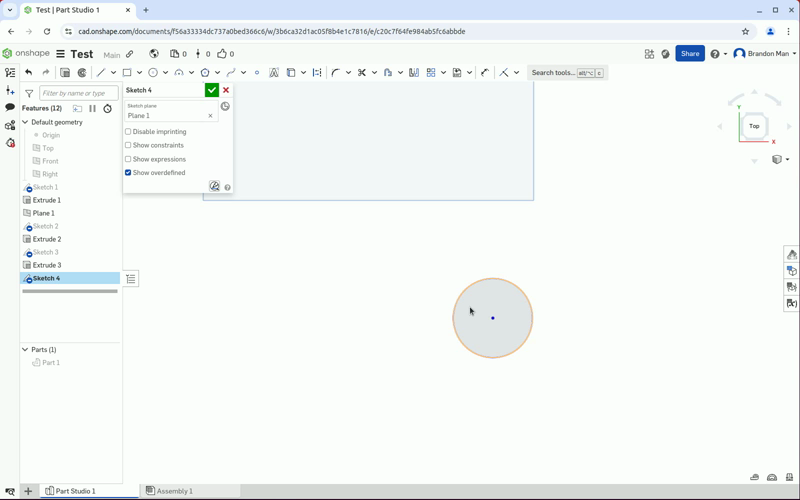
scroll(-6)
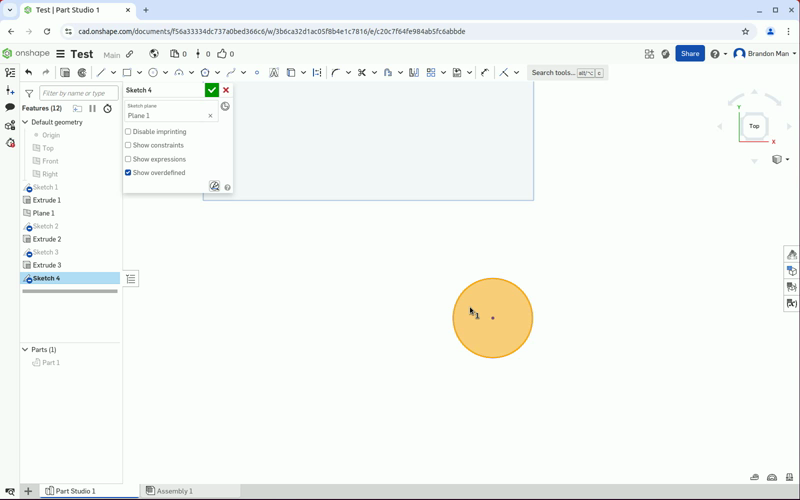
scroll(-6)
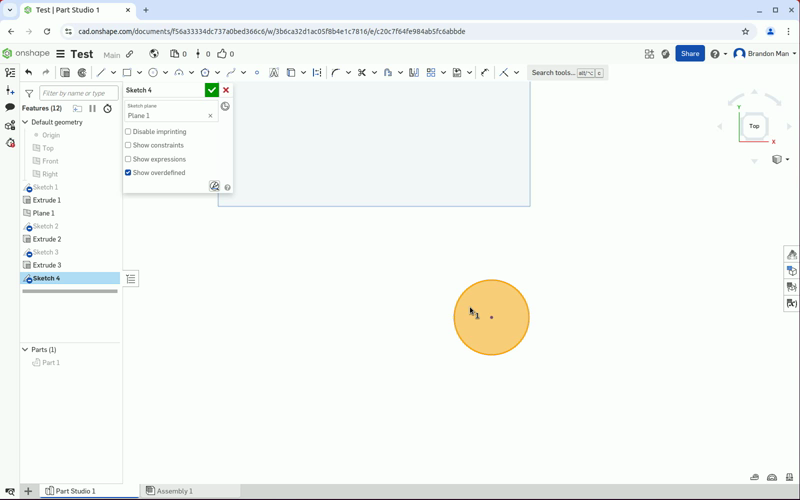
scroll(-6)
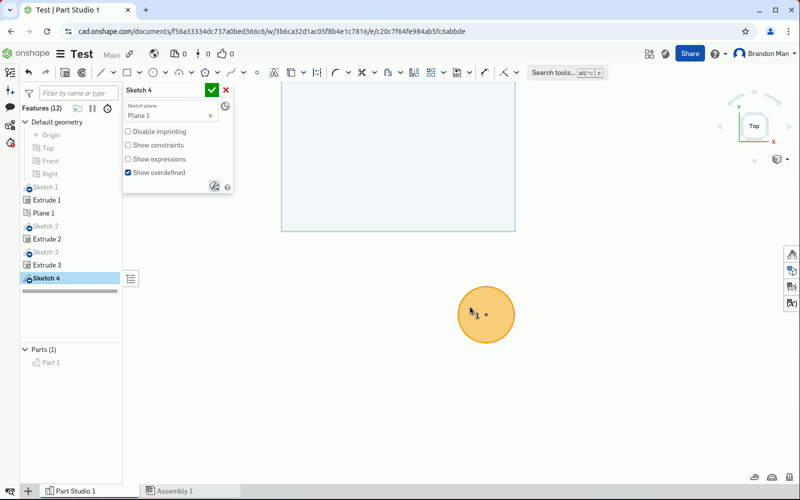
scroll(-6)
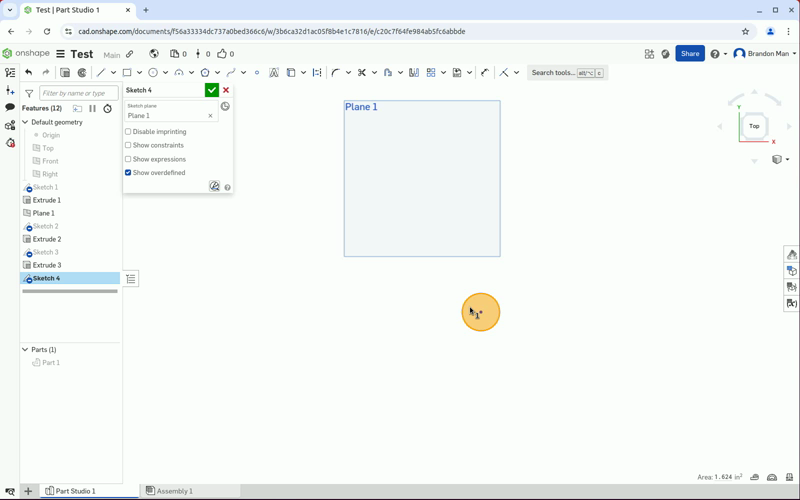
scroll(-6)
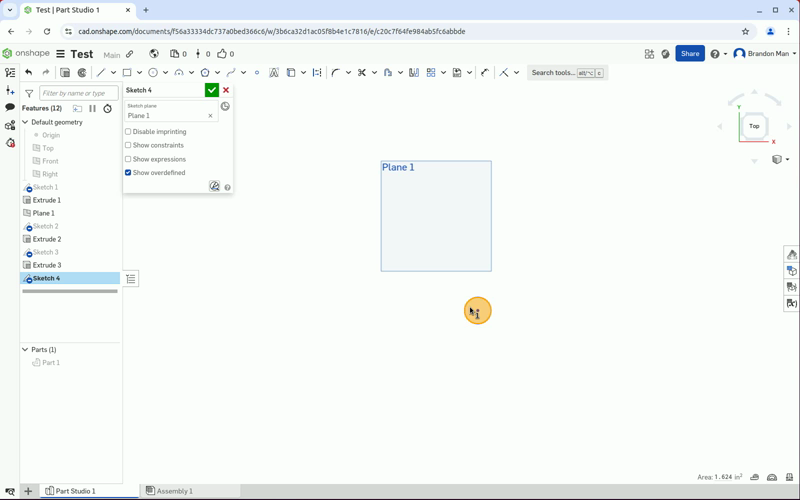
scroll(-6)
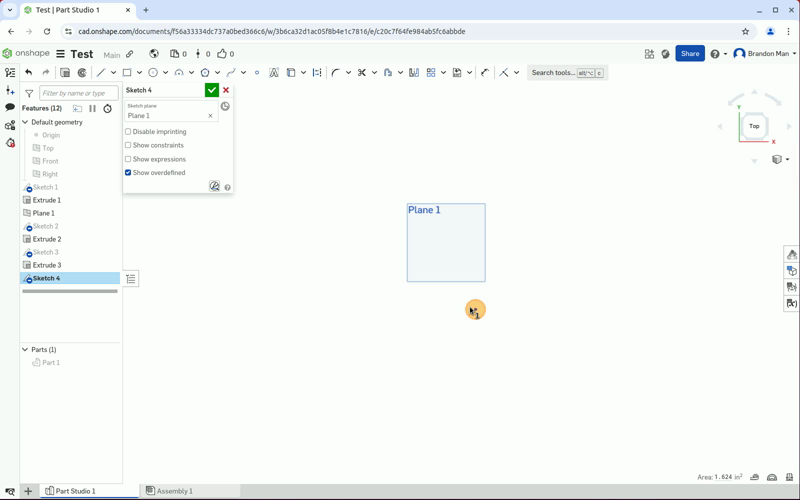
scroll(-6)
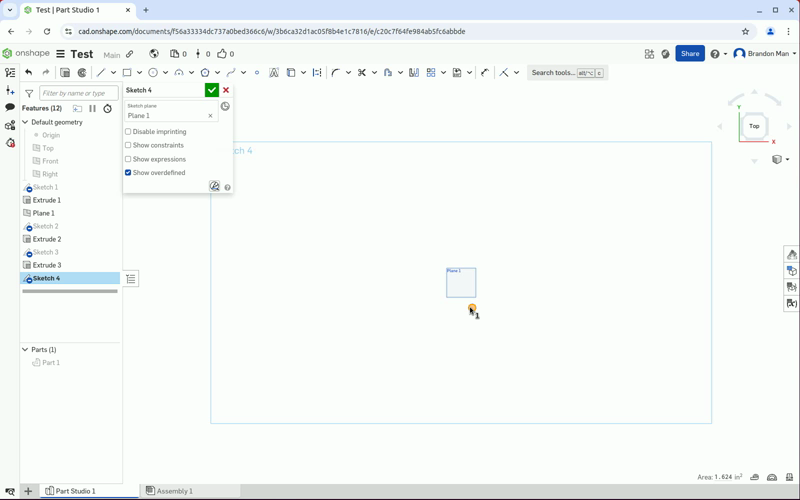
mouse_move(73, 352)
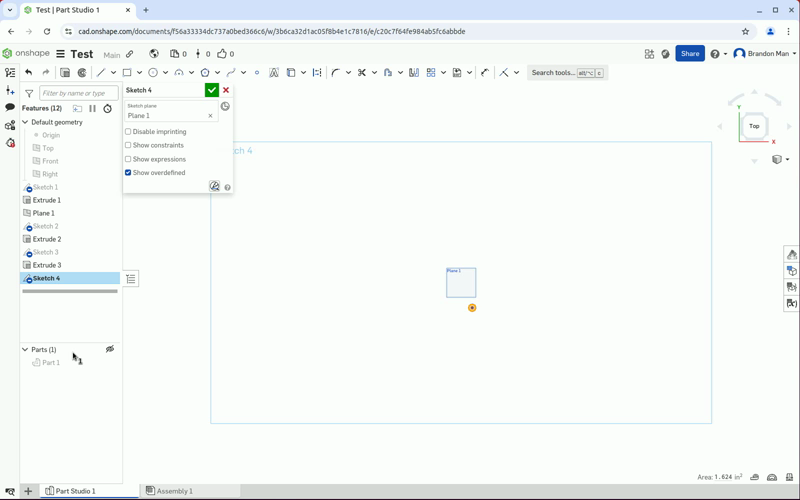
key(shift+y)
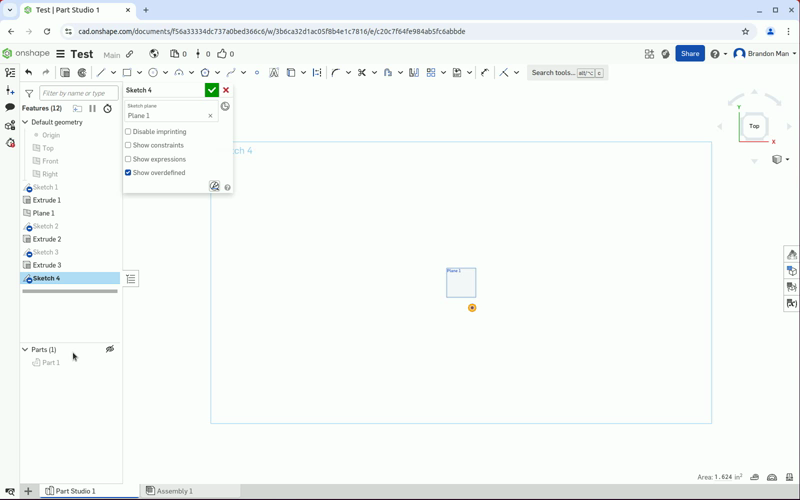
key(shift+e)
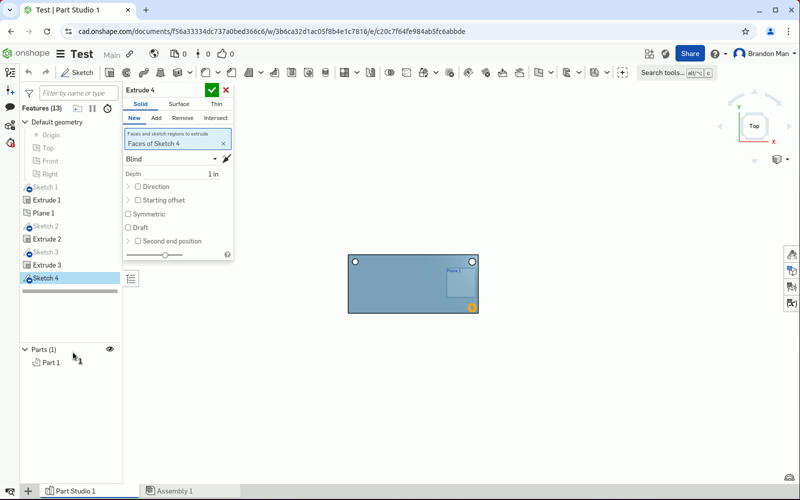
mouse_move(143, 106)
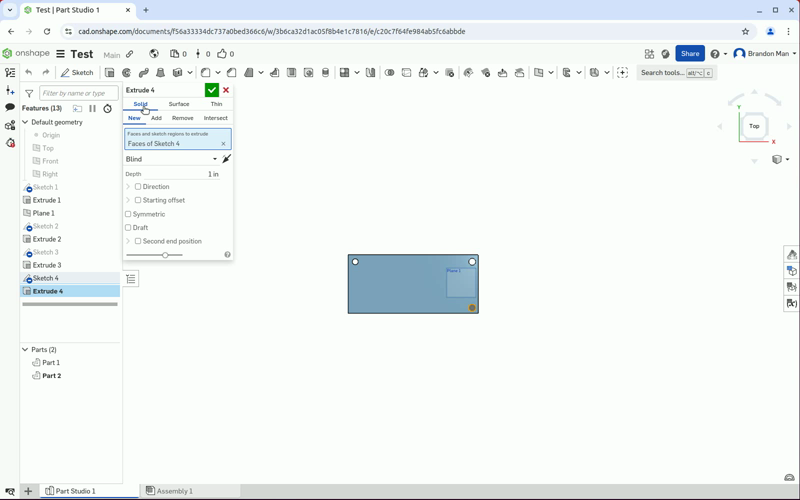
click(143, 106)
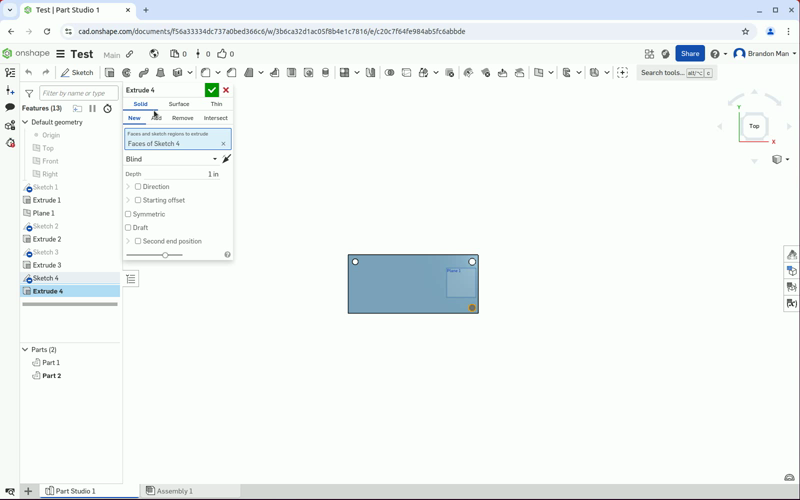
mouse_move(186, 120)
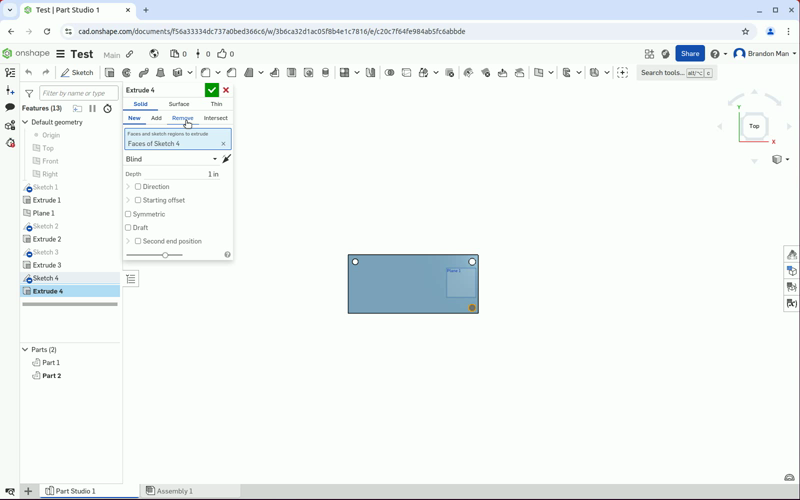
click(186, 120)
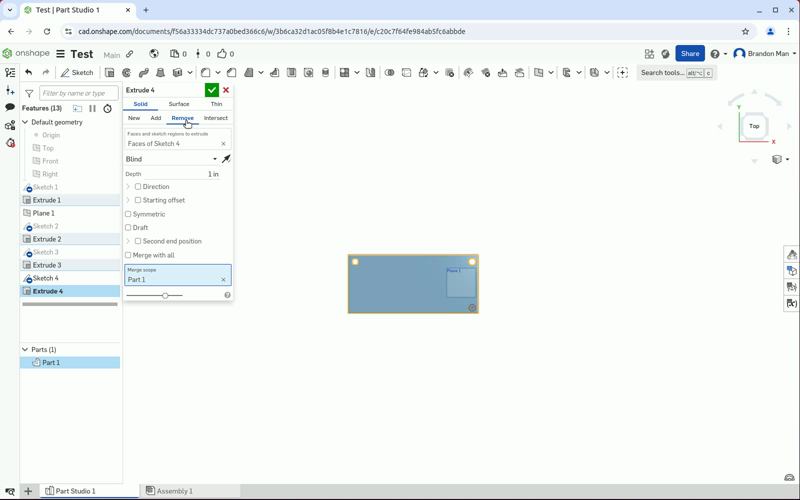
key(tab, 4)
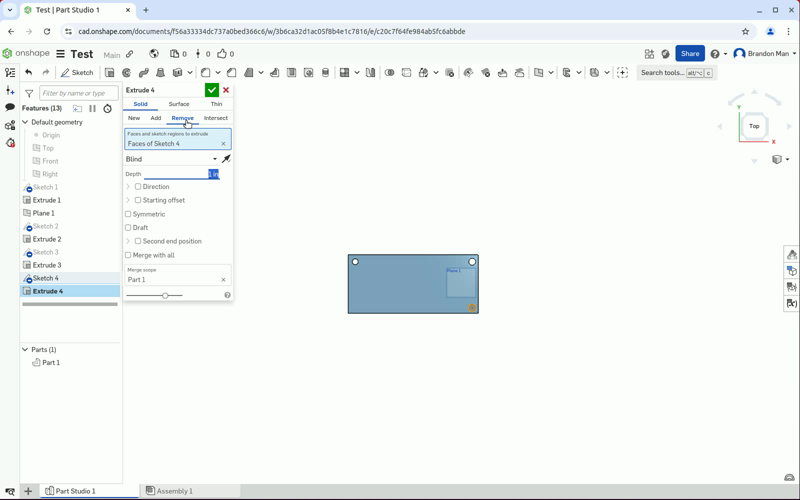
text(8.425)
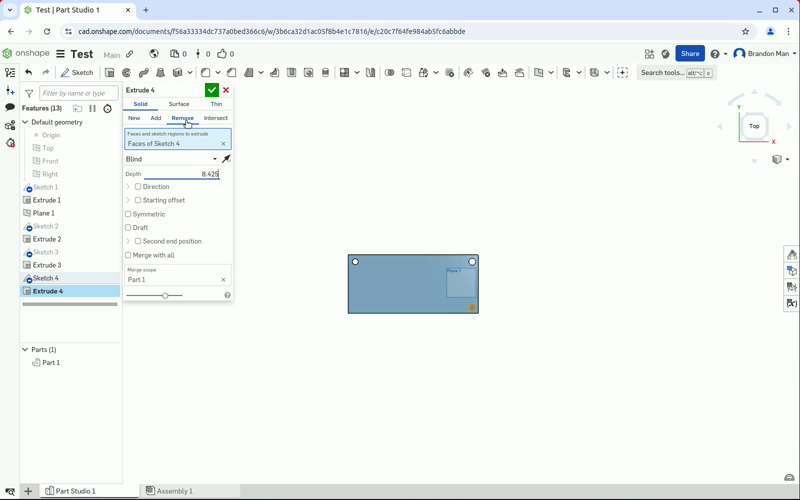
key(tab, 6)
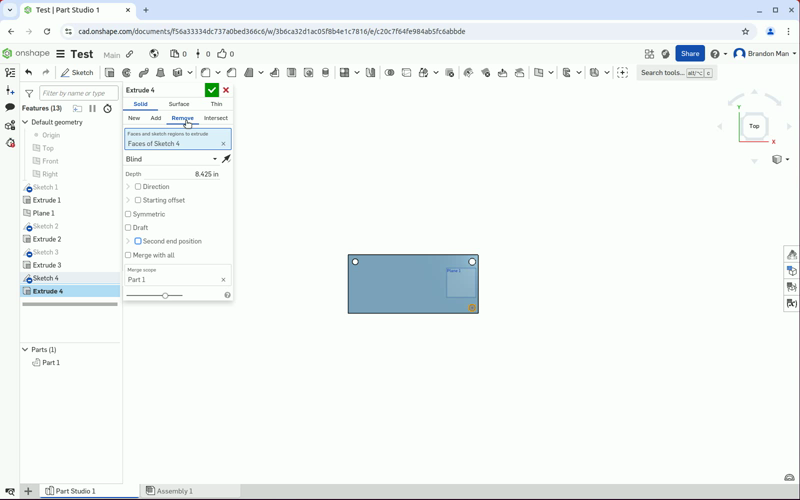
key(space)
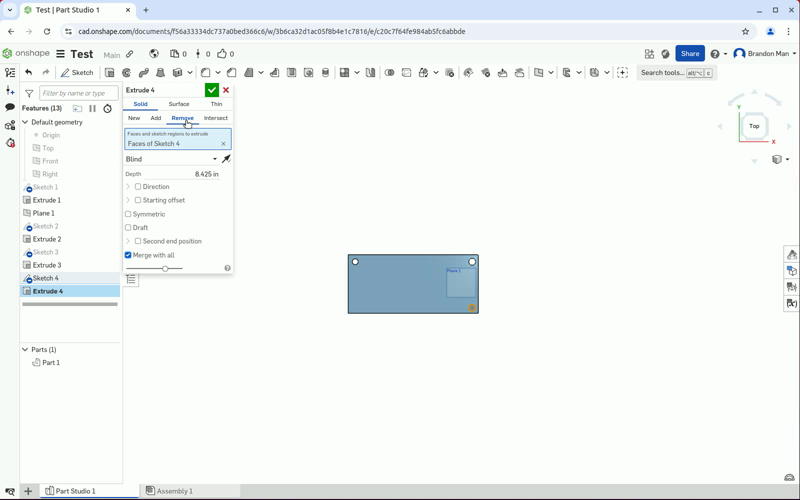
key(enter)
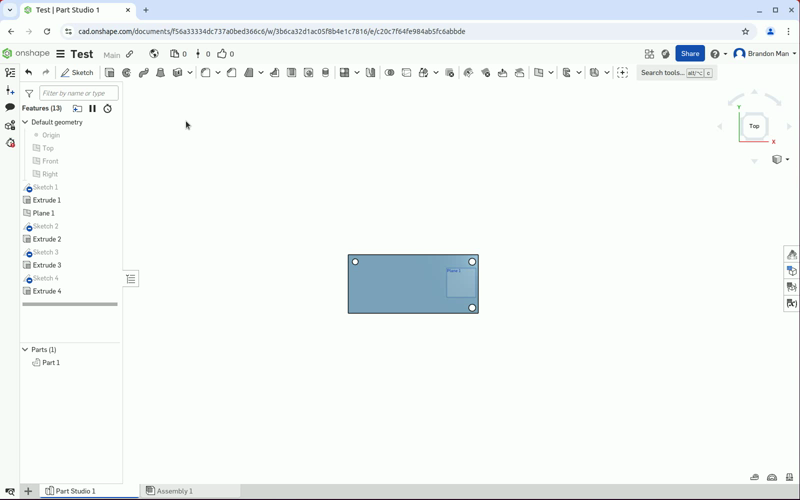
key(shift+h)
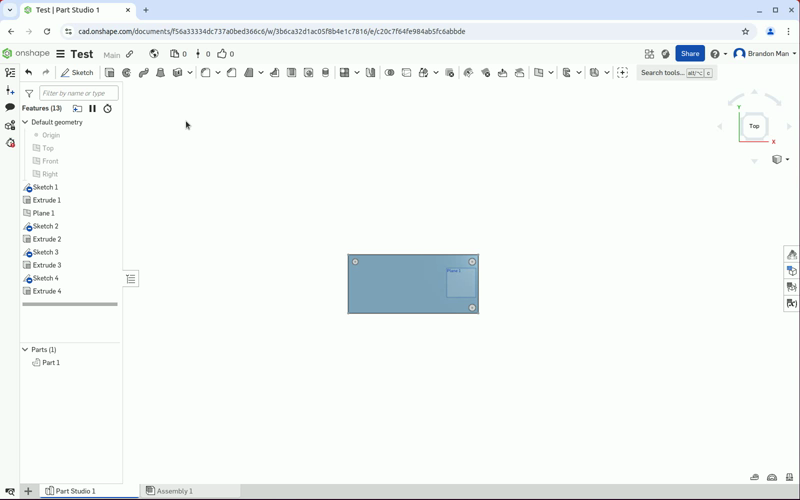
key(shift+h)
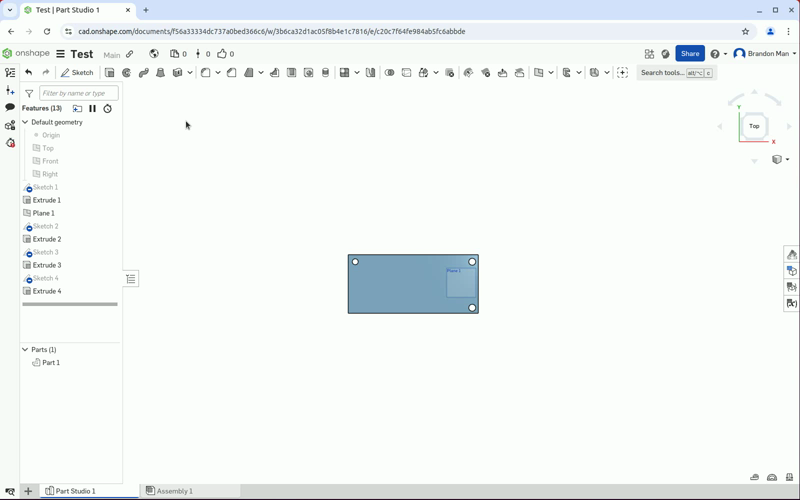
mouse_move(73, 189)
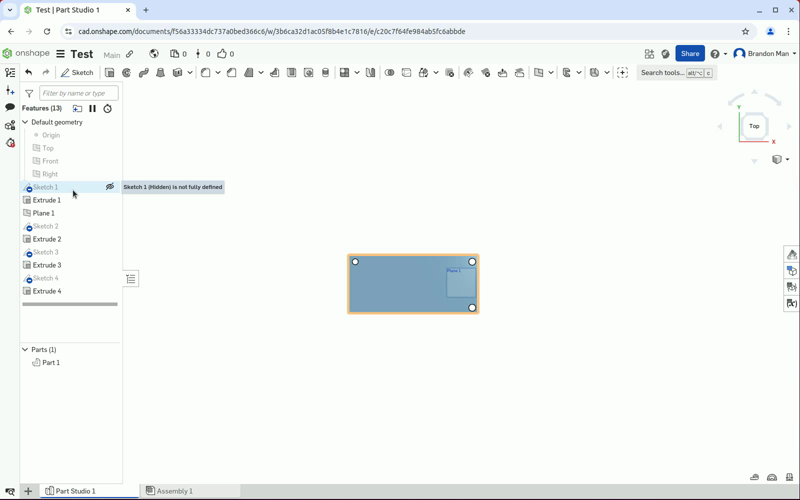
click(73, 189)
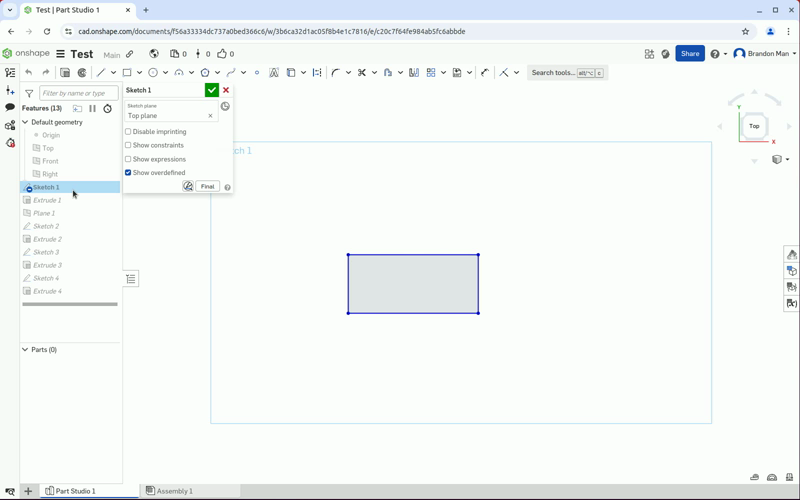
mouse_move(229, 92)
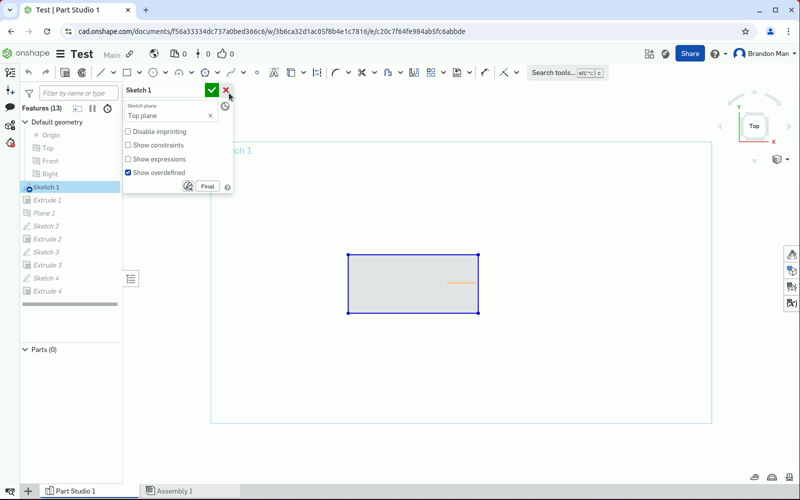
click(229, 92)
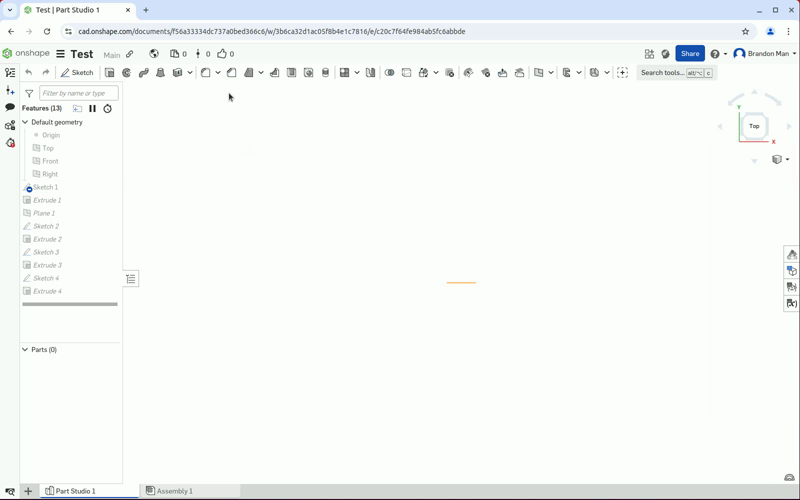
key(shift+s)
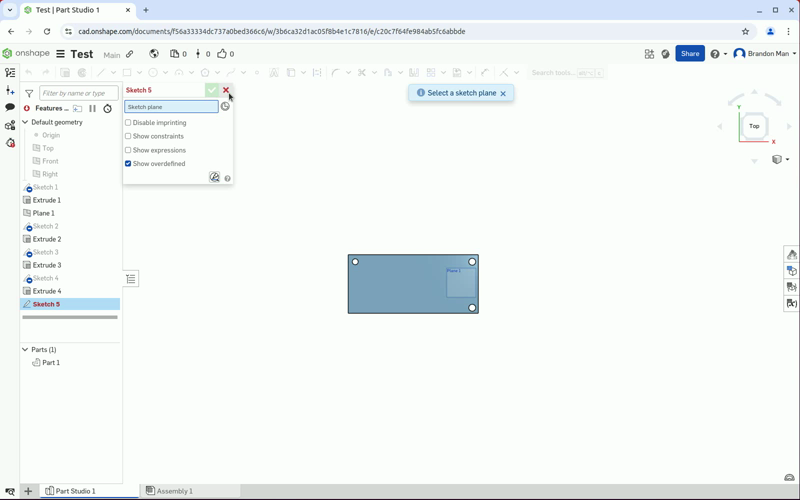
mouse_move(73, 215)
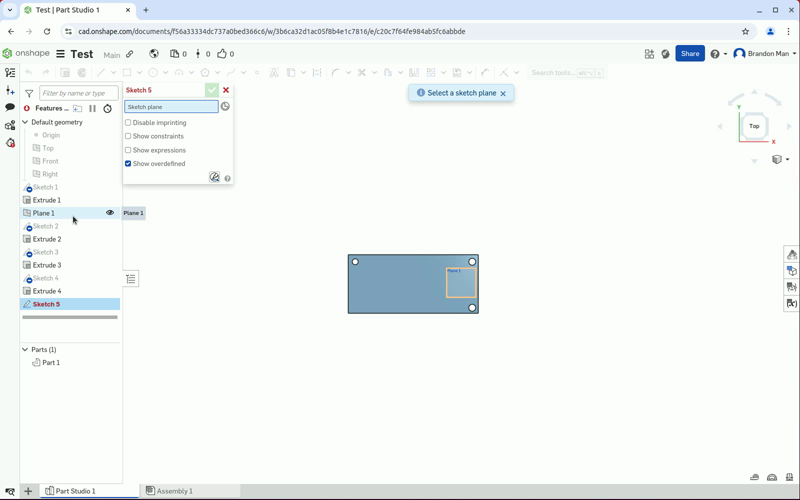
click(73, 215)
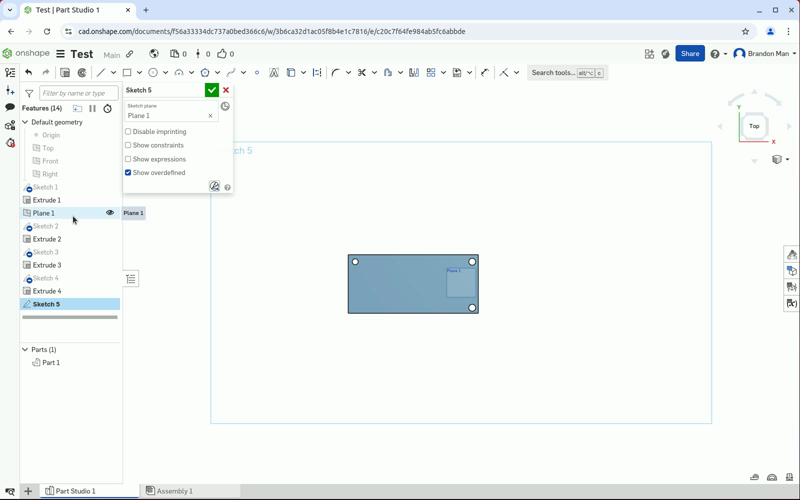
mouse_move(73, 352)
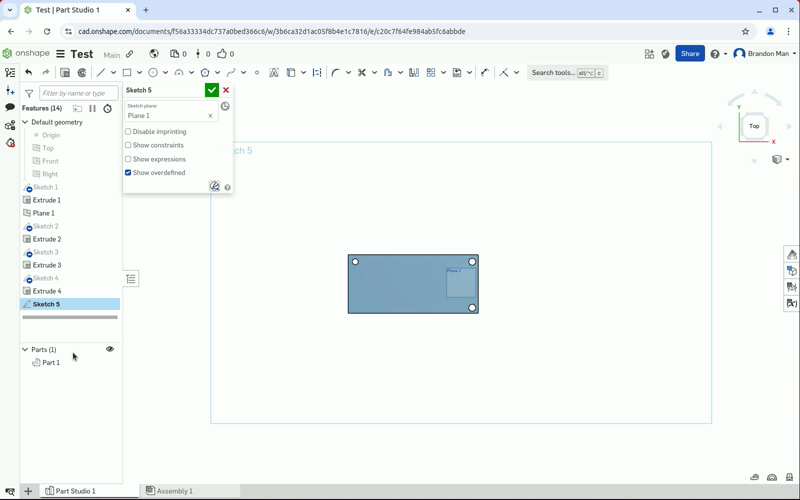
key(y)
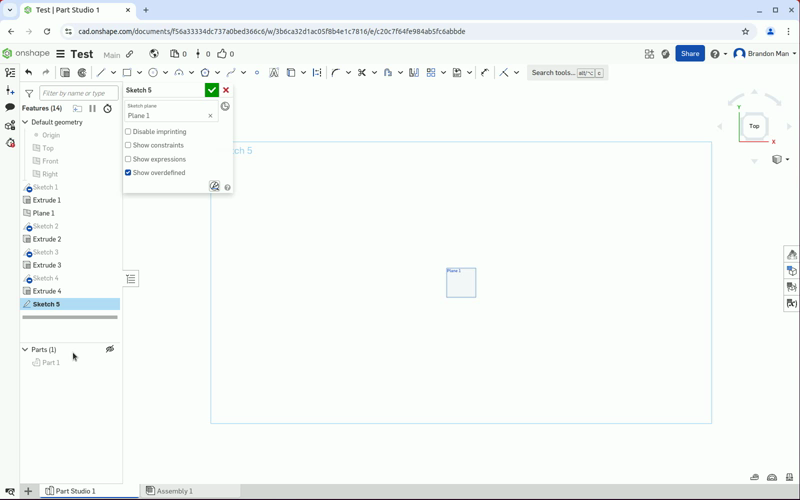
key(c)
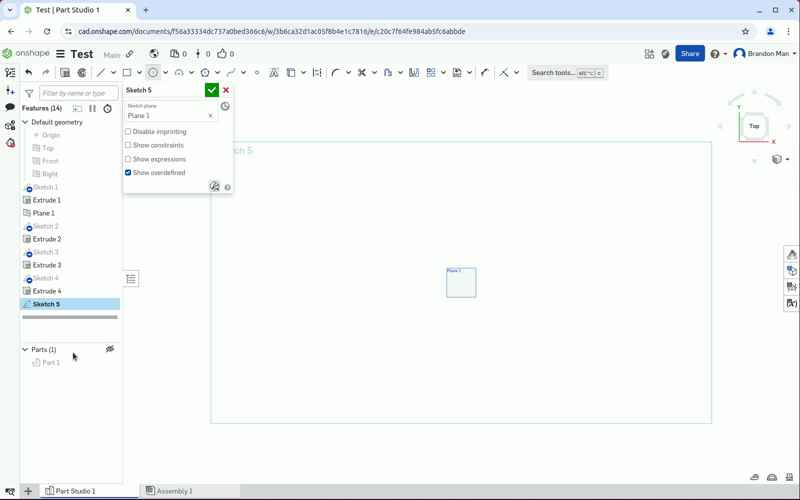
key_down(shift)
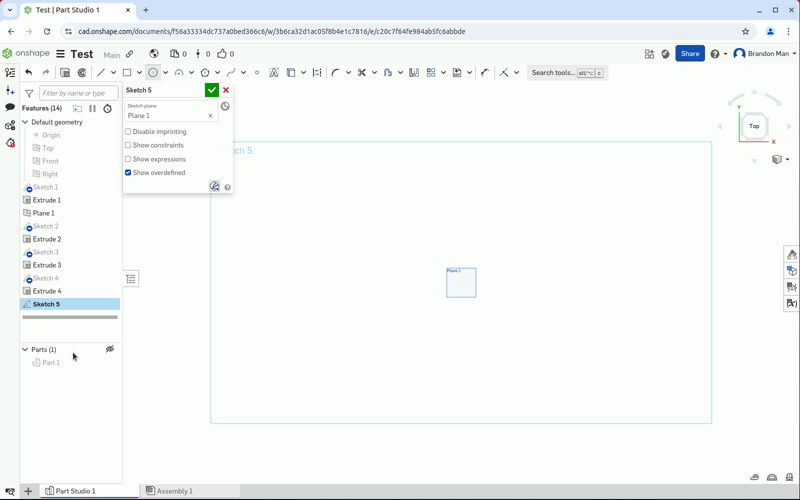
mouse_move(355, 307)
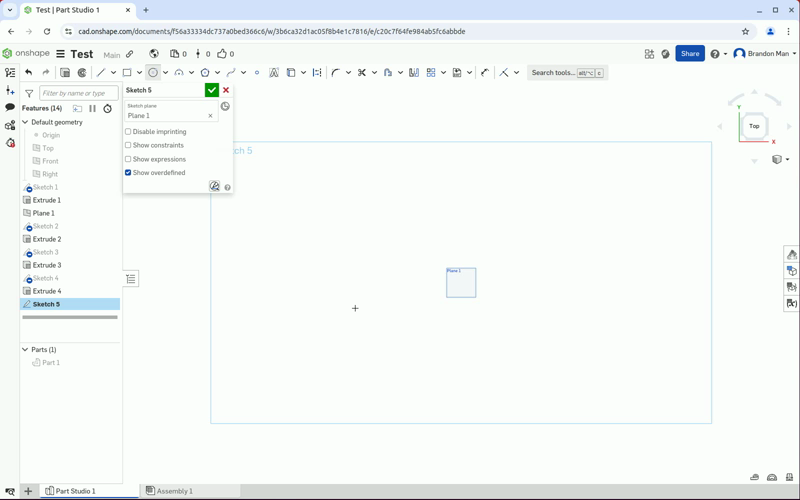
click(355, 307)
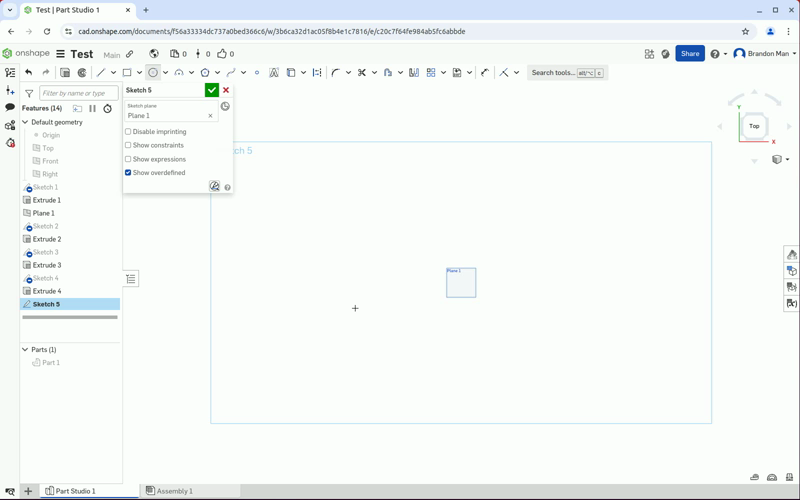
key_up(shift)
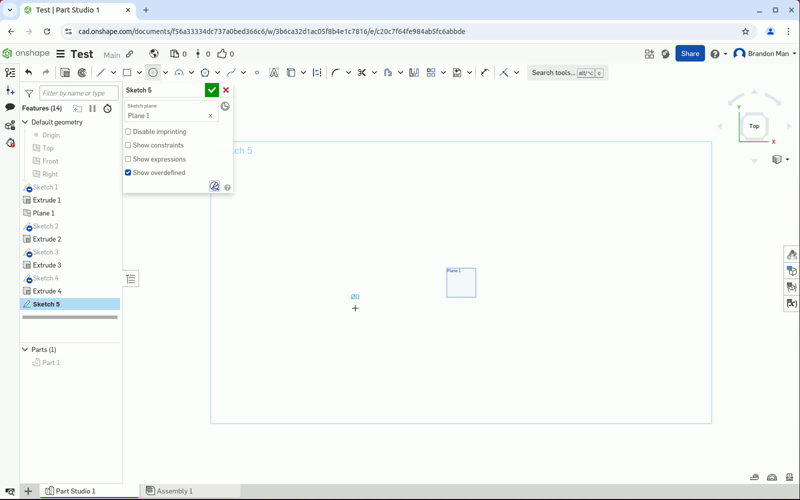
mouse_move(358, 307)
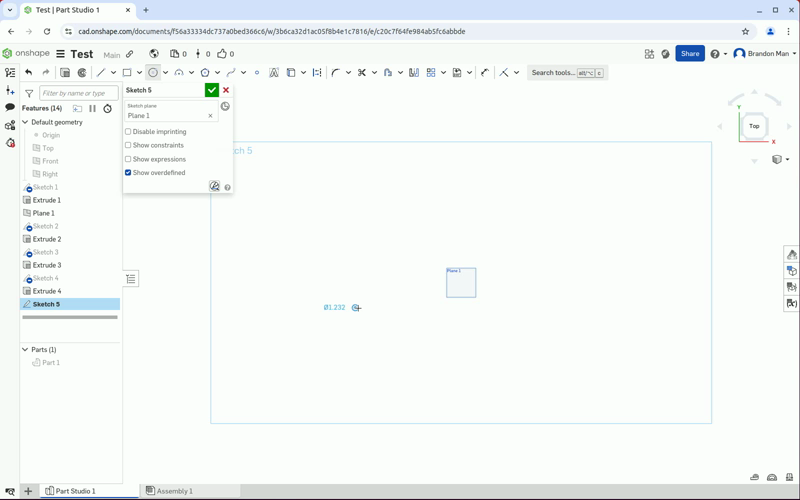
click(358, 307)
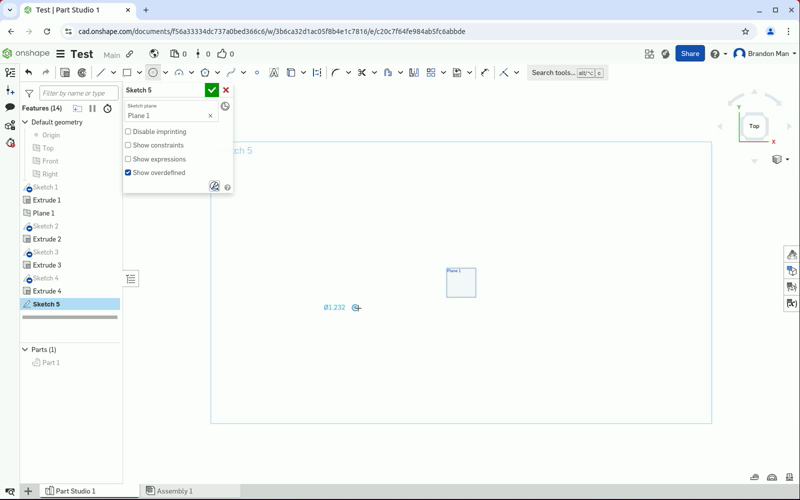
key(esc)
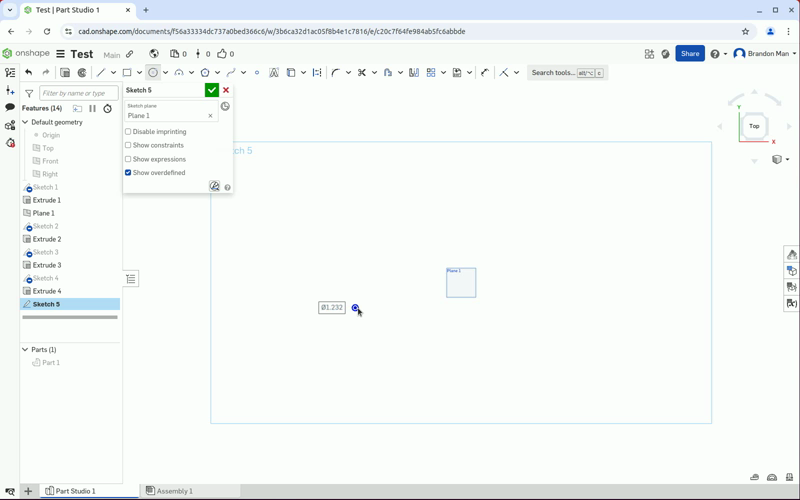
mouse_move(353, 304)
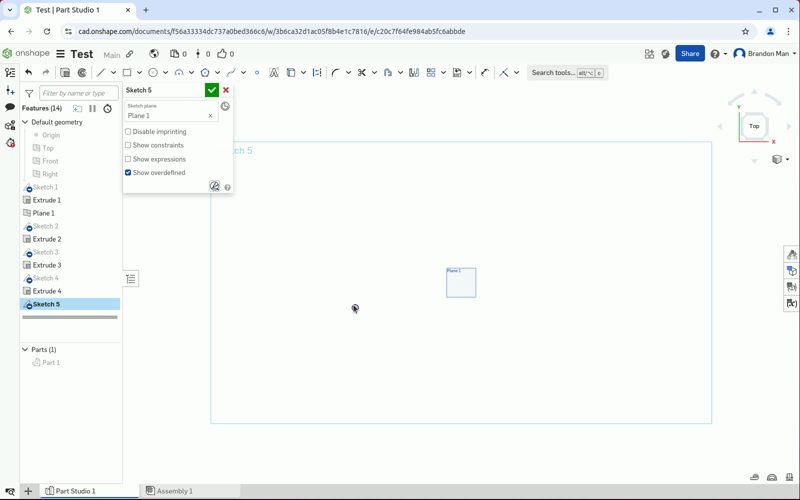
scroll(6)
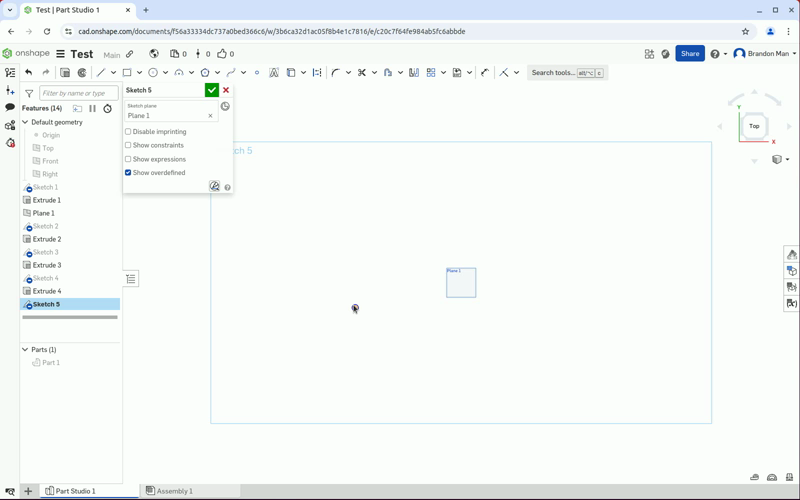
scroll(6)
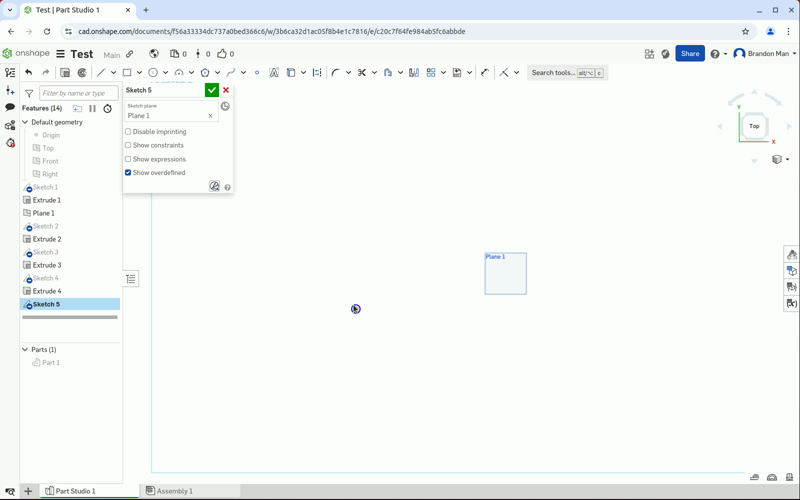
scroll(6)
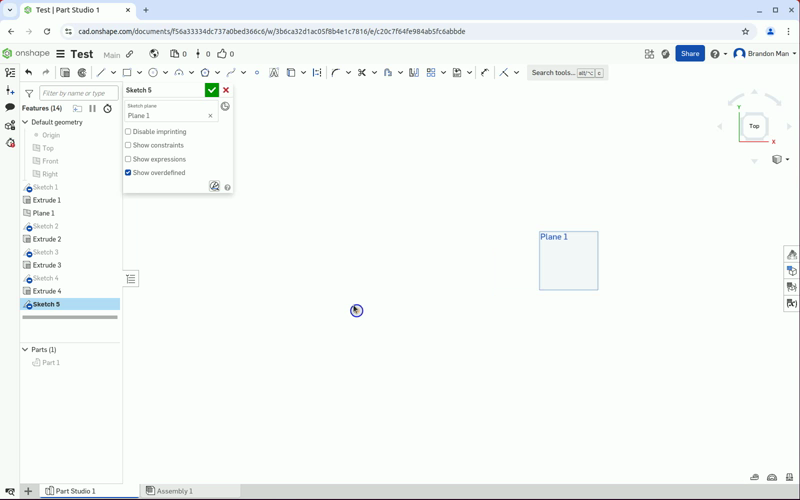
scroll(6)
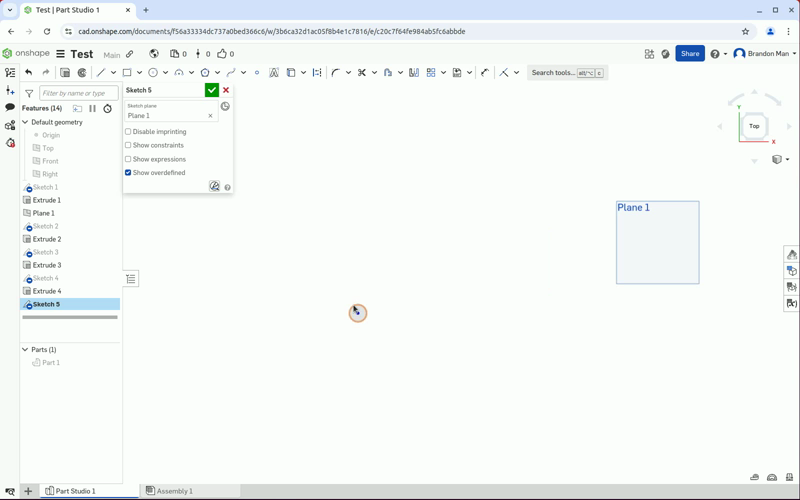
scroll(6)
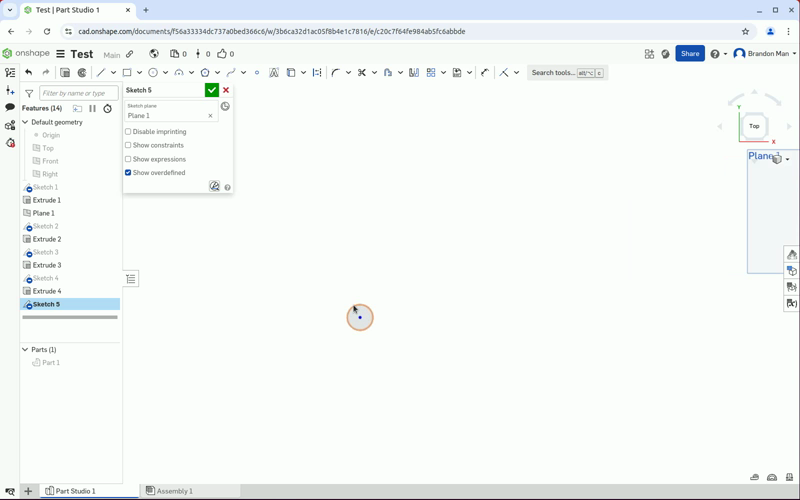
scroll(6)
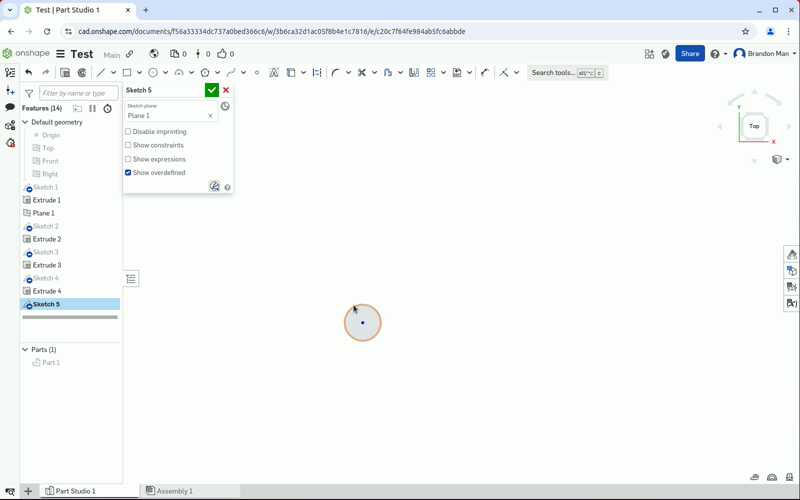
scroll(6)
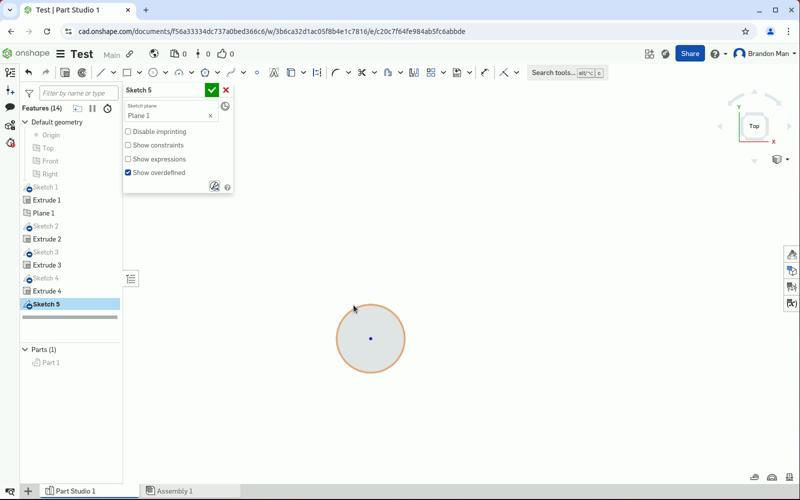
click(353, 304)
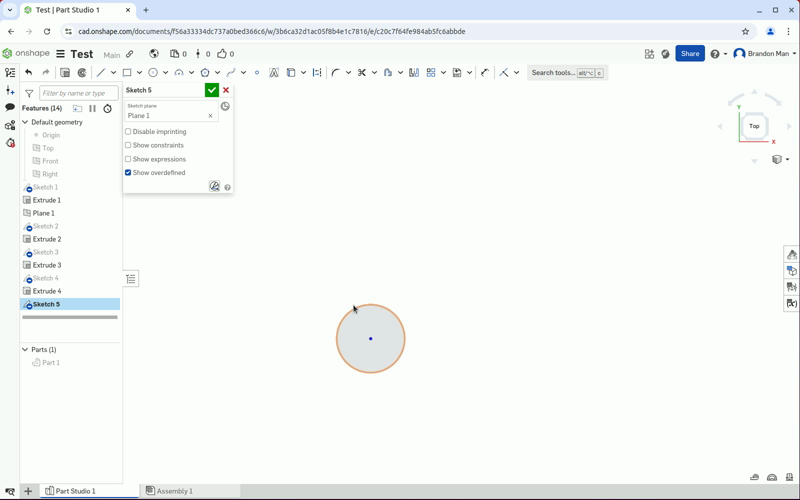
scroll(-6)
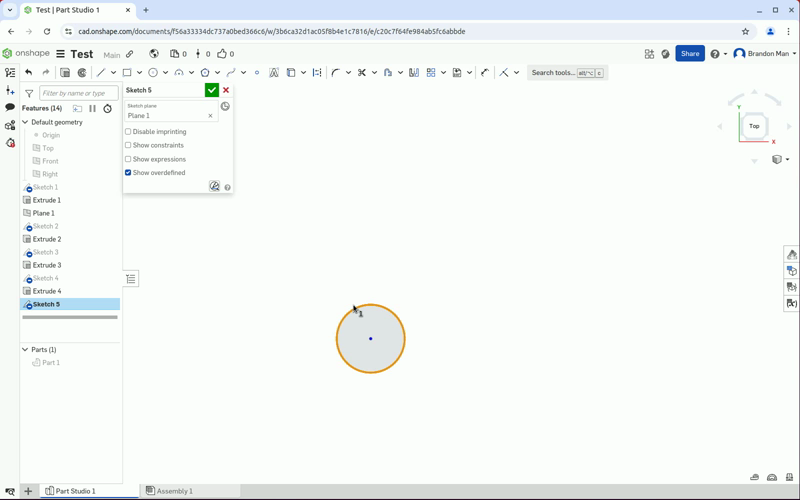
scroll(-6)
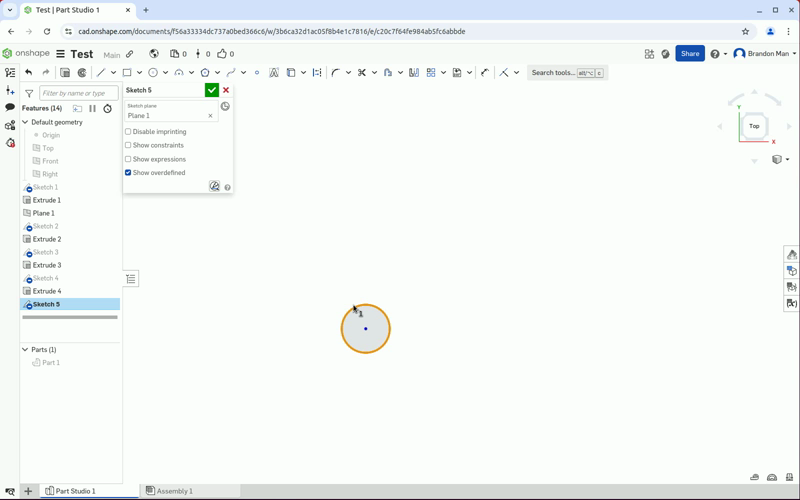
scroll(-6)
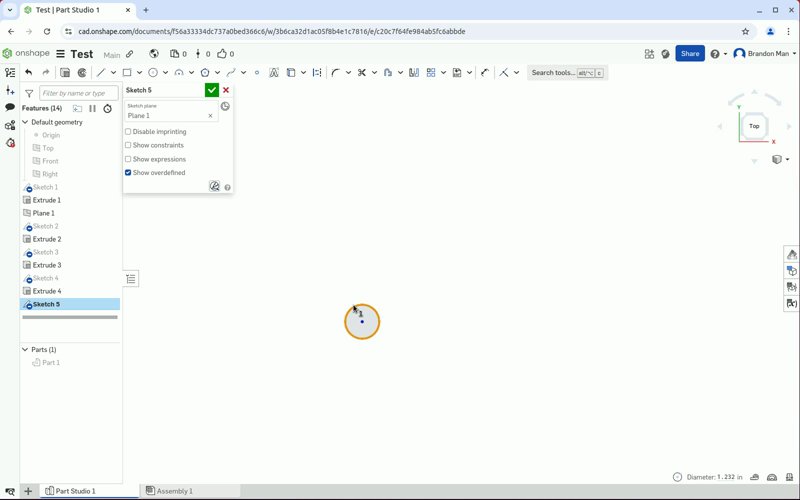
scroll(-6)
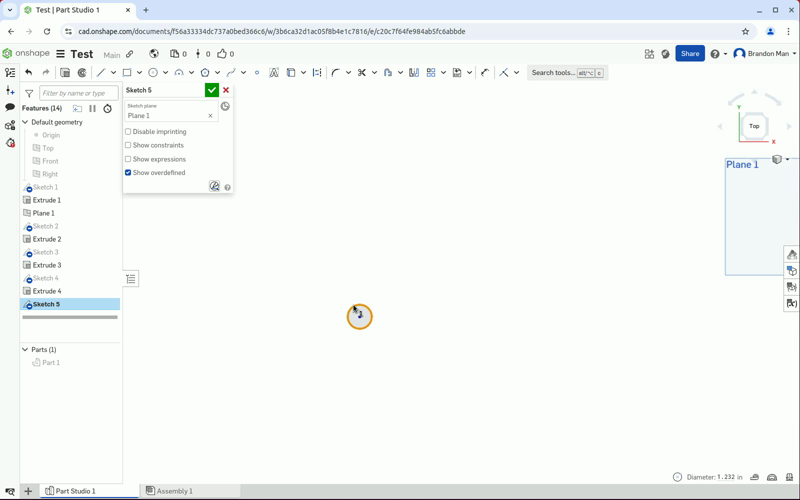
scroll(-6)
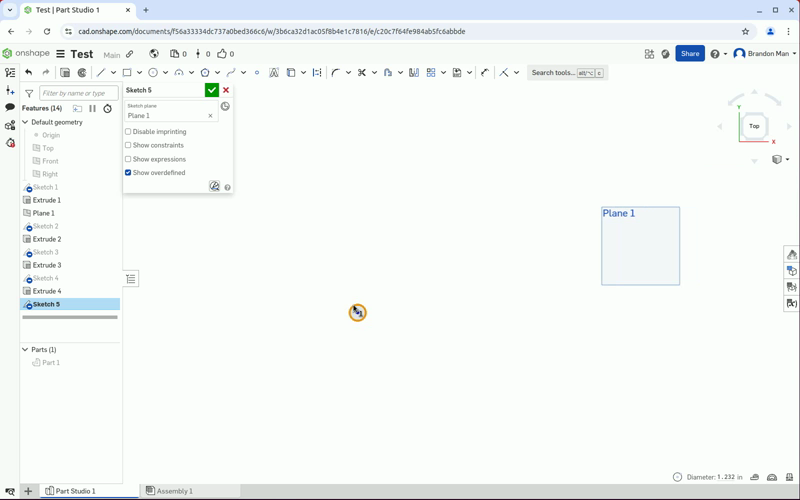
scroll(-6)
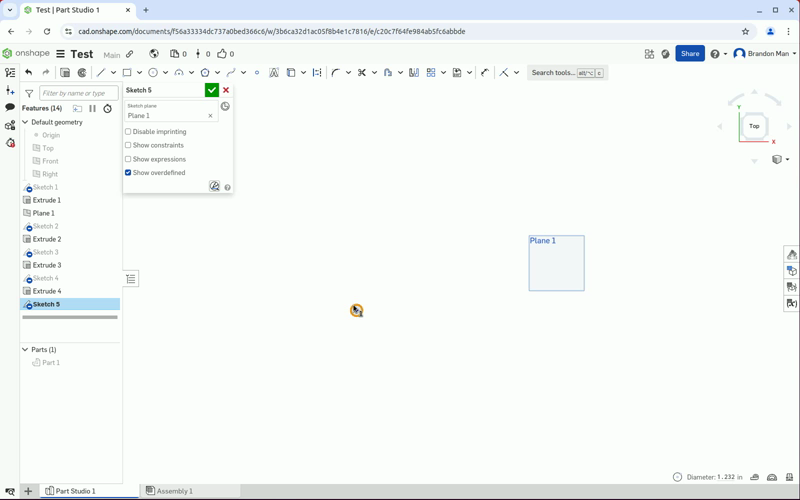
scroll(-6)
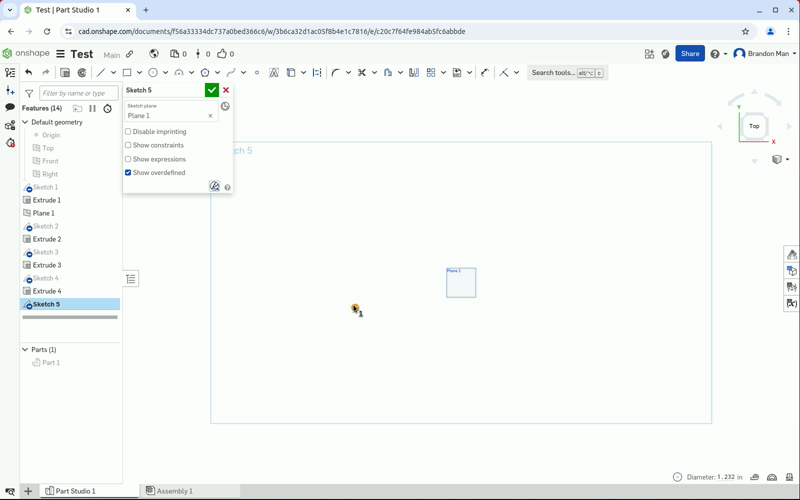
mouse_move(73, 352)
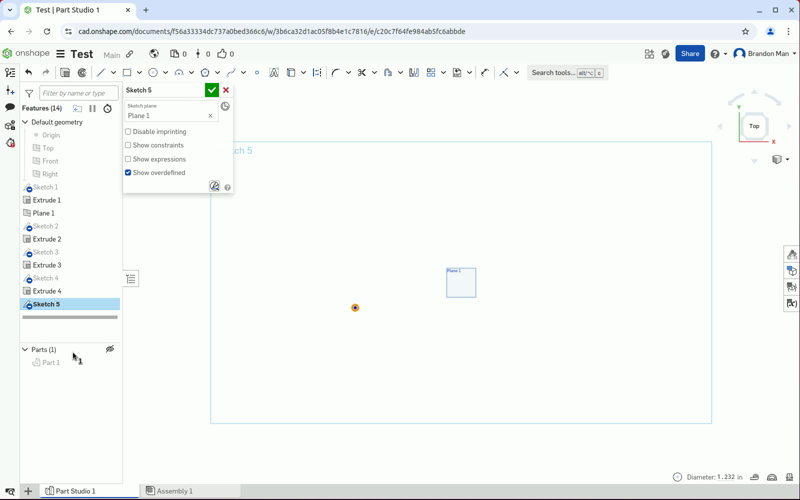
key(shift+y)
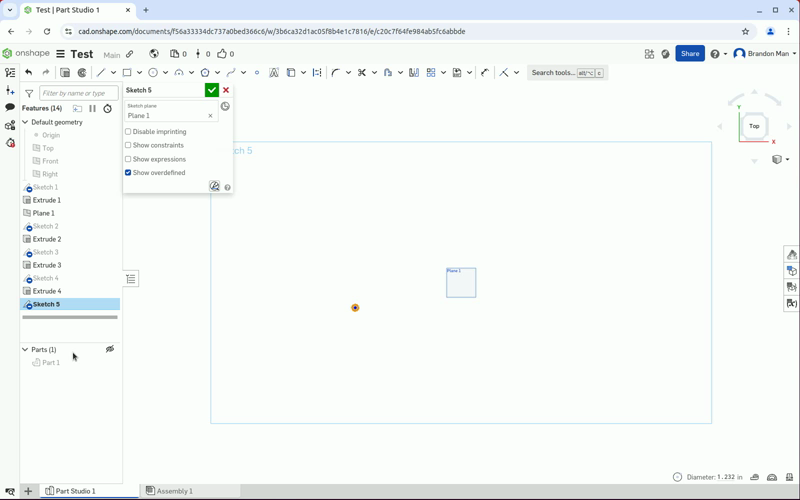
key(shift+e)
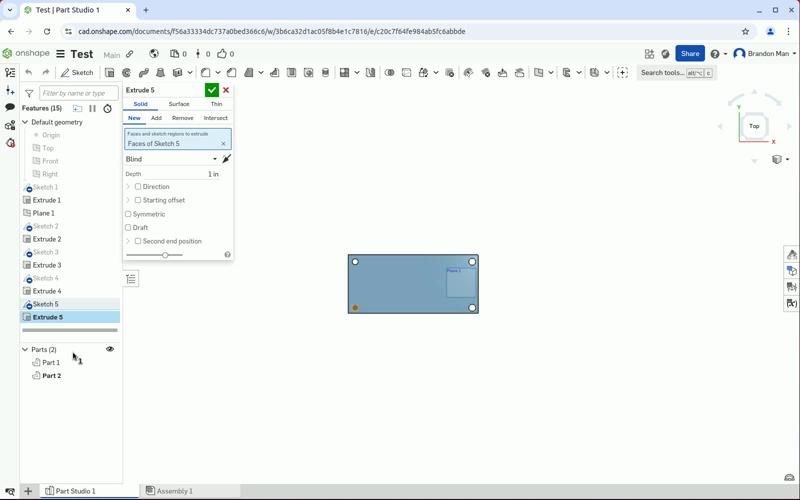
mouse_move(143, 106)
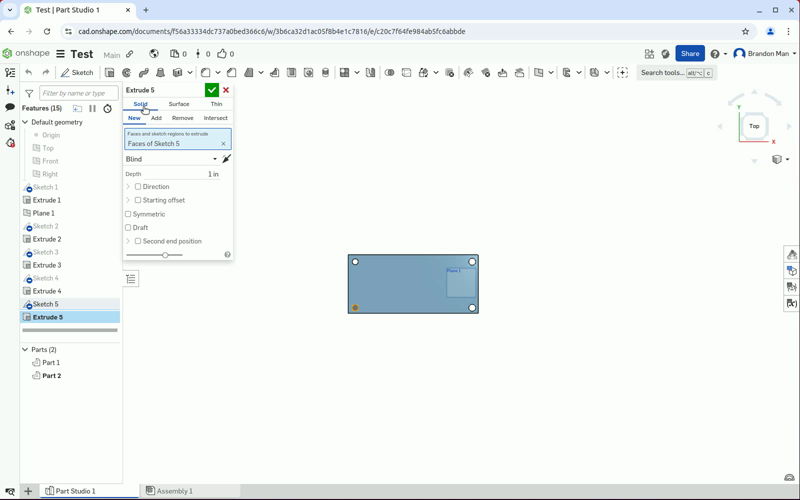
click(143, 106)
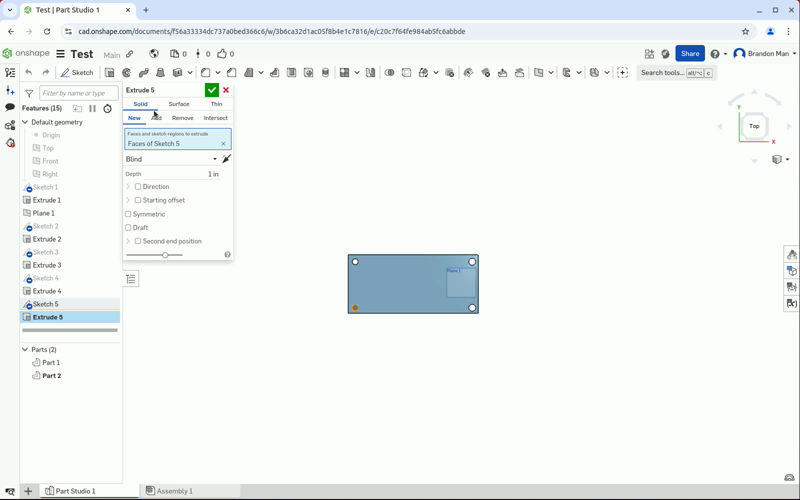
mouse_move(186, 120)
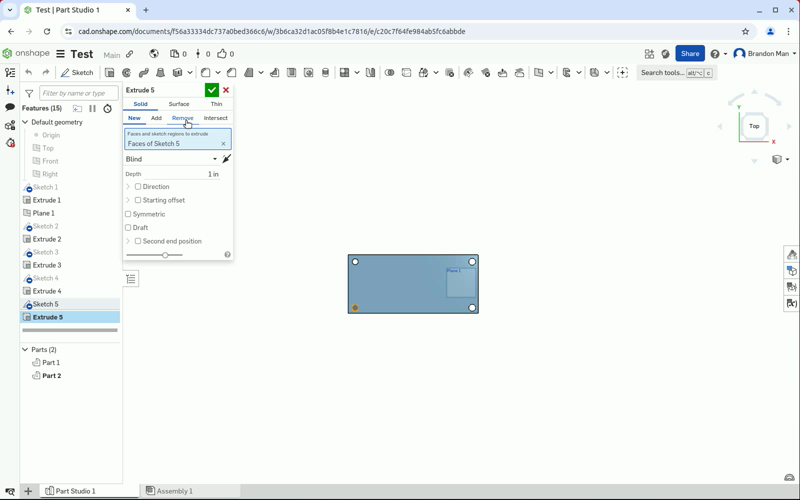
click(186, 120)
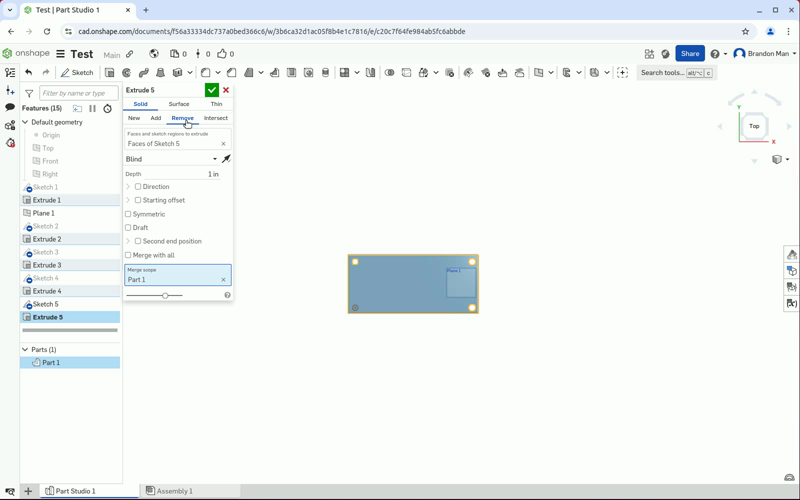
key(tab, 4)
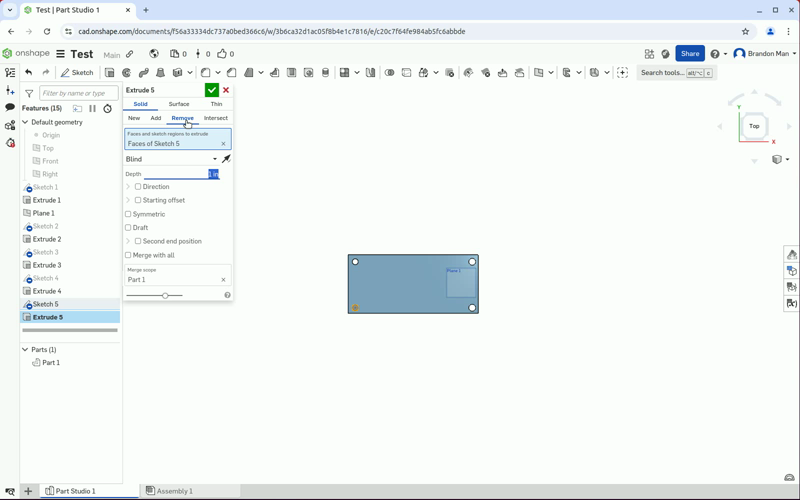
text(8.425)
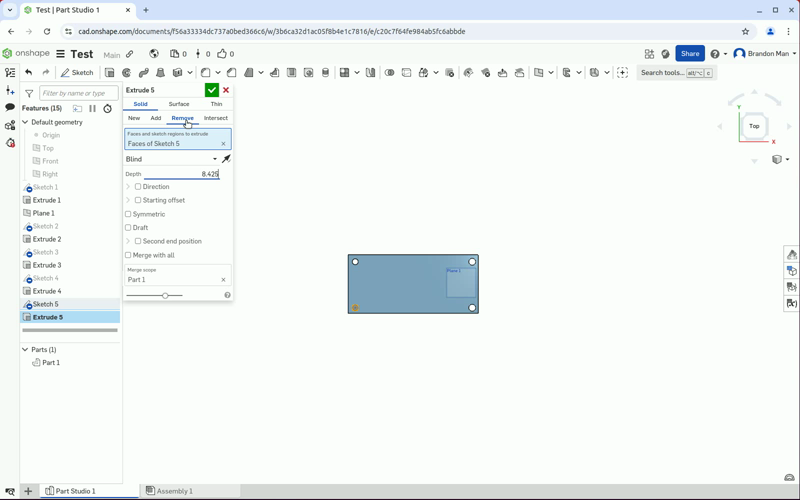
key(tab, 6)
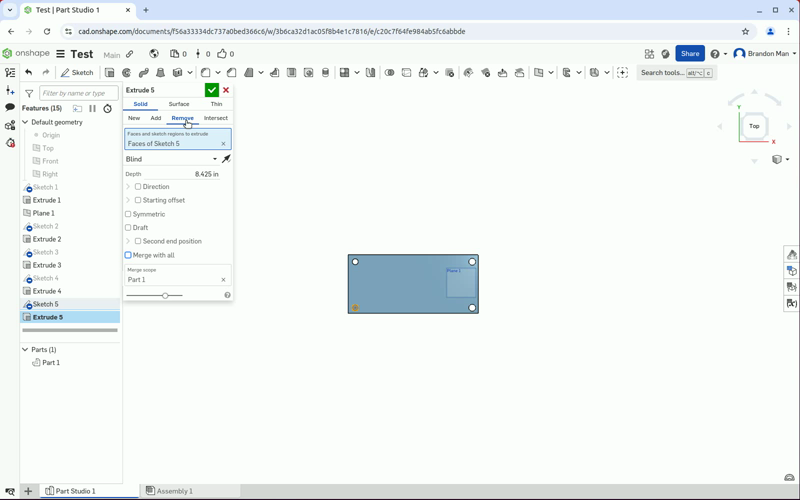
key(space)
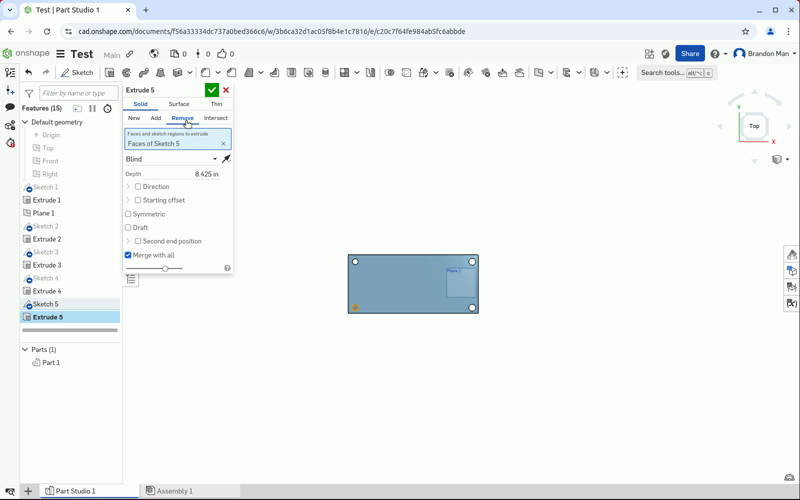
key(enter)
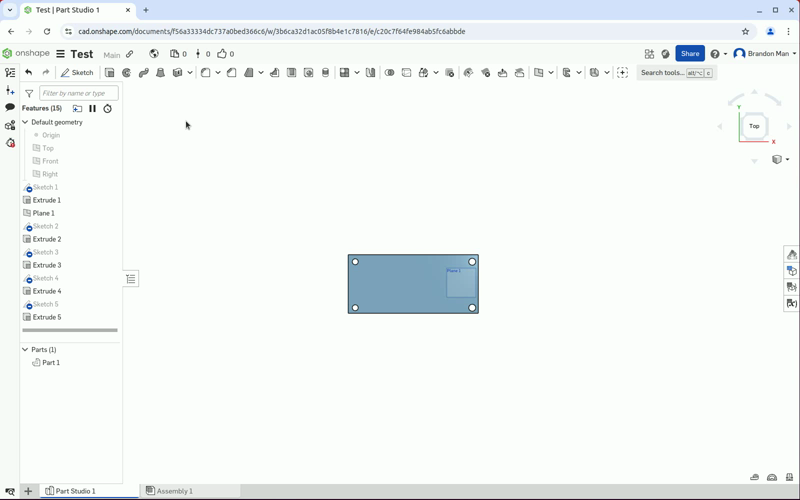
key(shift+h)
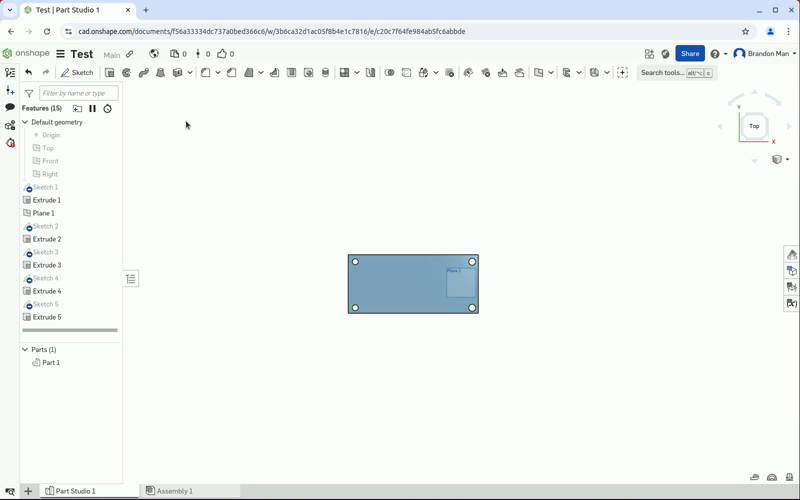
key(shift+h)
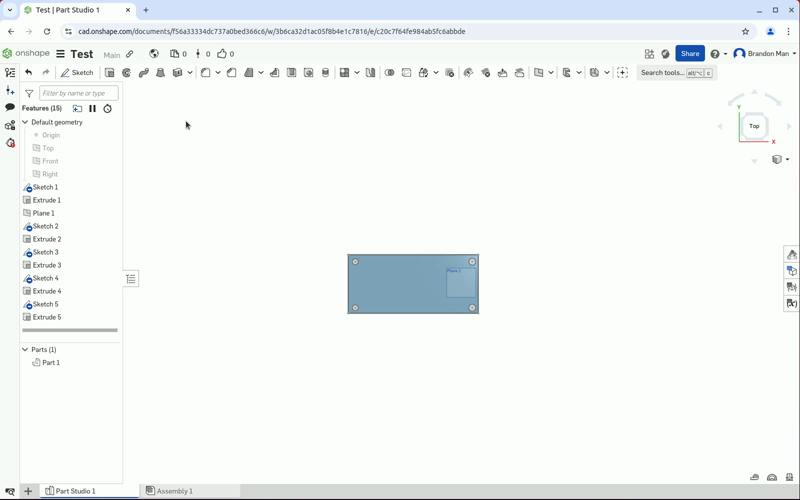
key(shift+7)
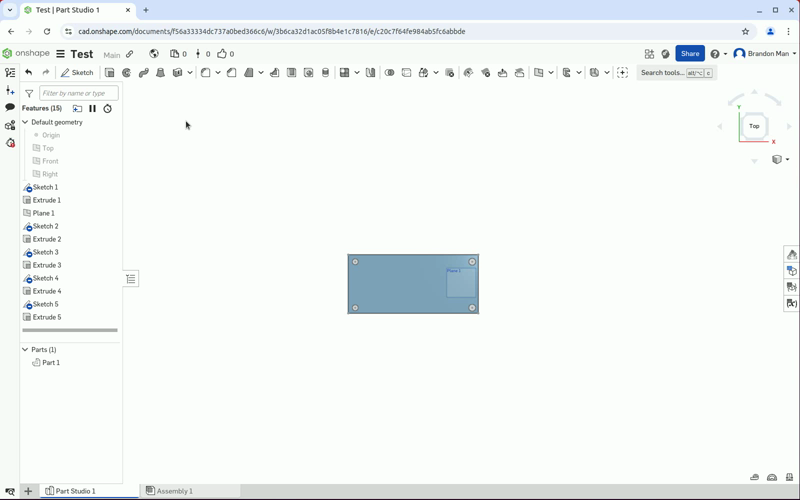
key(up, 3)
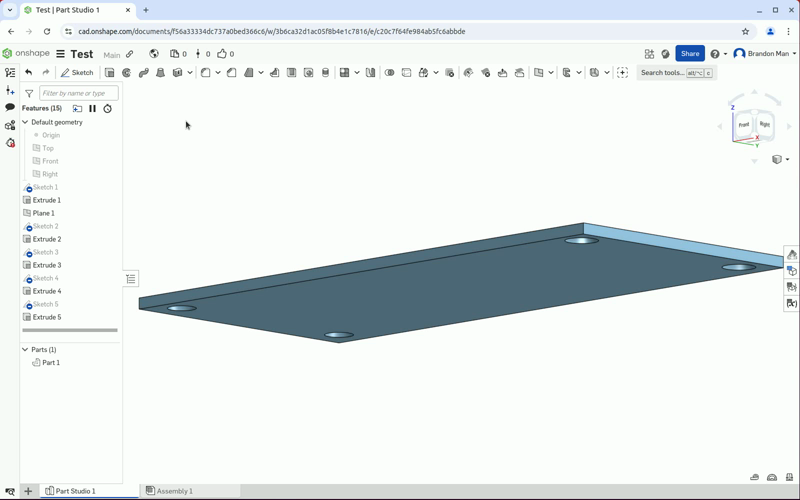
key(left, 3)
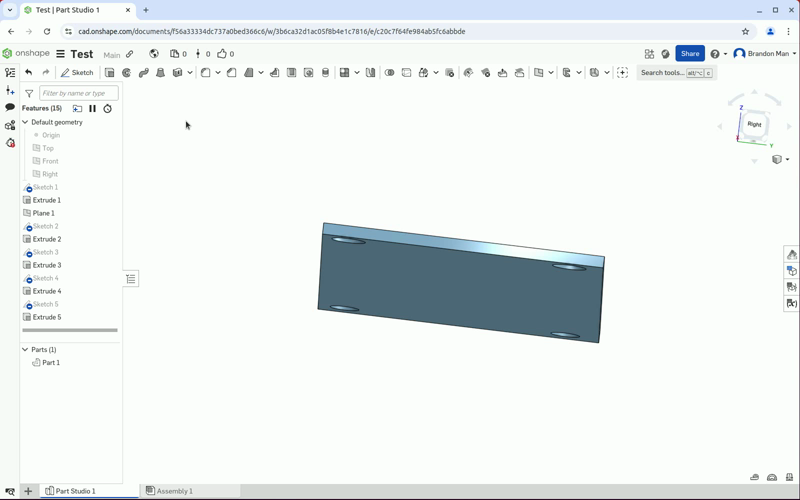
key(right, 3)
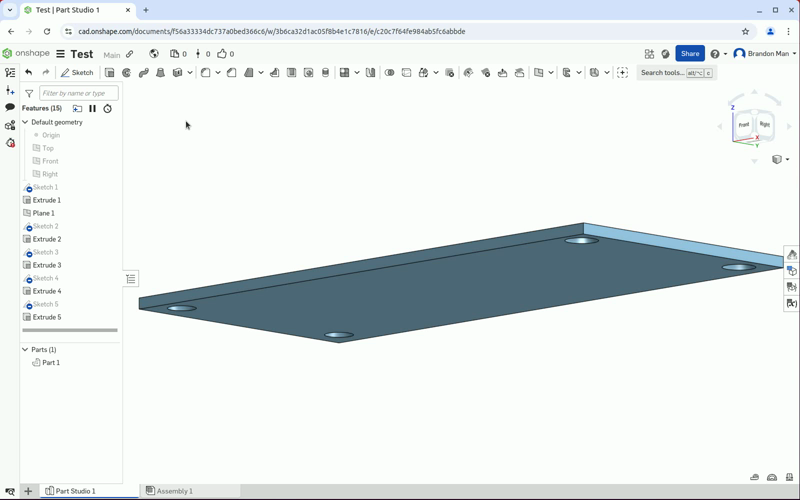
key(down, 3)
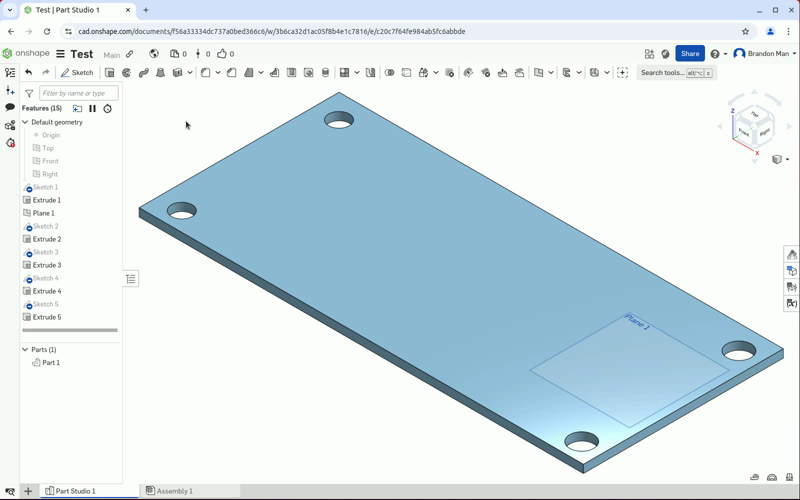
mouse_move(73, 189)
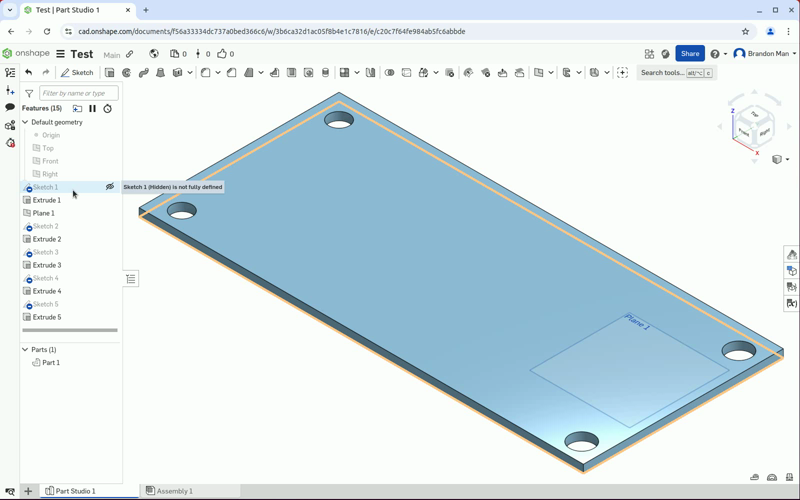
click(73, 189)